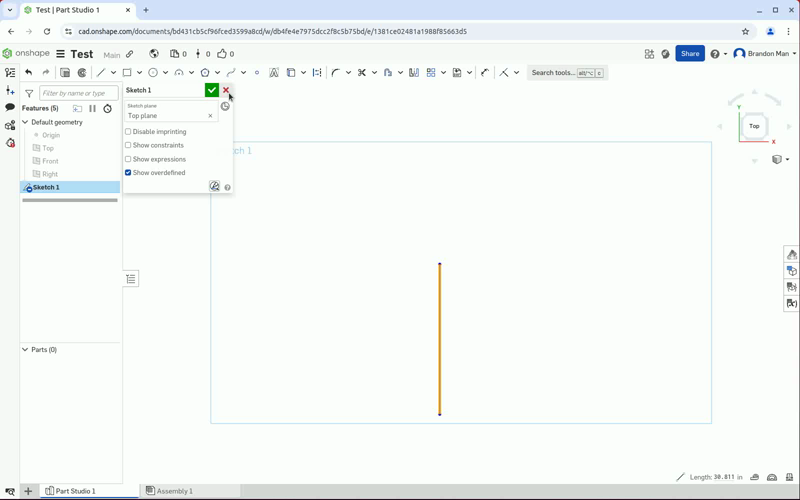
key(shift+h)
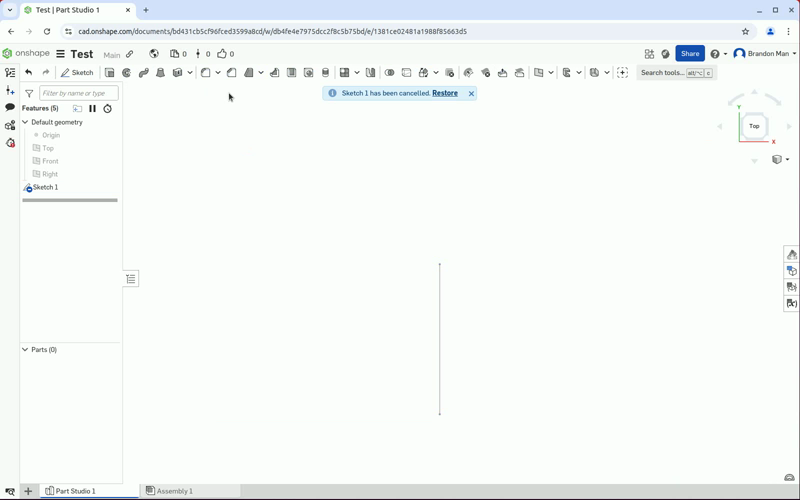
key(shift+s)
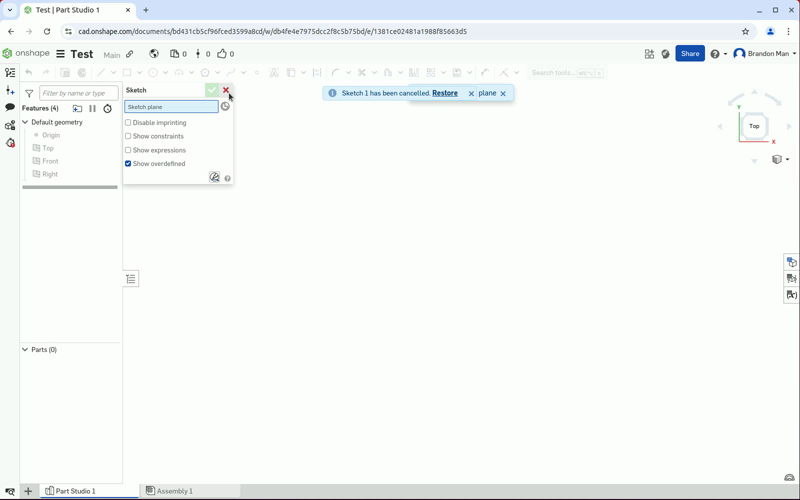
mouse_move(73, 150)
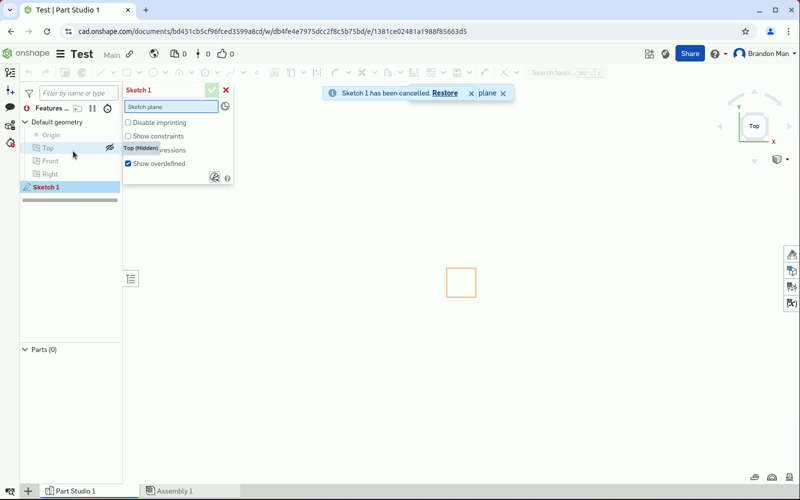
click(73, 150)
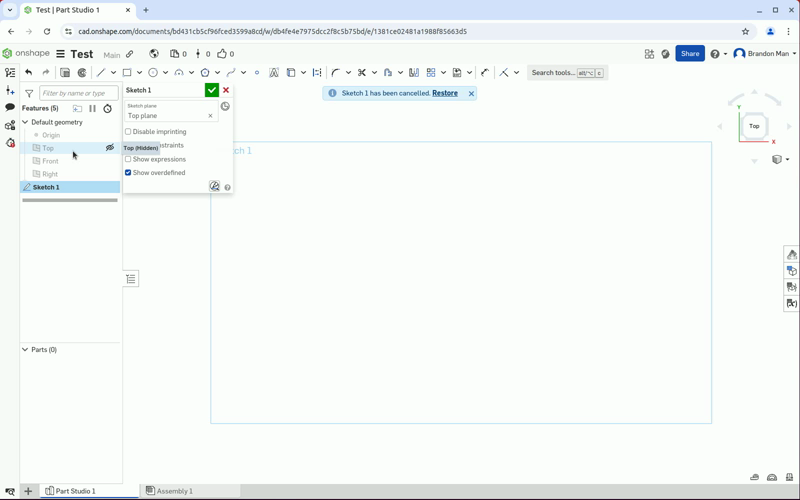
mouse_move(73, 352)
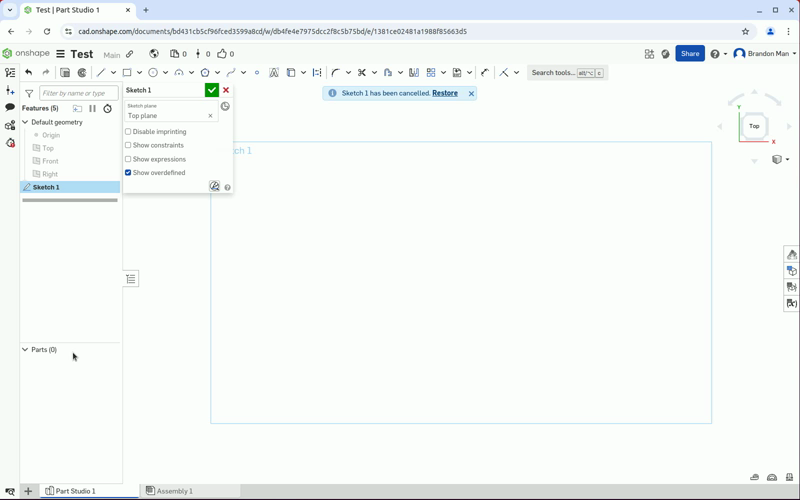
key(y)
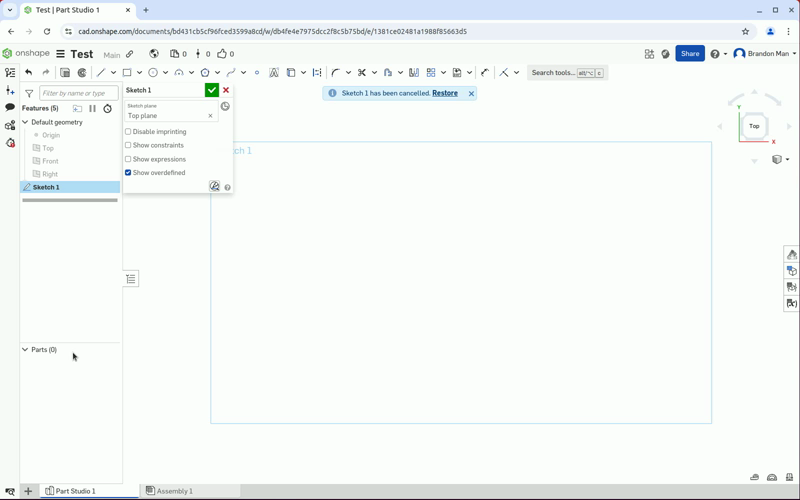
key(l)
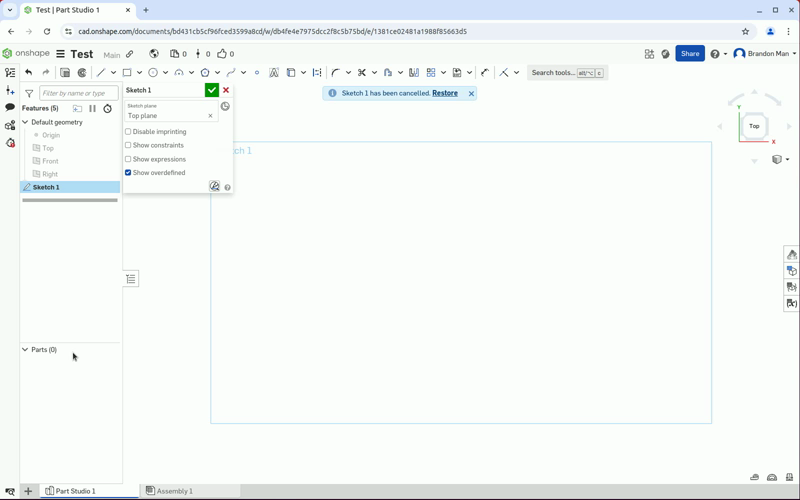
key_down(shift)
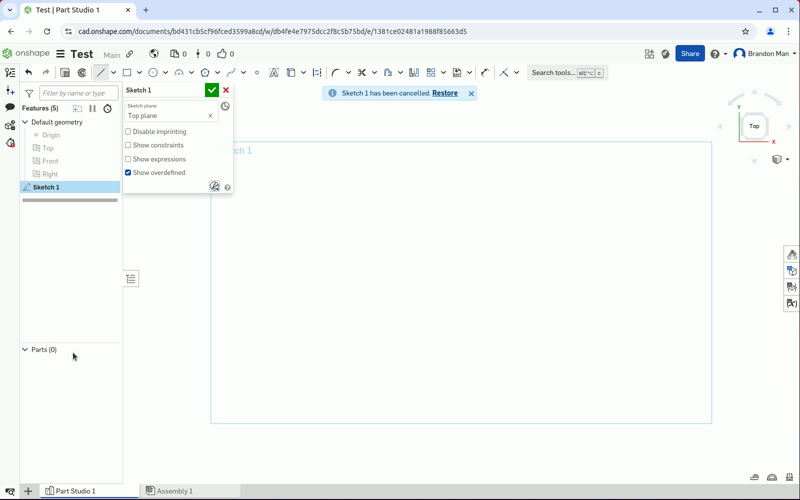
mouse_move(514, 362)
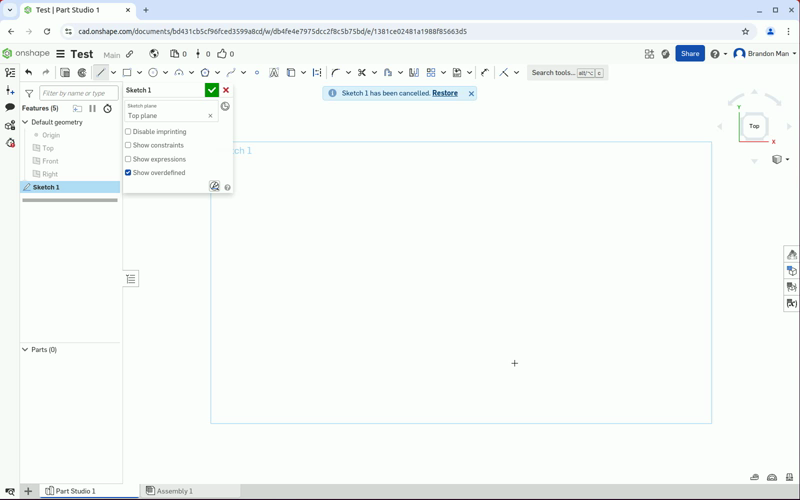
click(514, 362)
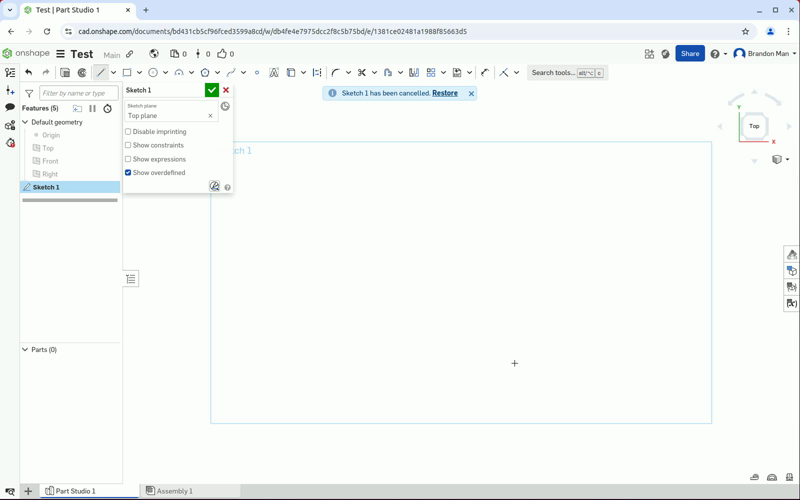
key_up(shift)
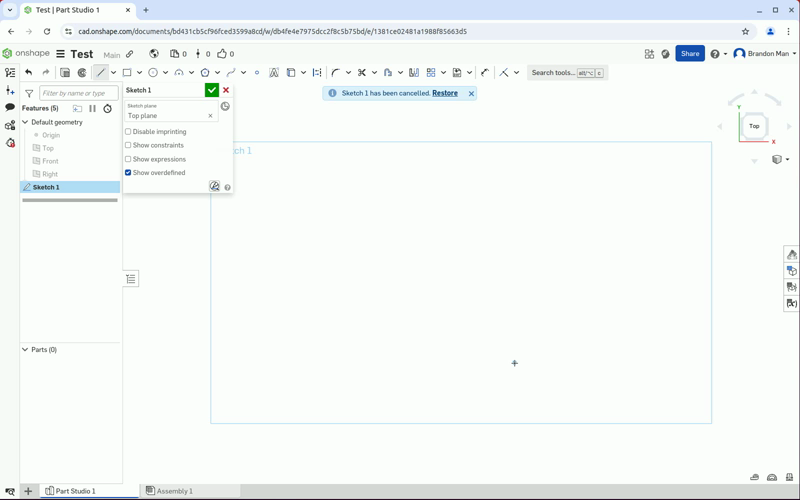
key_down(shift)
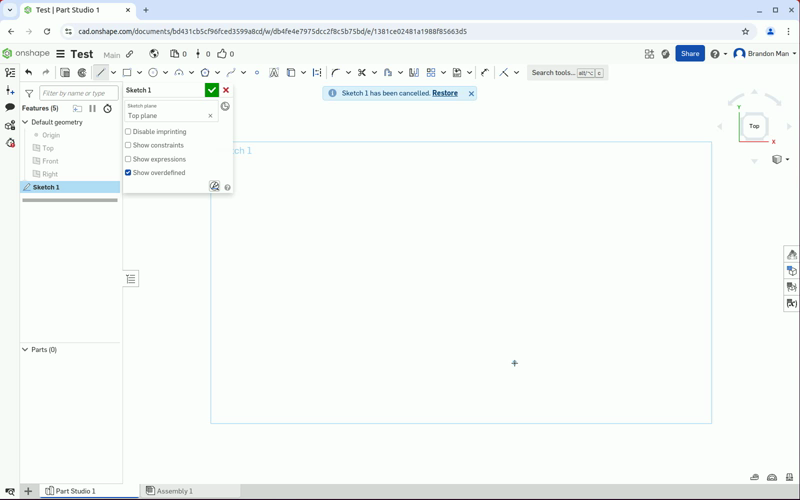
mouse_move(544, 362)
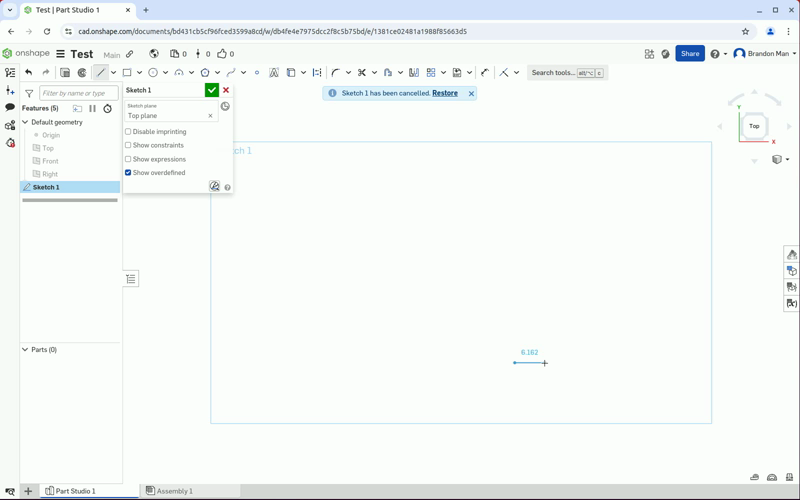
mouse_move(514, 355)
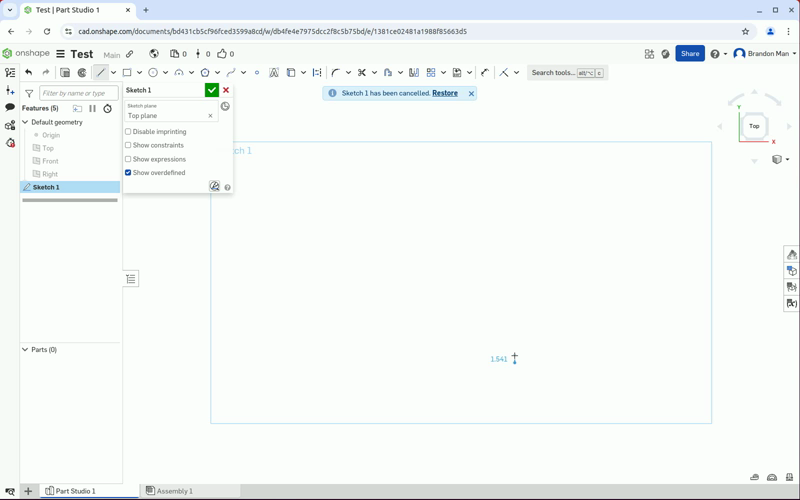
scroll(6)
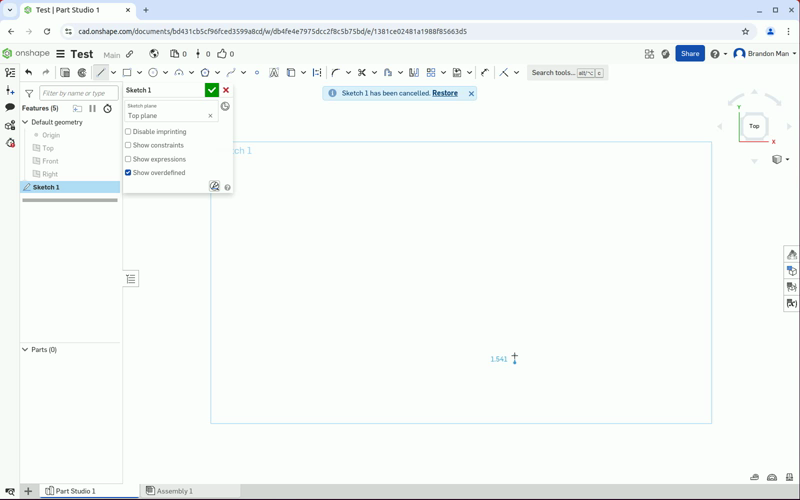
scroll(6)
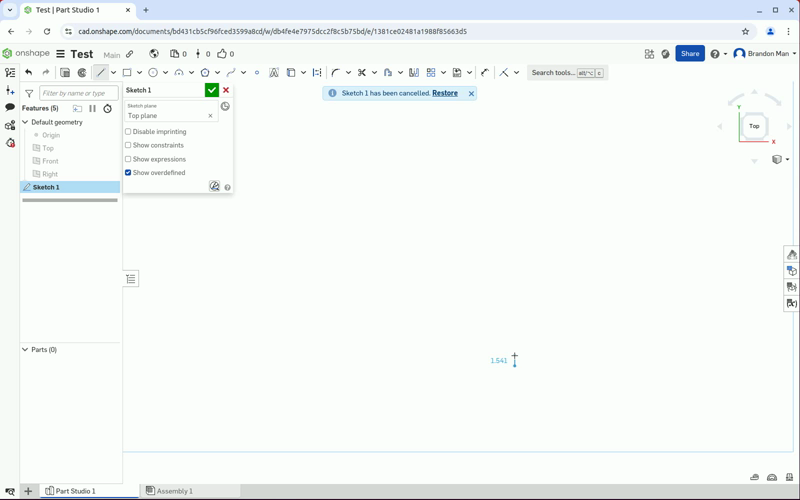
scroll(6)
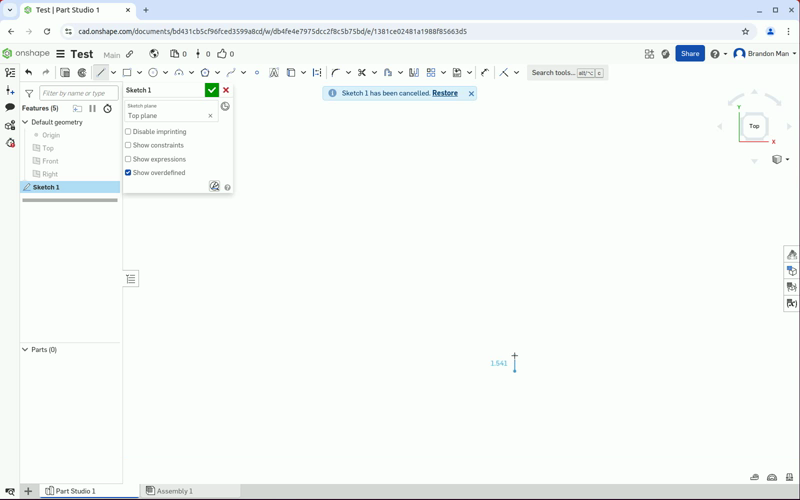
scroll(6)
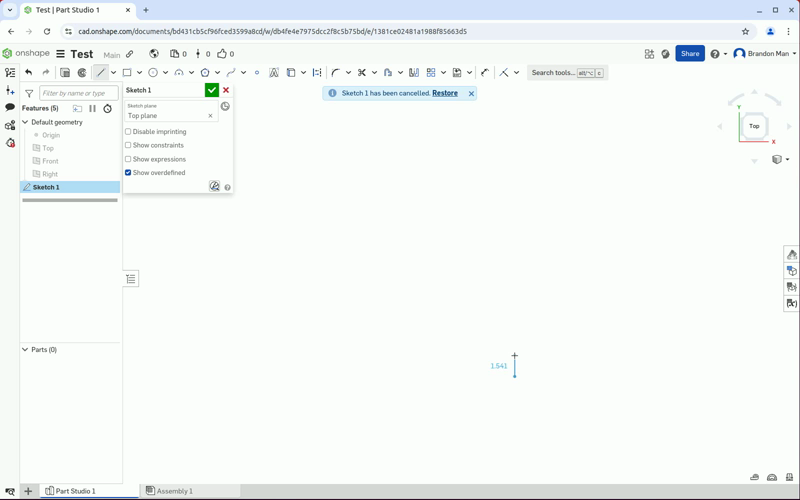
scroll(6)
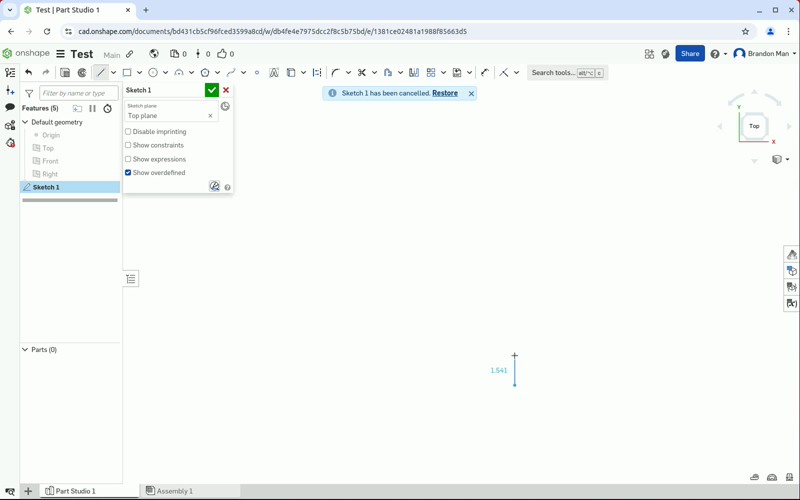
scroll(6)
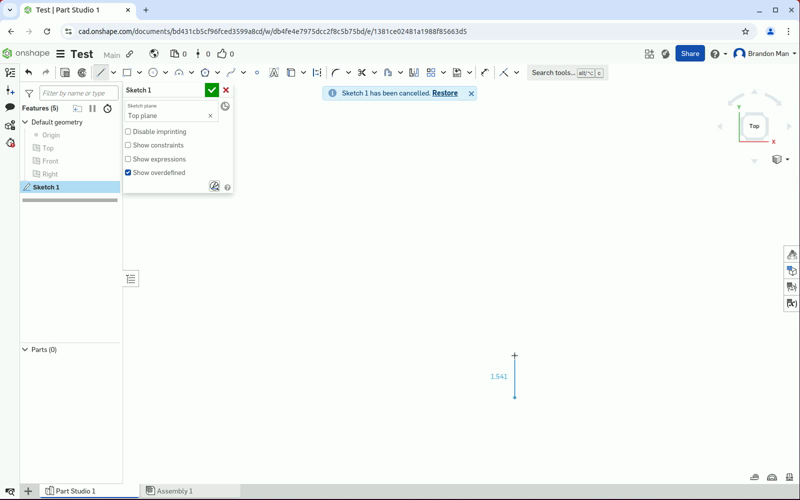
scroll(6)
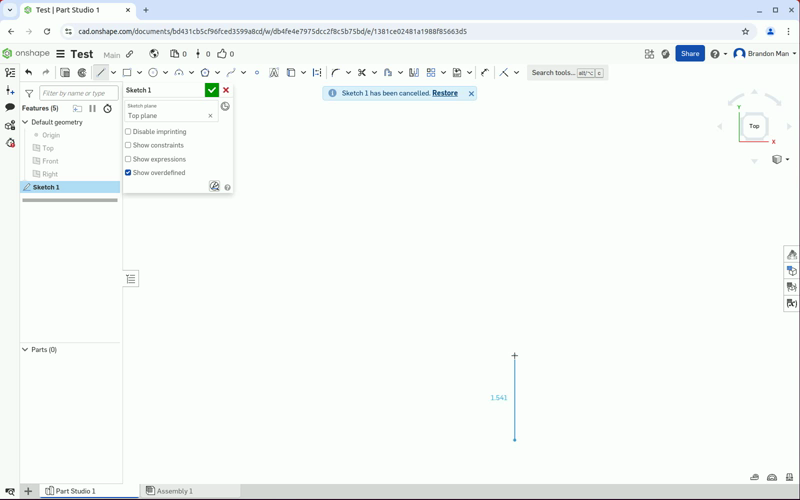
click(514, 355)
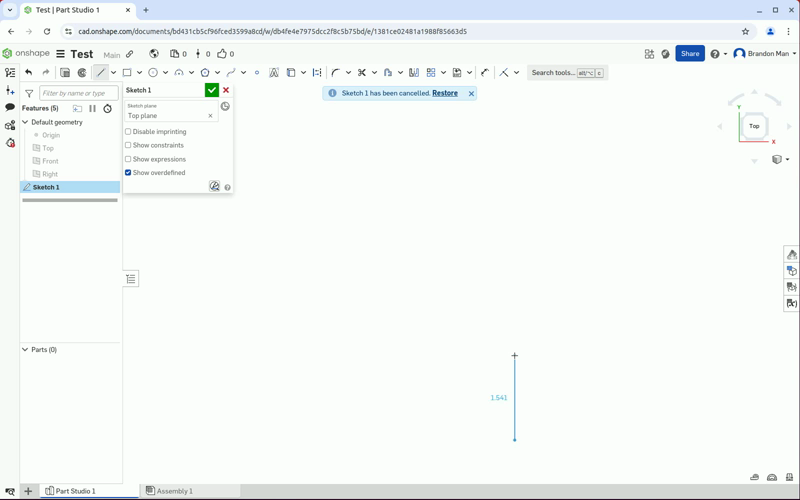
scroll(-6)
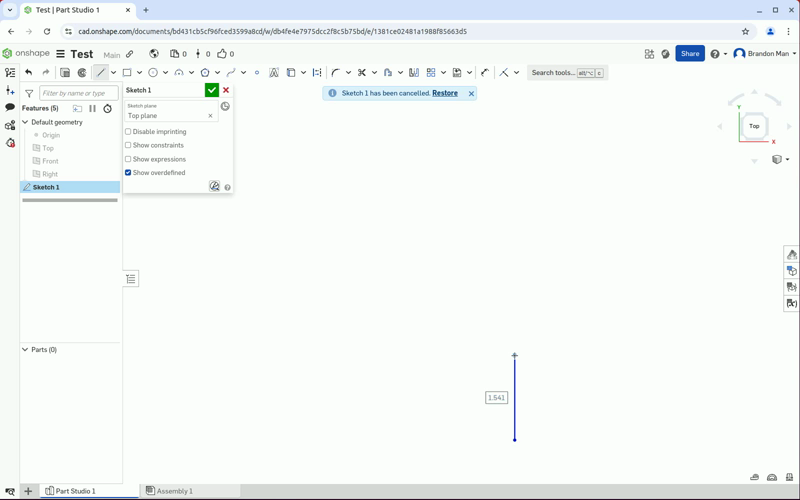
scroll(-6)
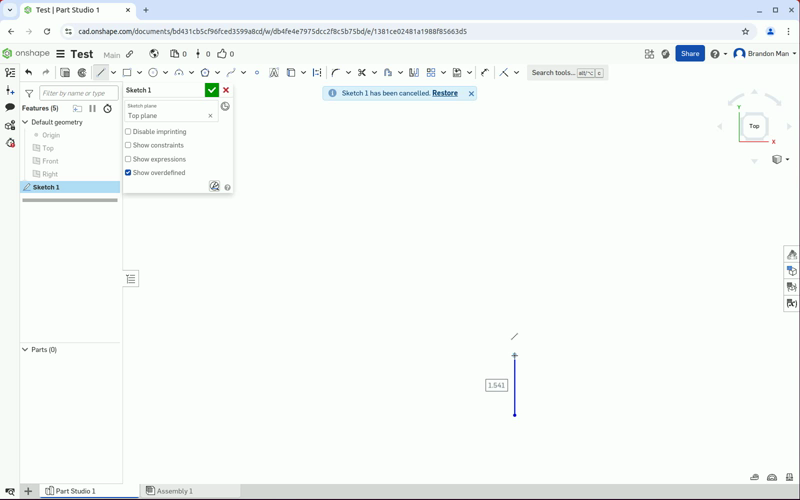
scroll(-6)
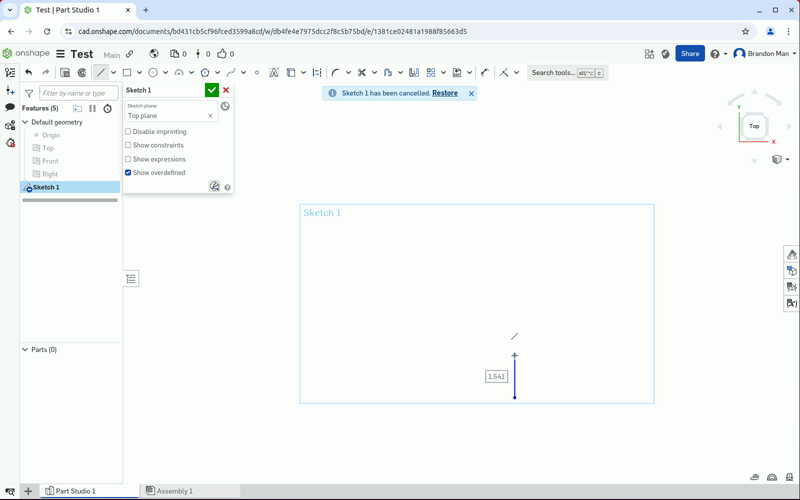
scroll(-6)
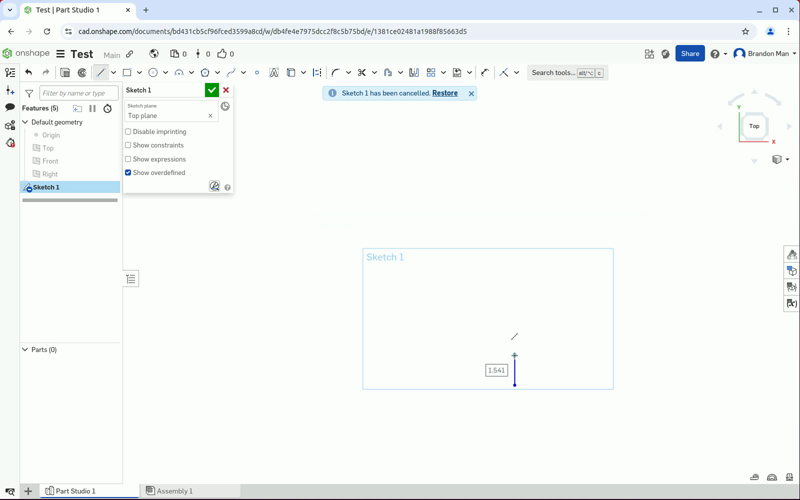
scroll(-6)
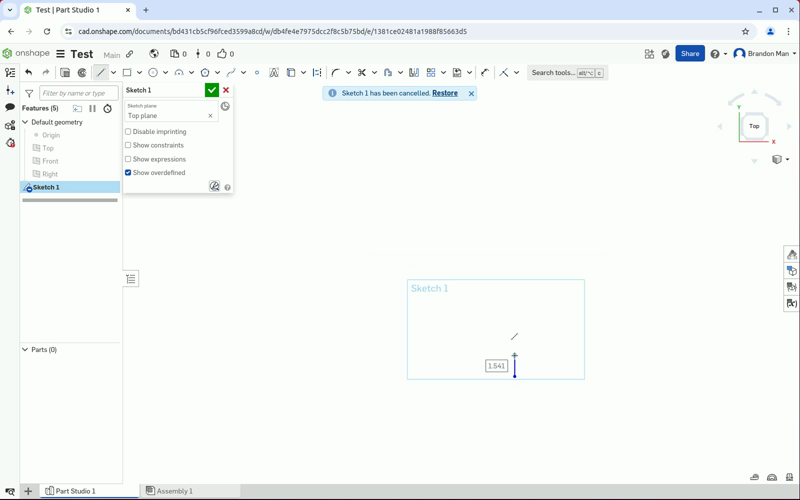
scroll(-6)
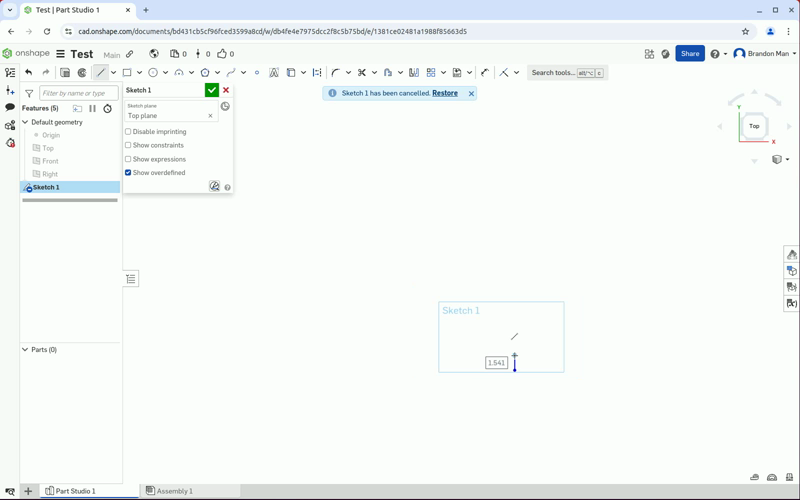
scroll(-6)
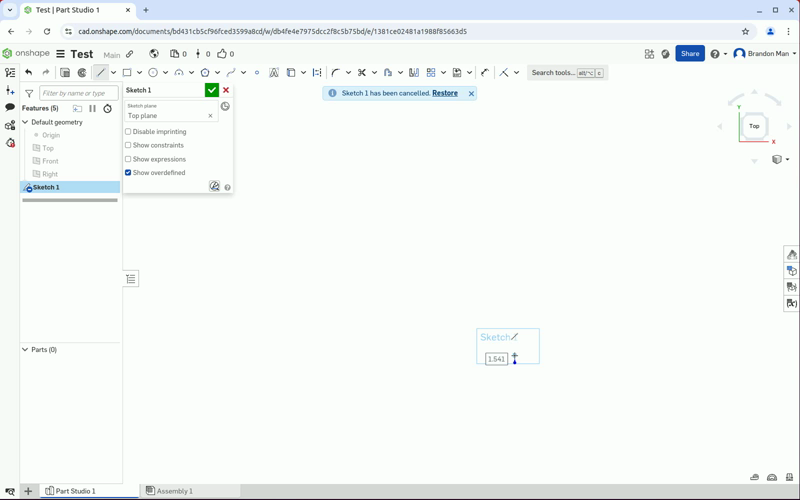
key_up(shift)
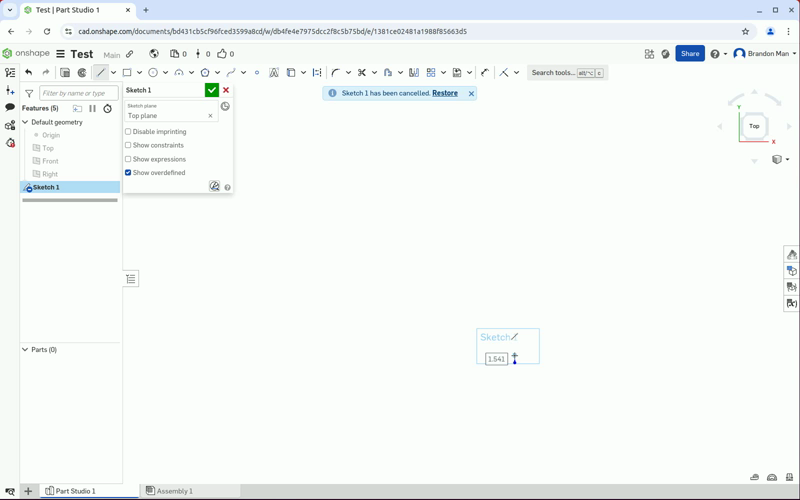
key(esc)
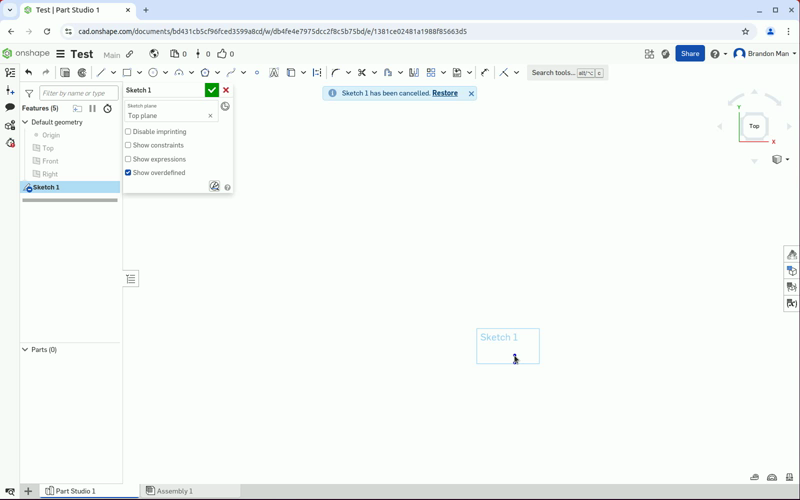
key(a)
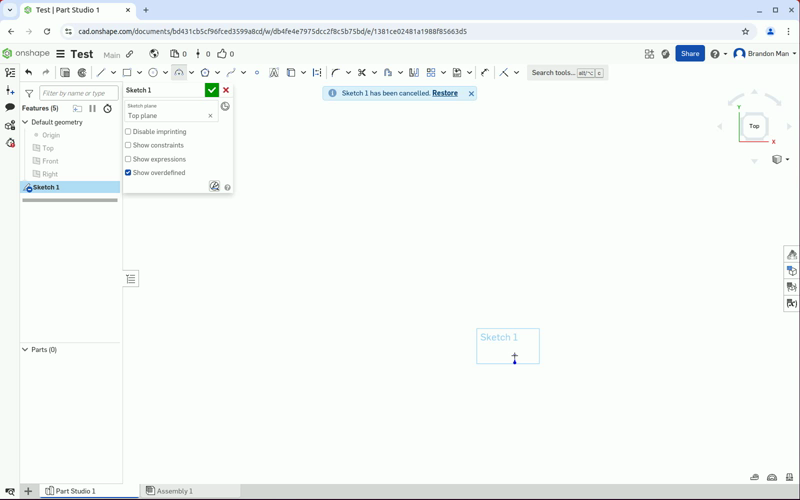
mouse_move(514, 355)
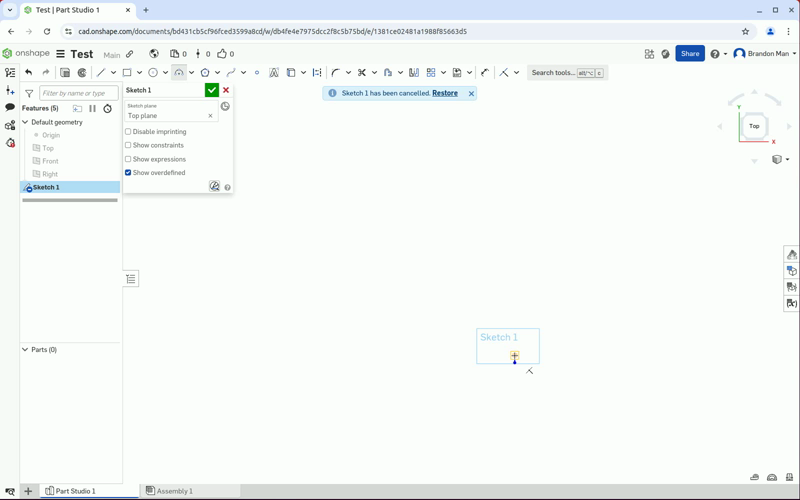
click(514, 355)
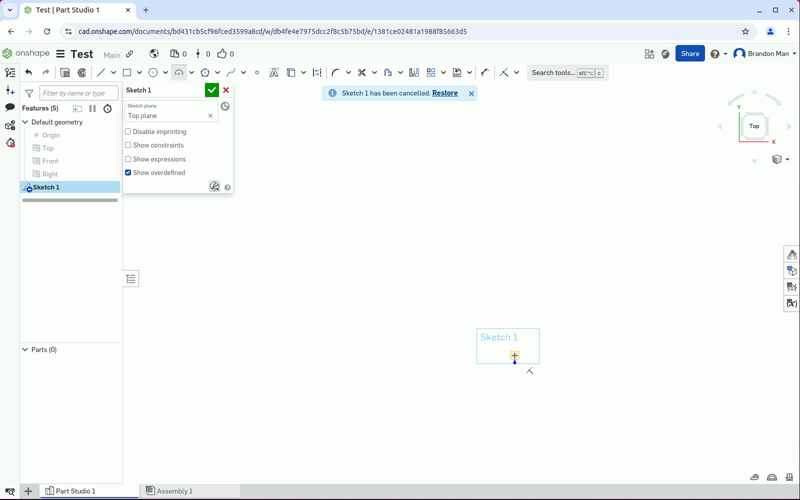
key_down(shift)
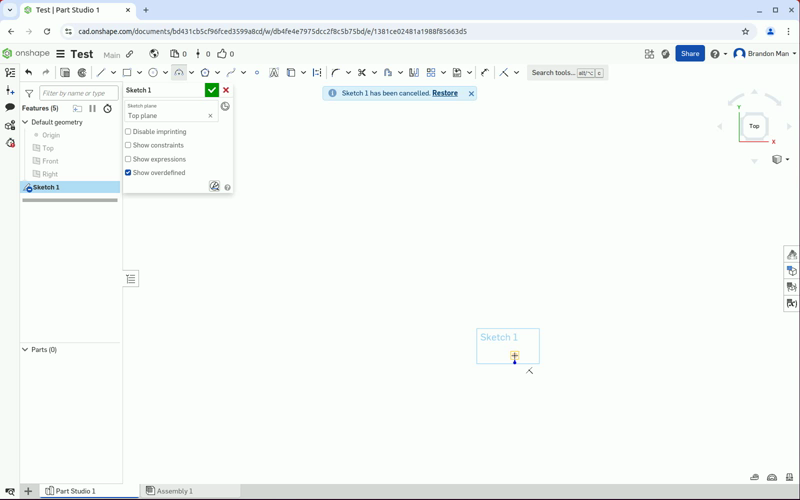
mouse_move(514, 211)
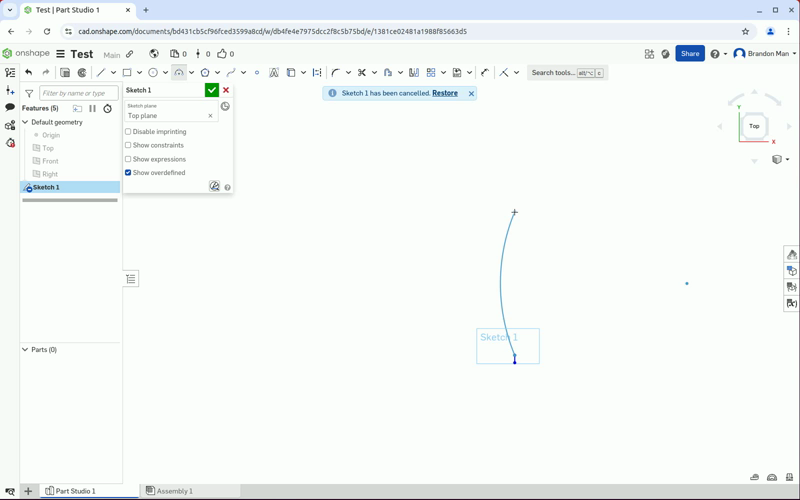
click(514, 211)
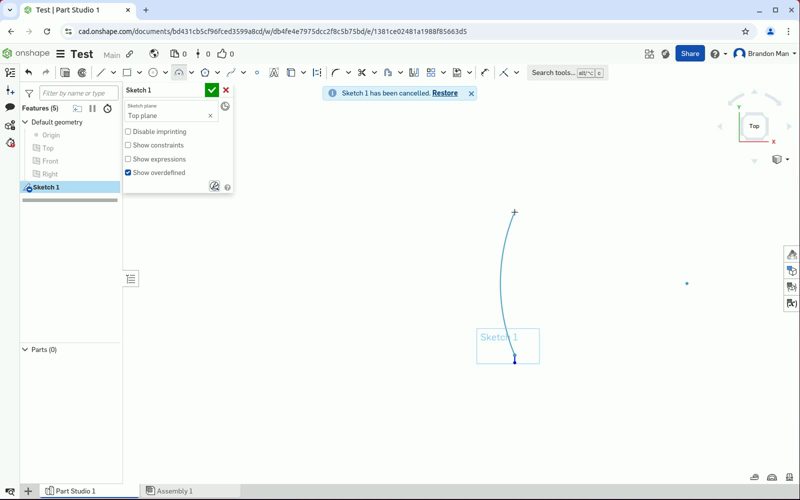
mouse_move(371, 283)
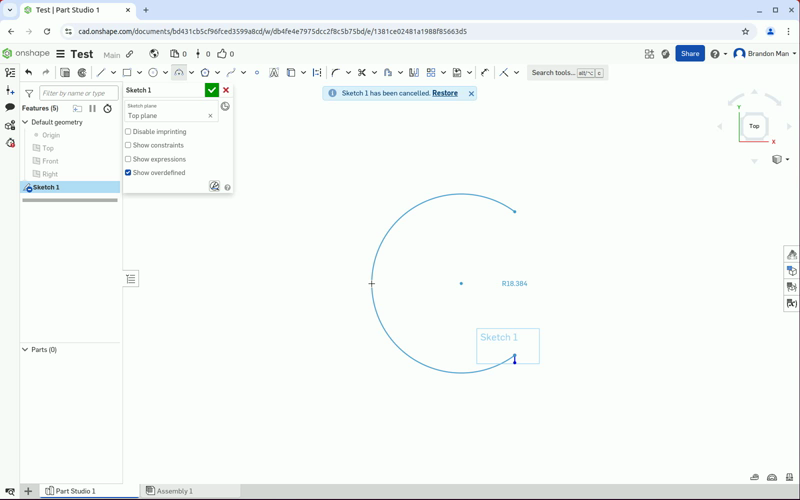
click(371, 283)
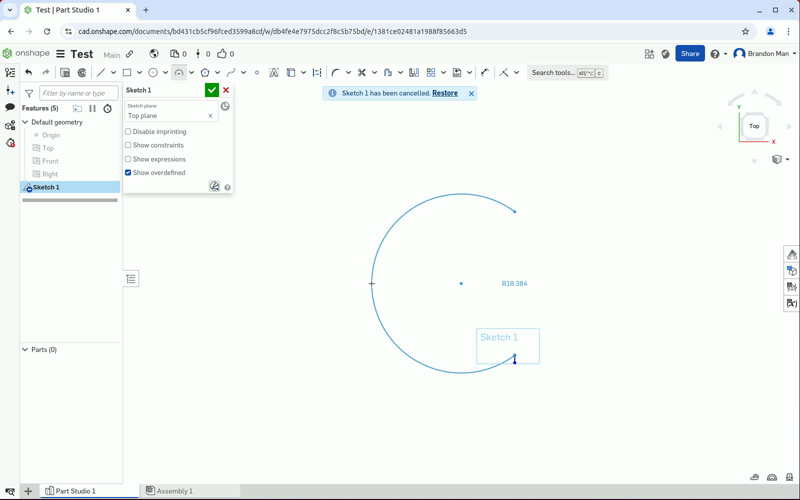
key_up(shift)
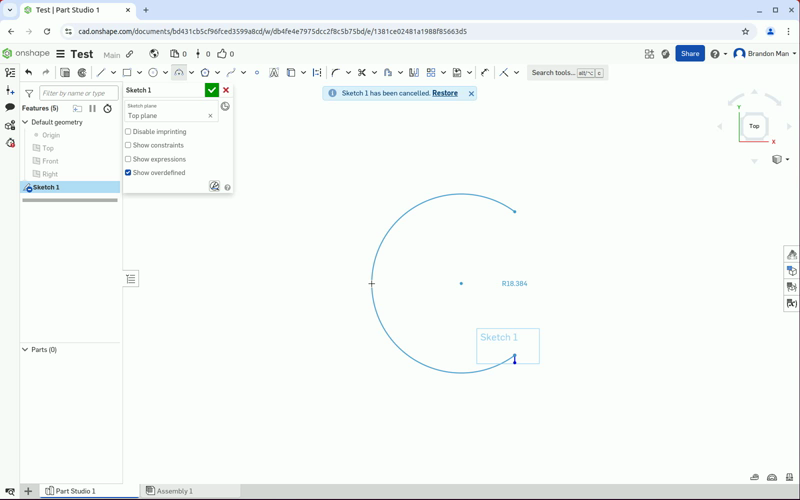
key(esc)
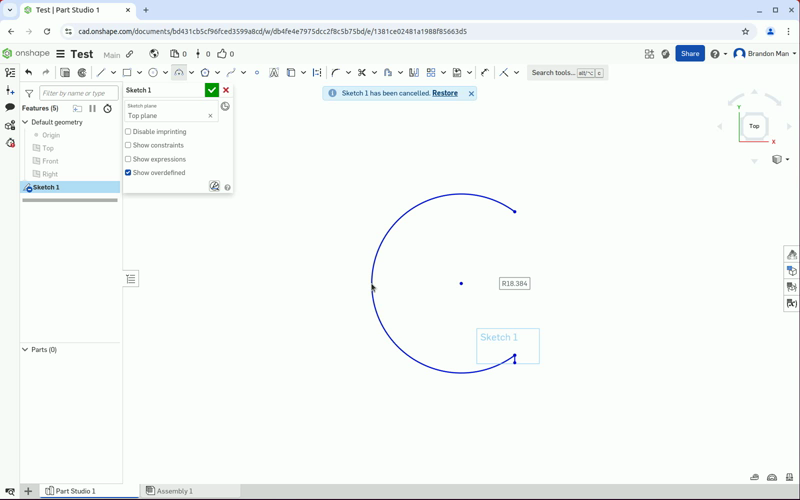
key(l)
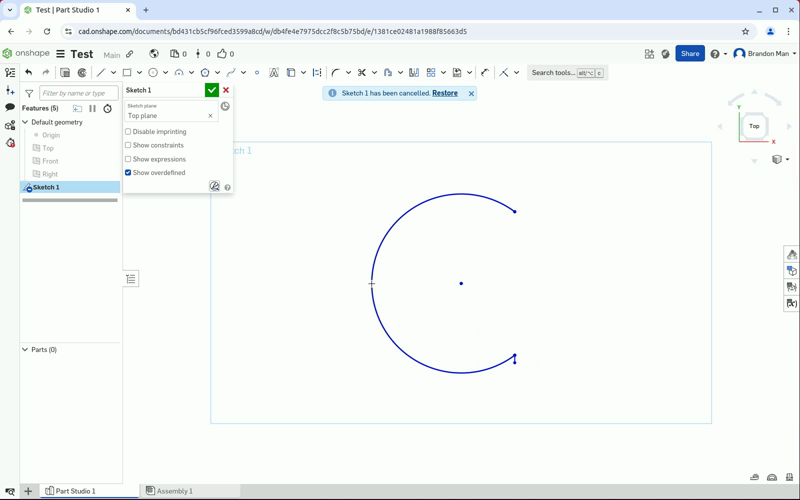
mouse_move(514, 211)
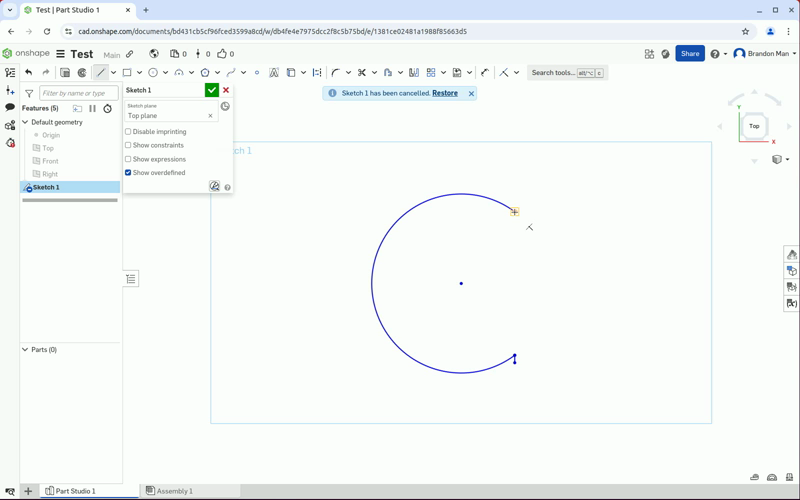
click(514, 211)
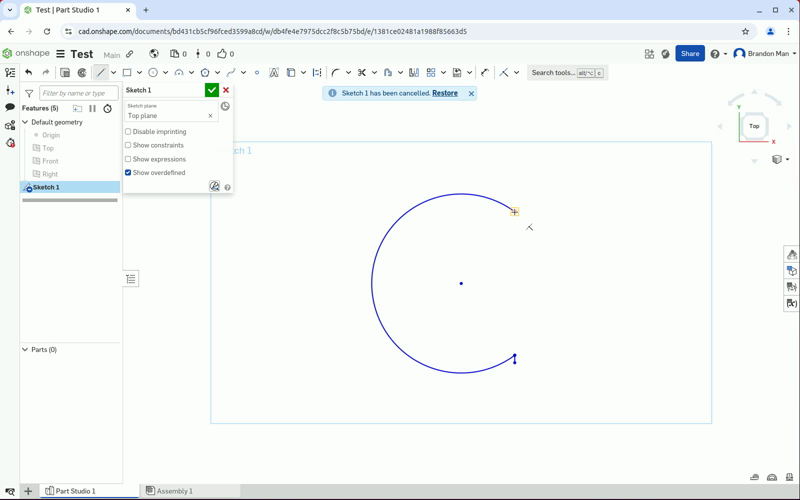
key_down(shift)
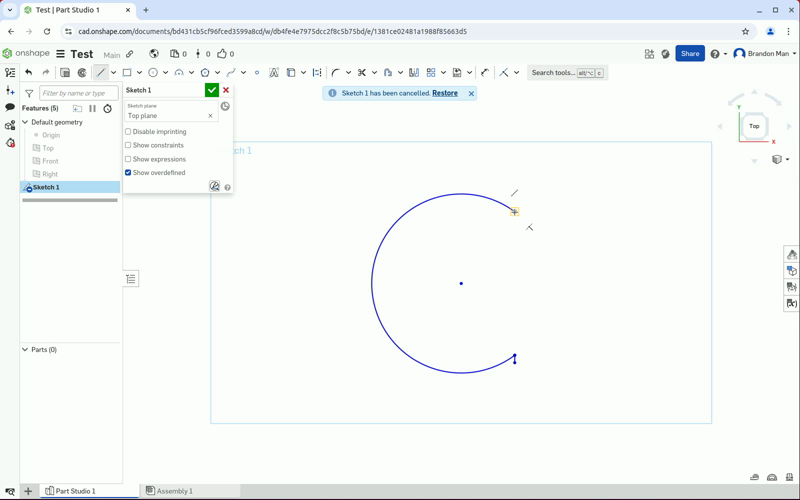
mouse_move(544, 211)
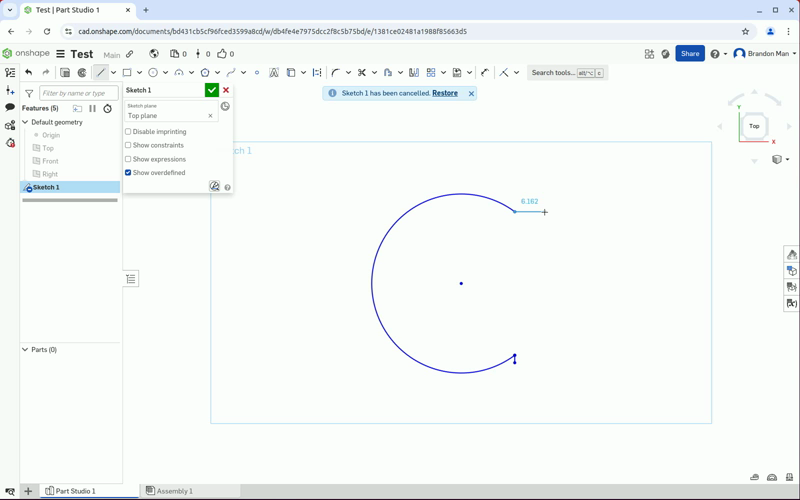
mouse_move(514, 204)
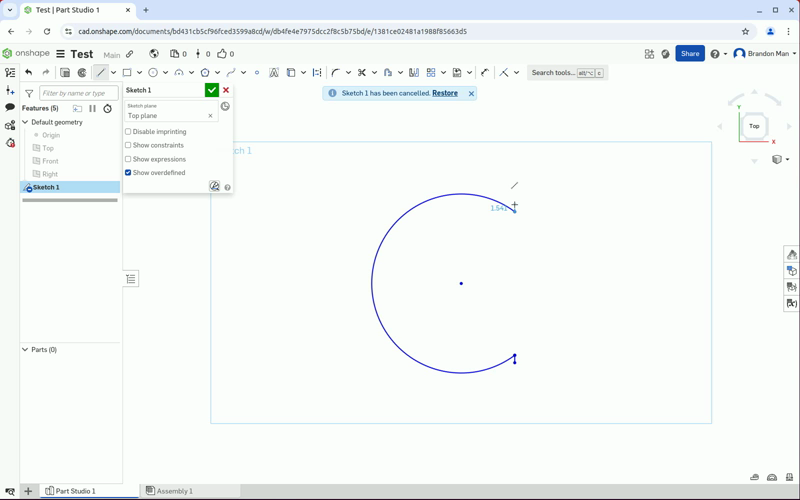
scroll(6)
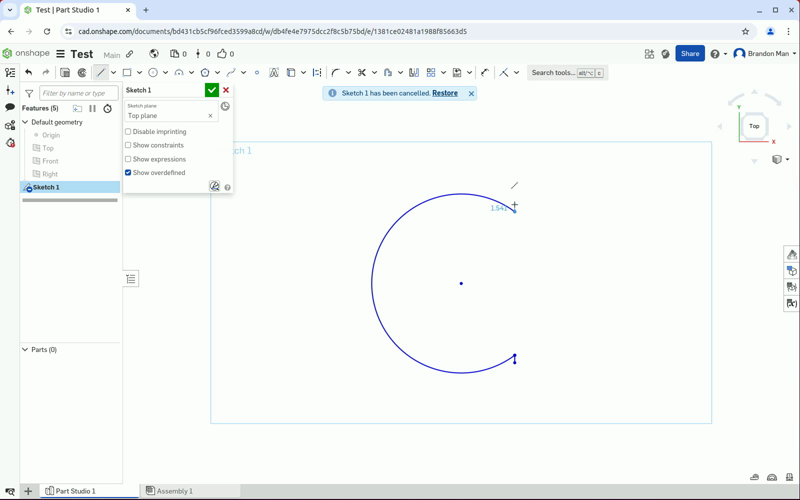
scroll(6)
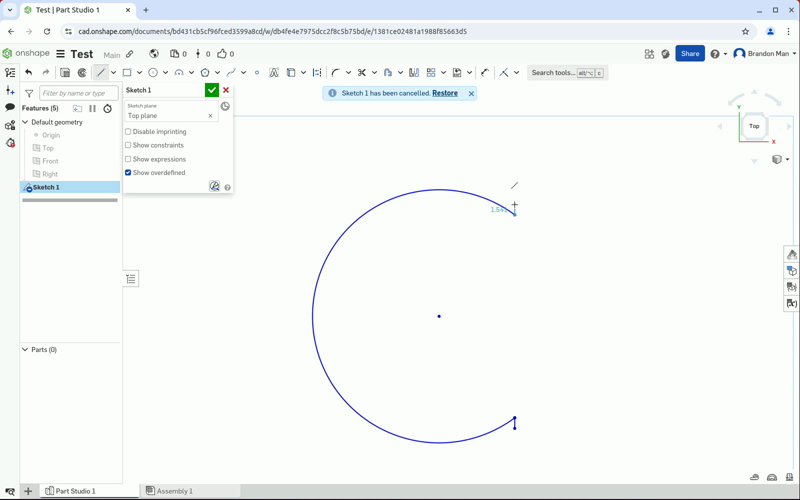
scroll(6)
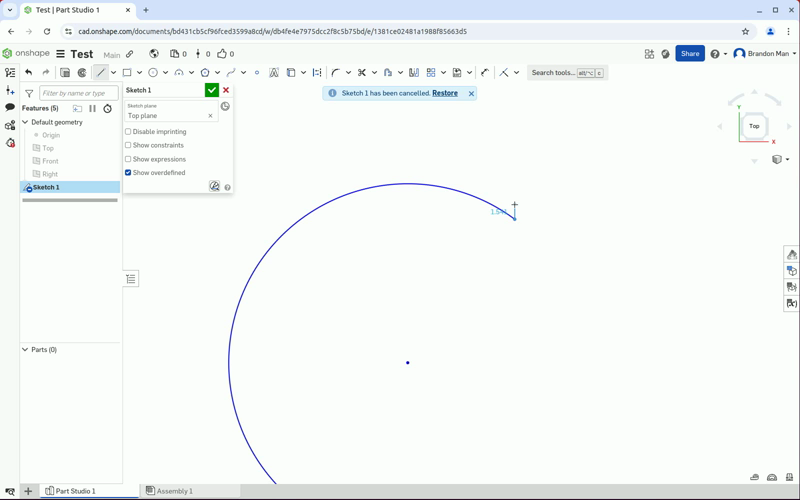
scroll(6)
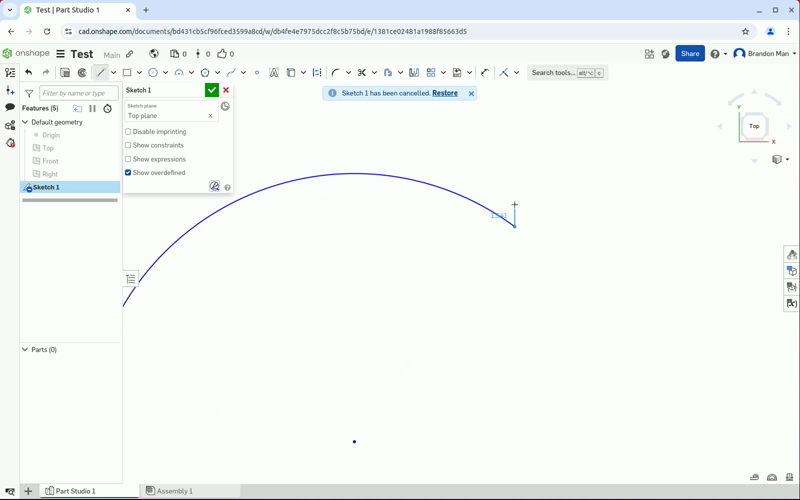
scroll(6)
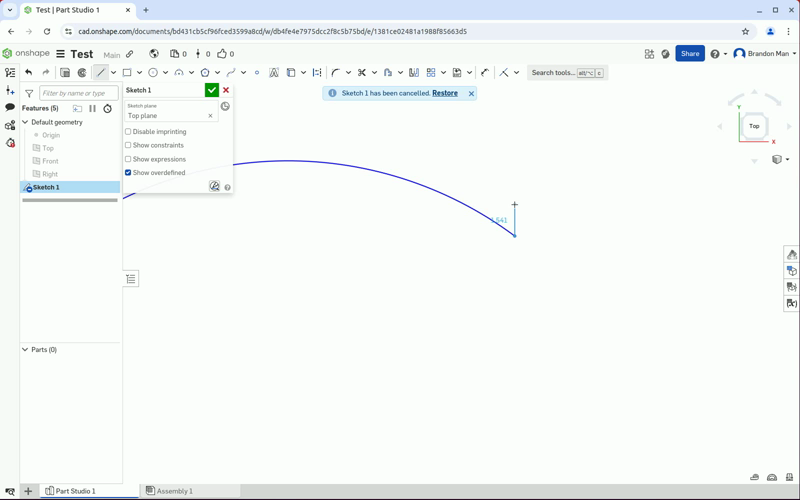
scroll(6)
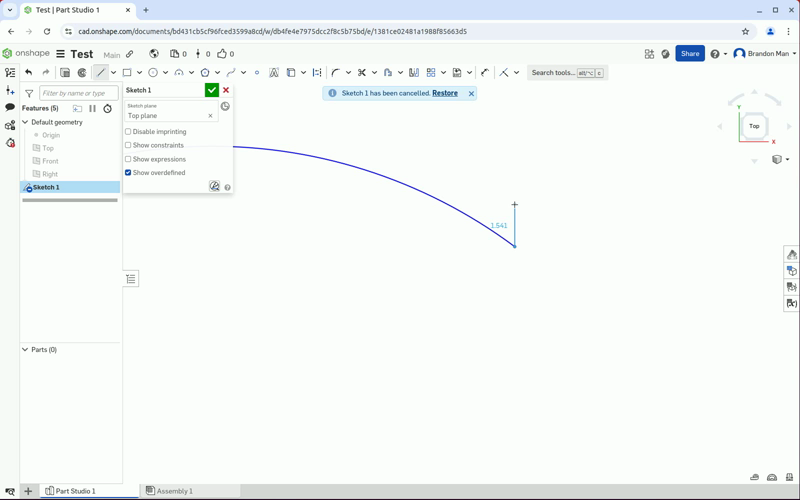
scroll(6)
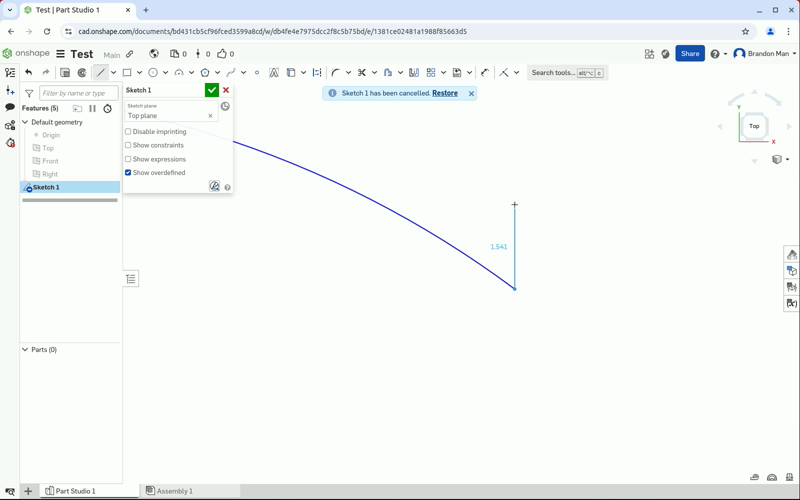
click(514, 204)
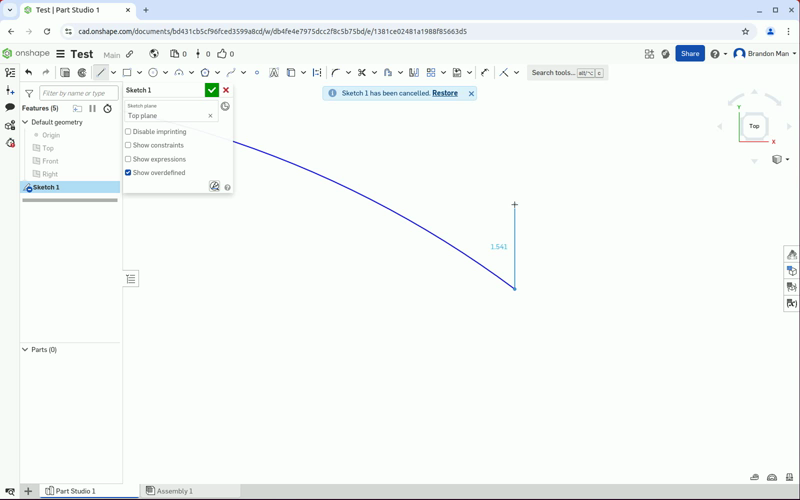
scroll(-6)
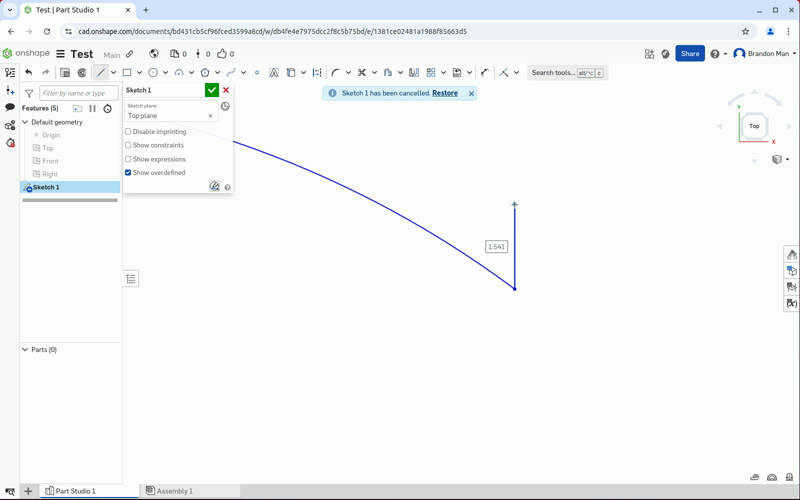
scroll(-6)
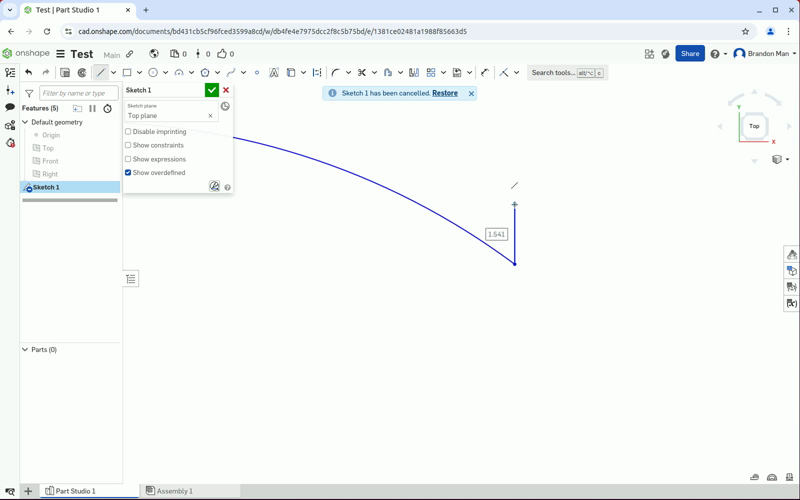
scroll(-6)
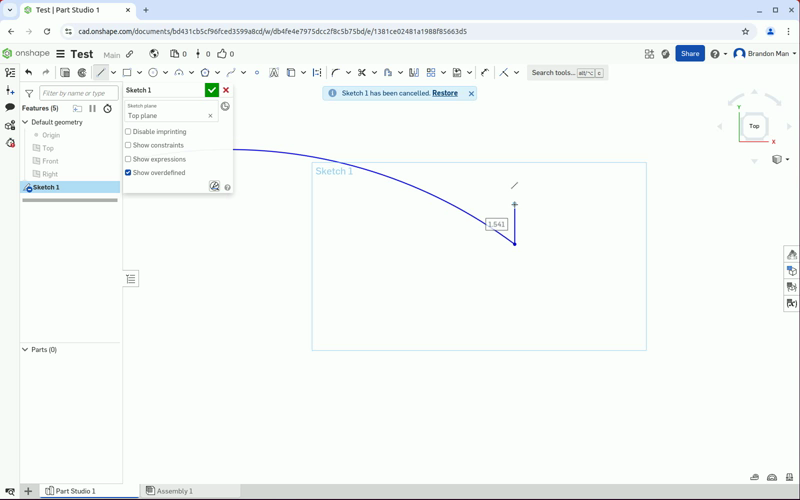
scroll(-6)
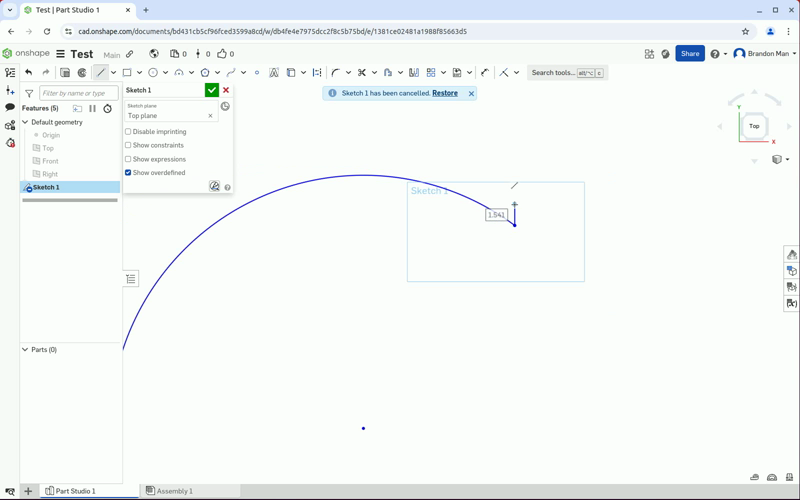
scroll(-6)
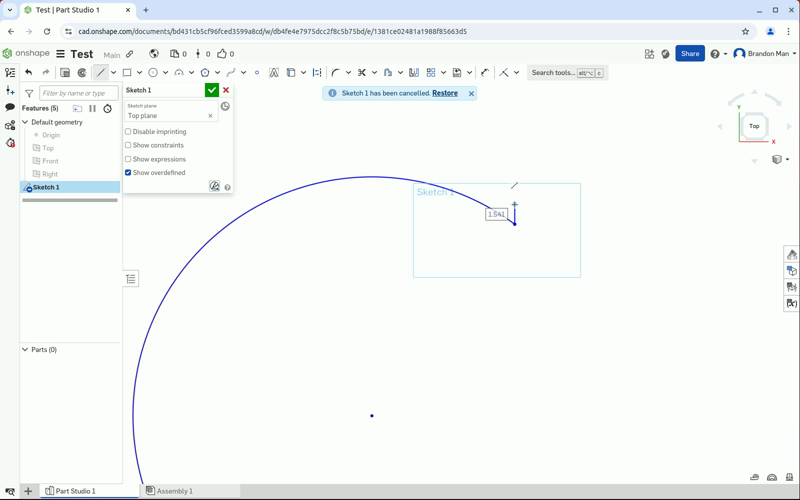
scroll(-6)
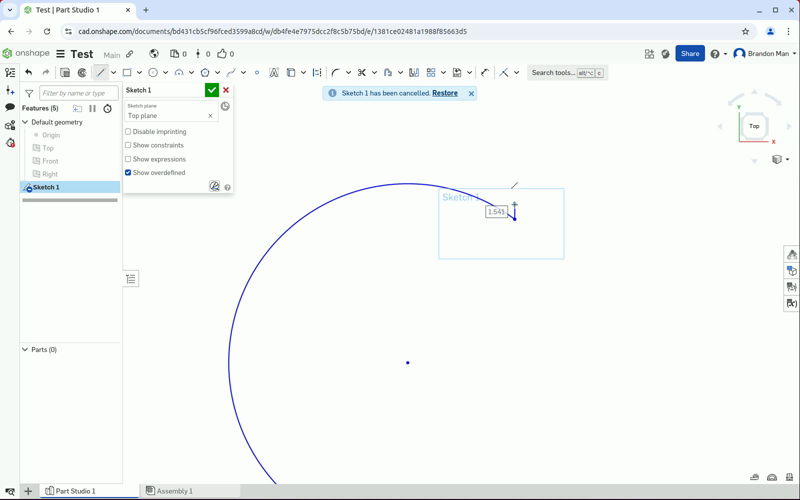
scroll(-6)
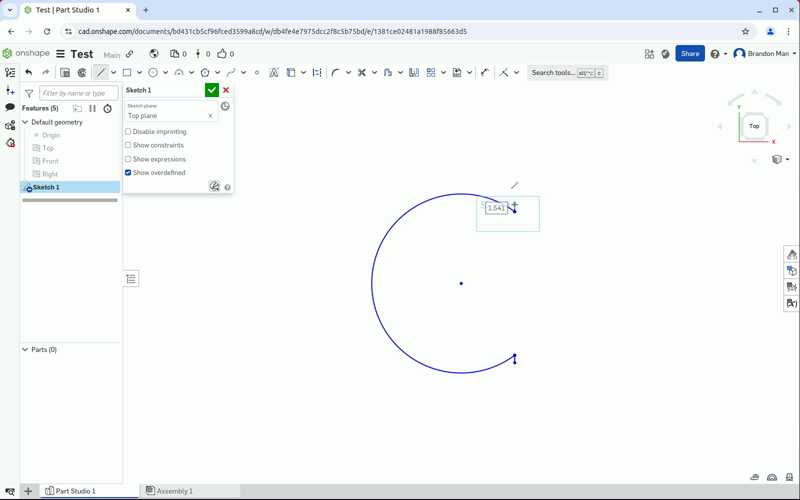
key_up(shift)
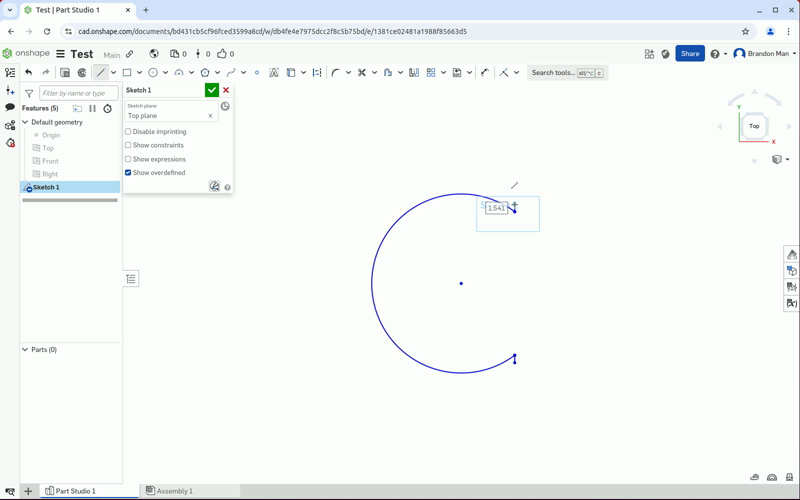
key(esc)
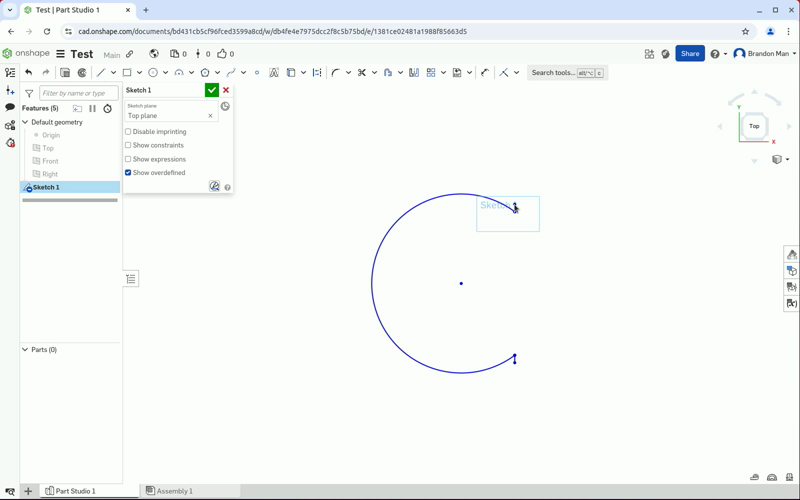
key(a)
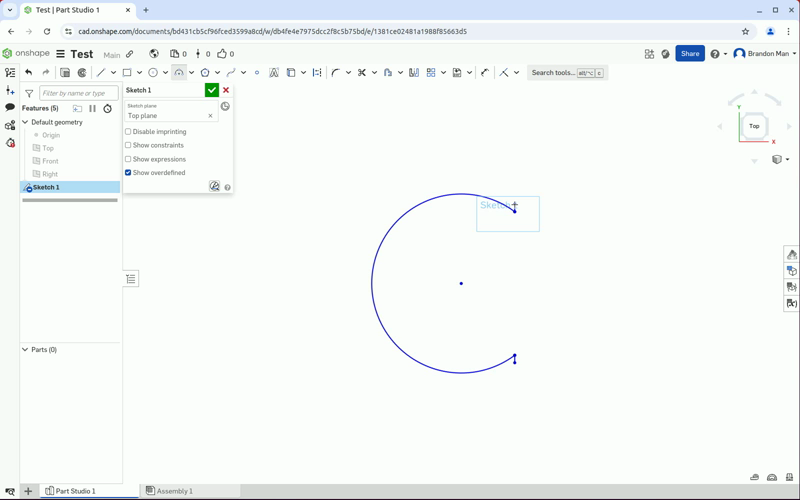
mouse_move(514, 204)
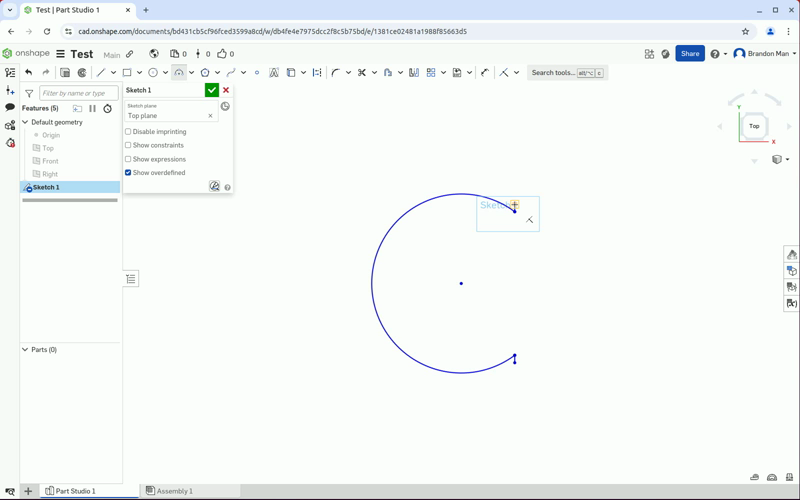
click(514, 204)
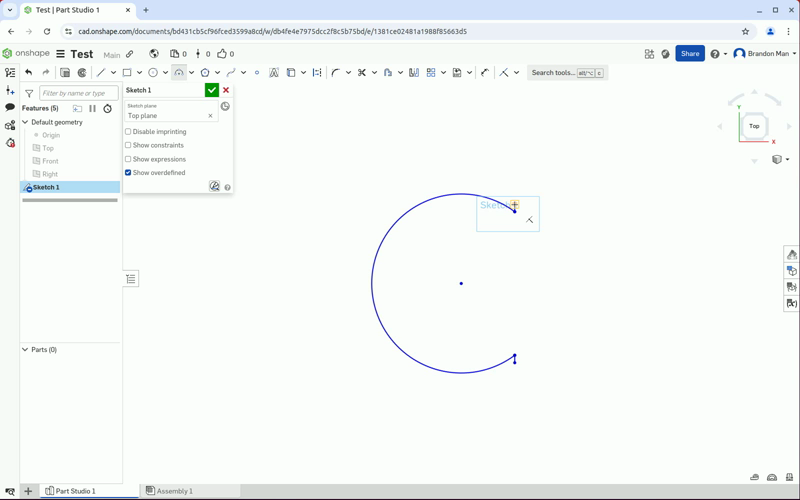
mouse_move(514, 362)
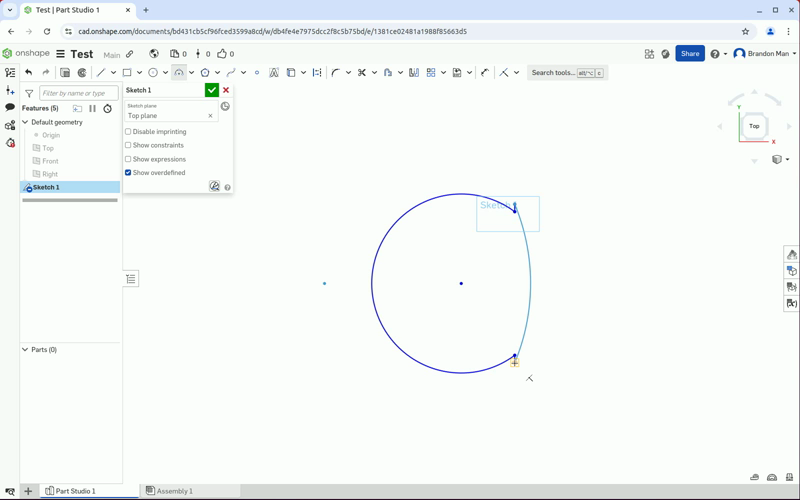
click(514, 362)
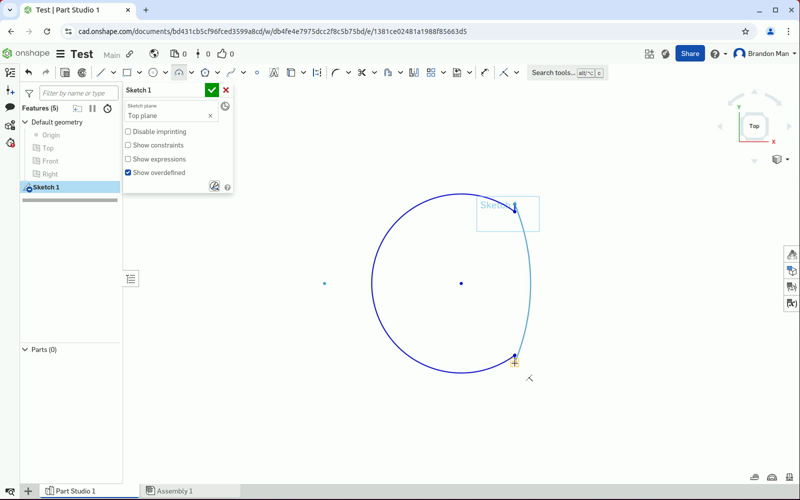
key_down(shift)
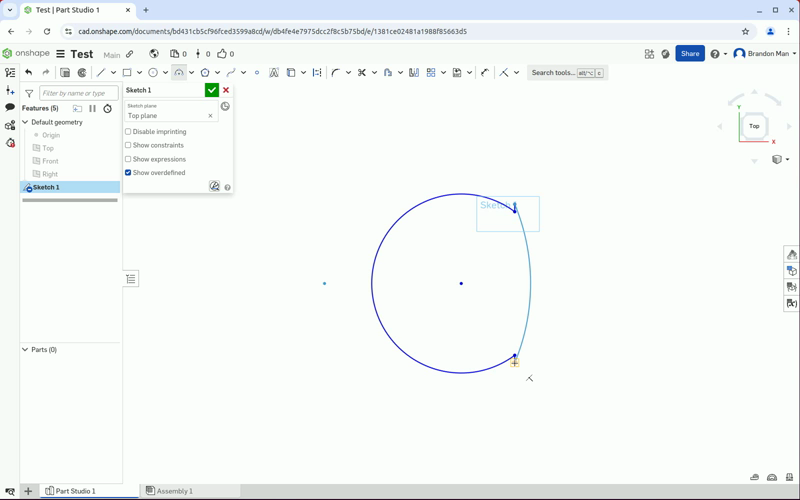
mouse_move(366, 283)
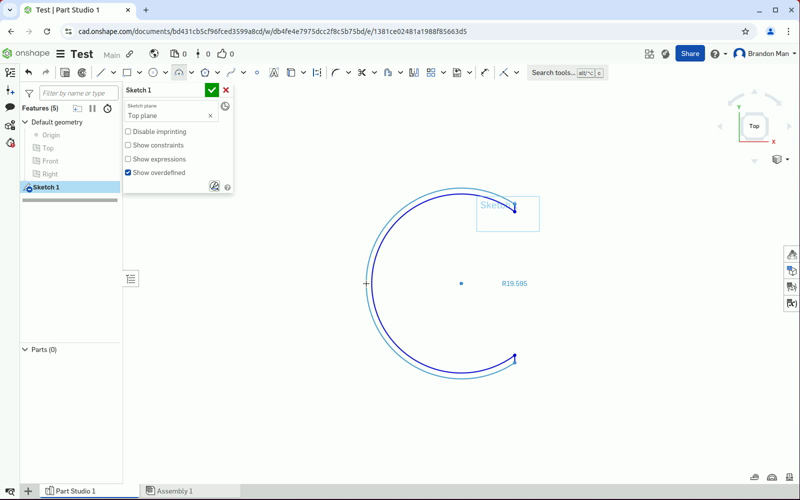
click(366, 283)
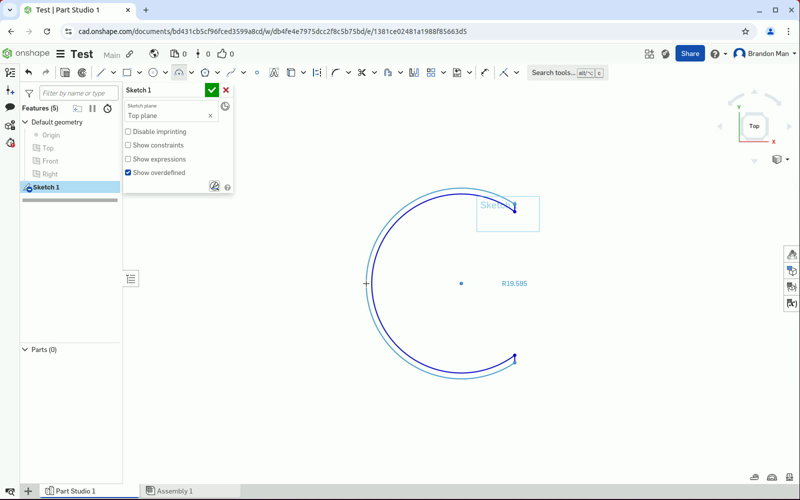
key_up(shift)
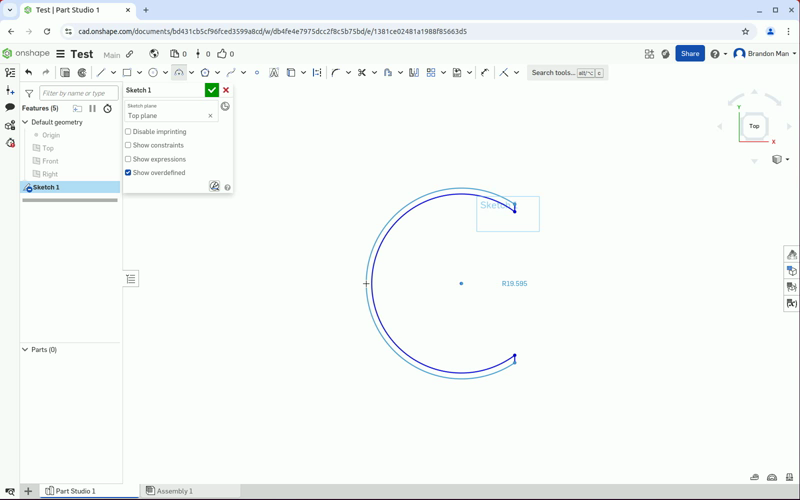
key(esc)
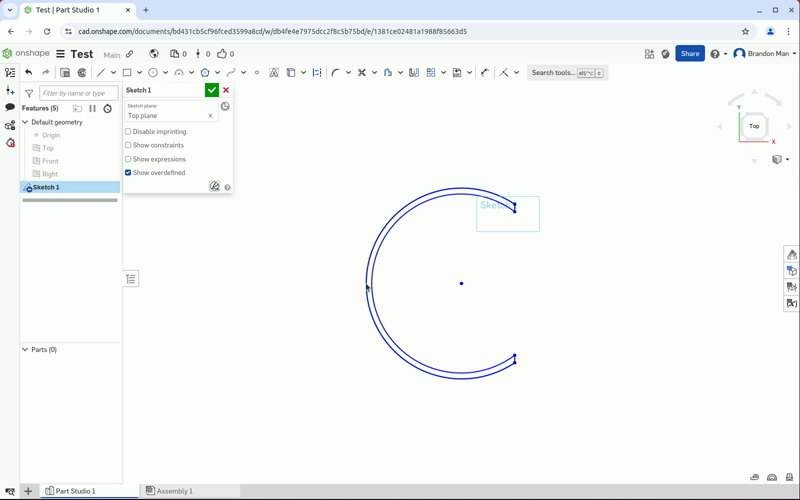
mouse_move(380, 327)
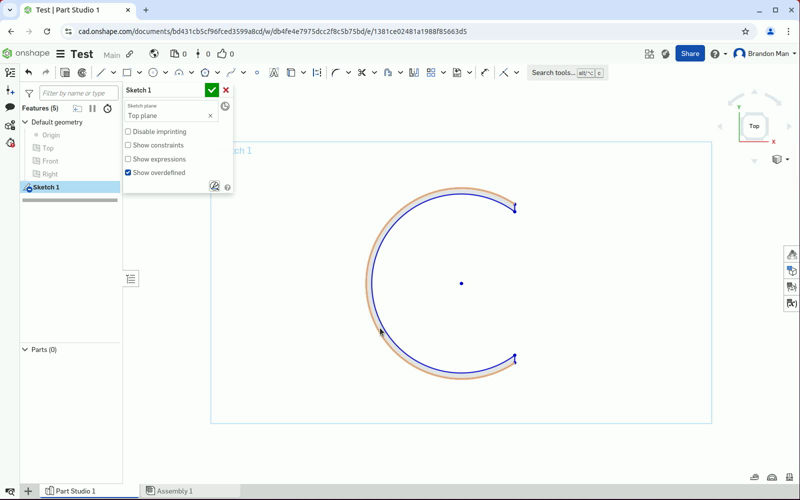
click(380, 327)
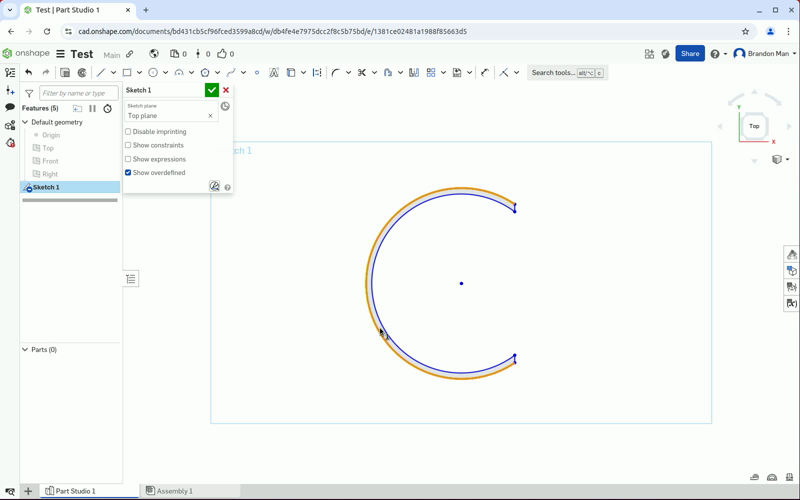
mouse_move(73, 352)
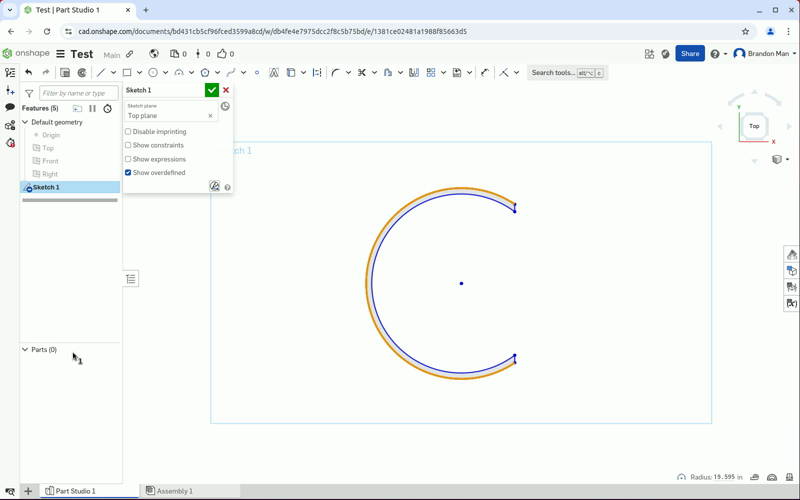
key(shift+y)
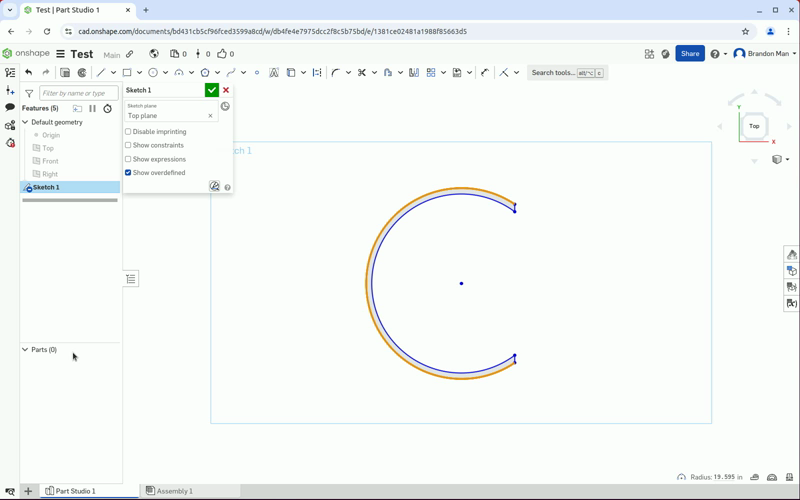
key(shift+e)
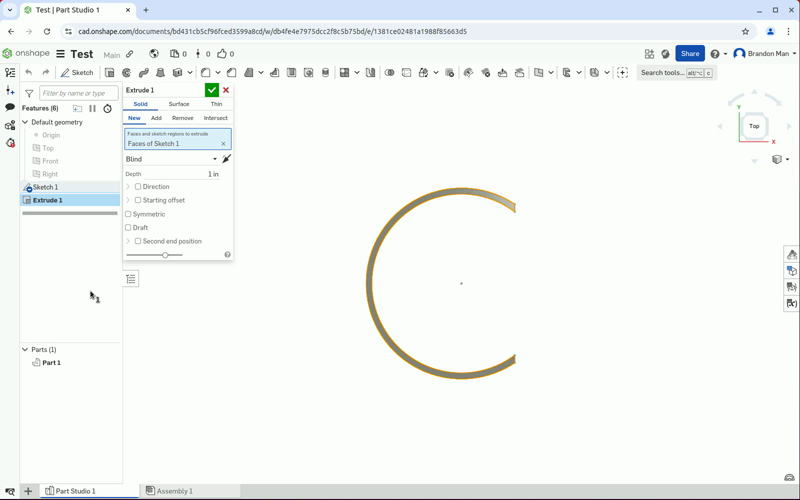
mouse_move(143, 106)
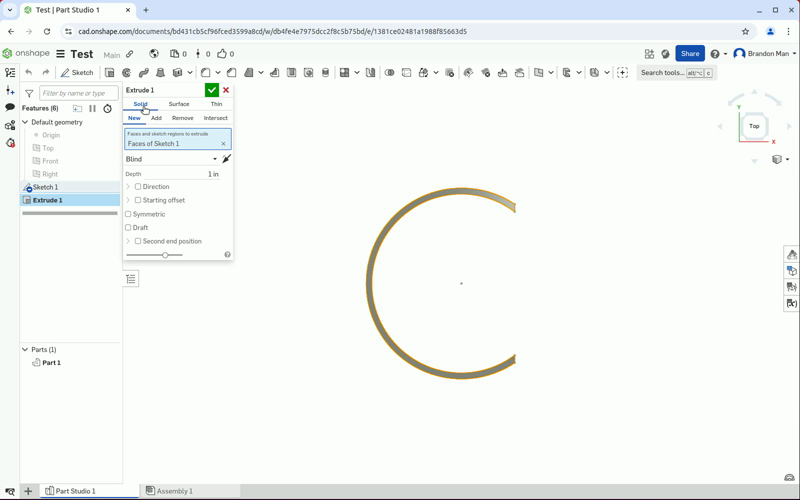
click(143, 106)
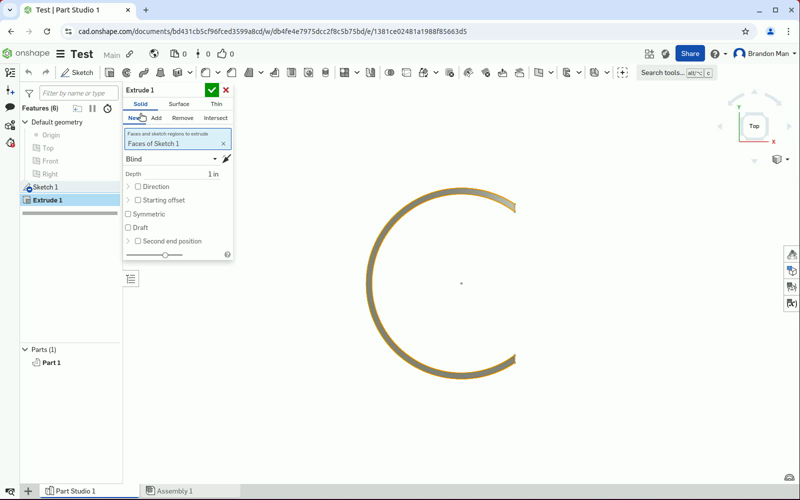
mouse_move(137, 120)
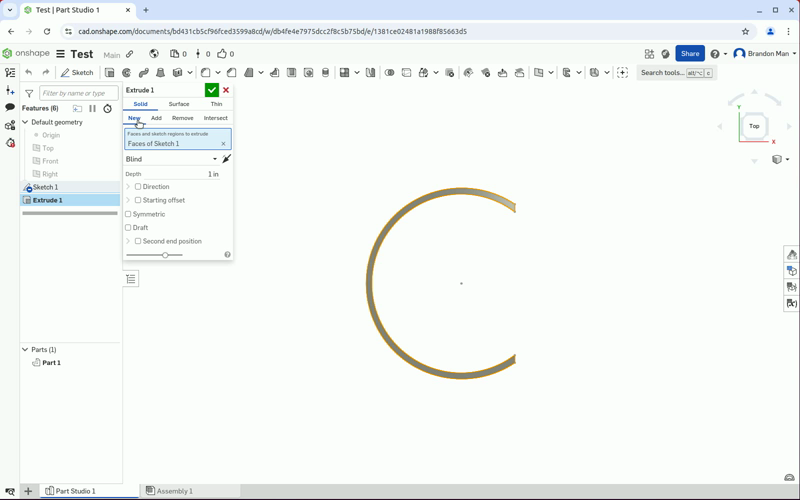
click(137, 120)
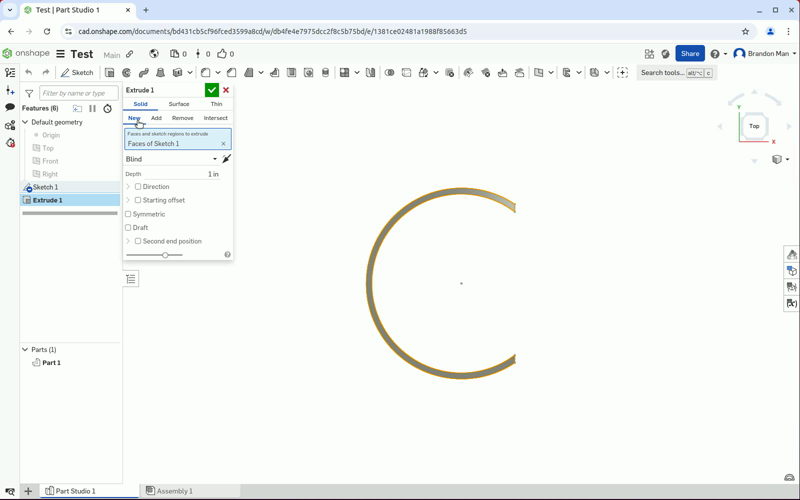
key(tab, 4)
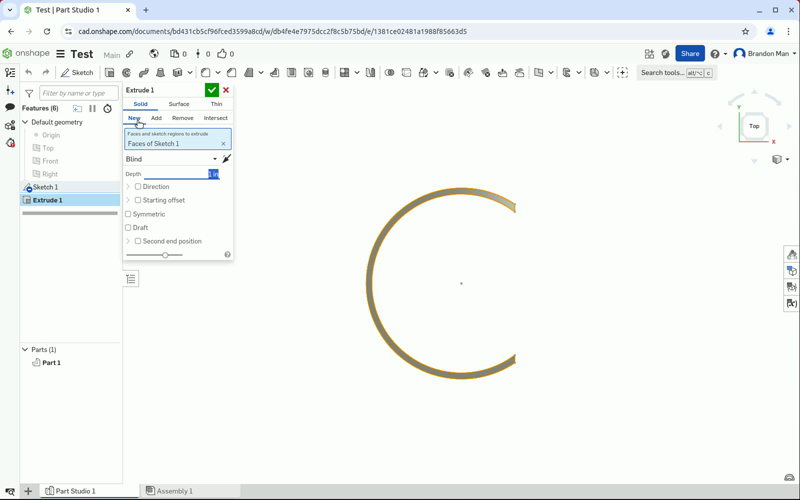
text(7.703)
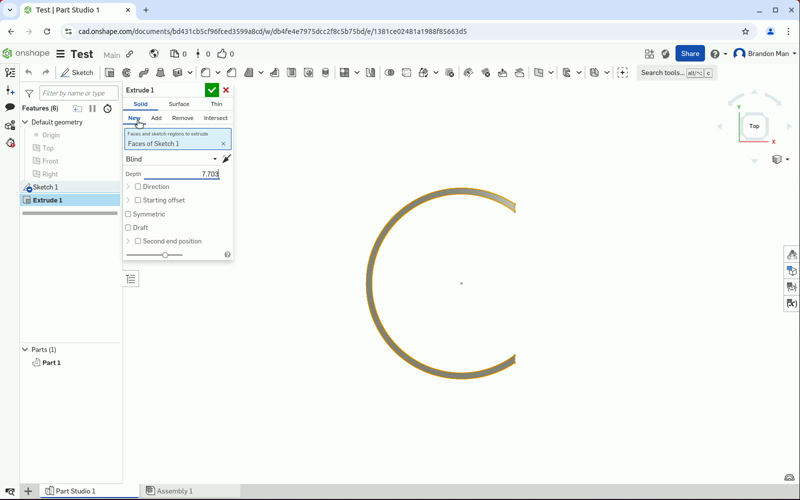
key(enter)
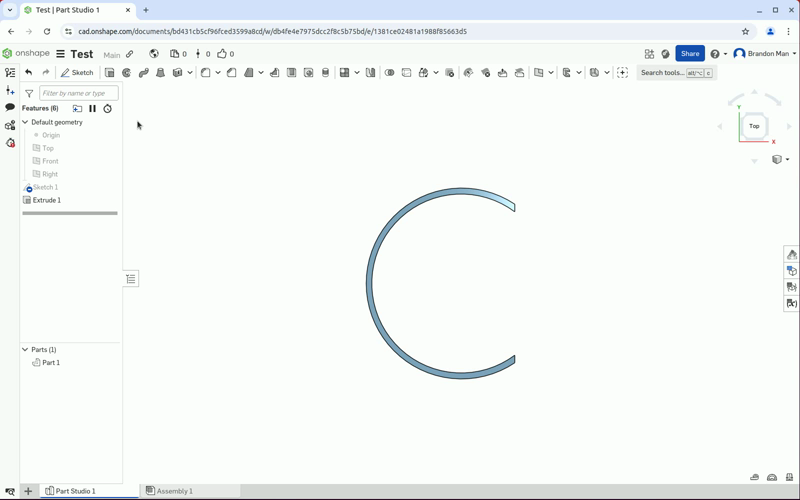
key(shift+h)
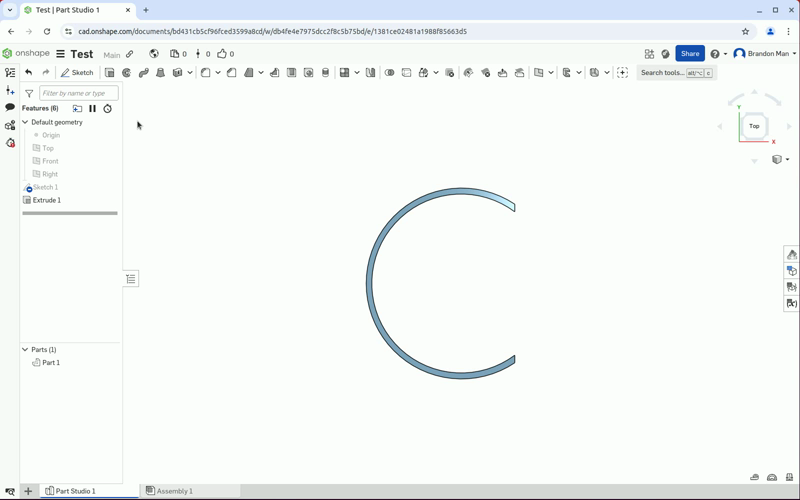
key(shift+h)
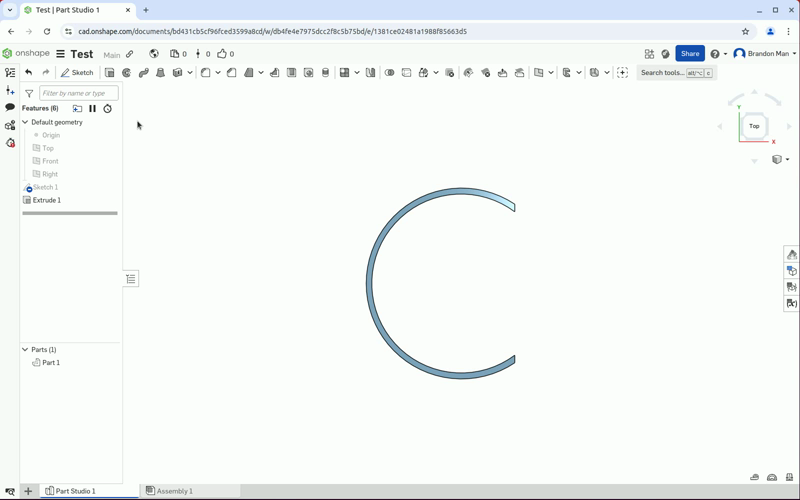
mouse_move(73, 189)
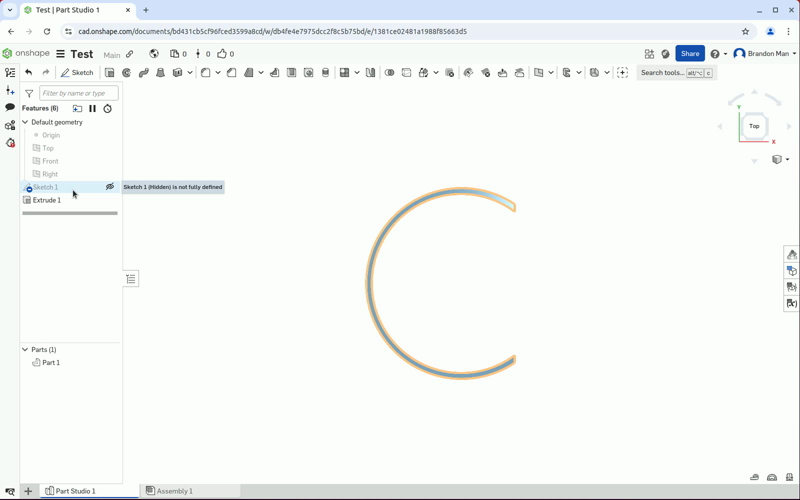
click(73, 189)
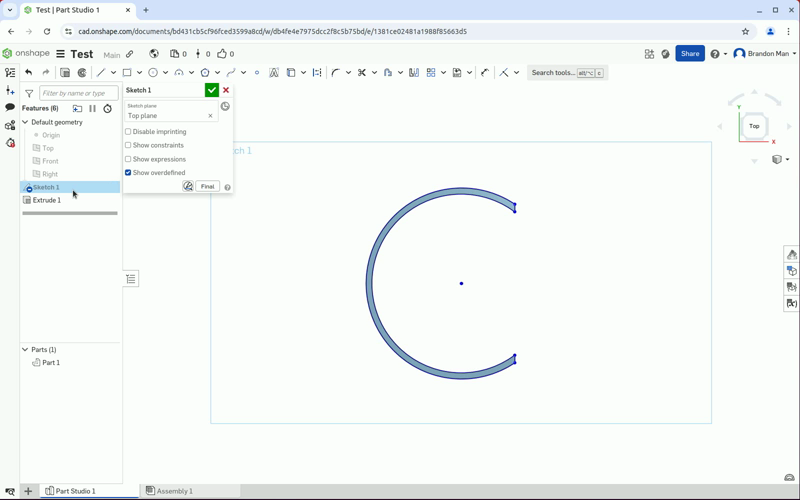
mouse_move(229, 92)
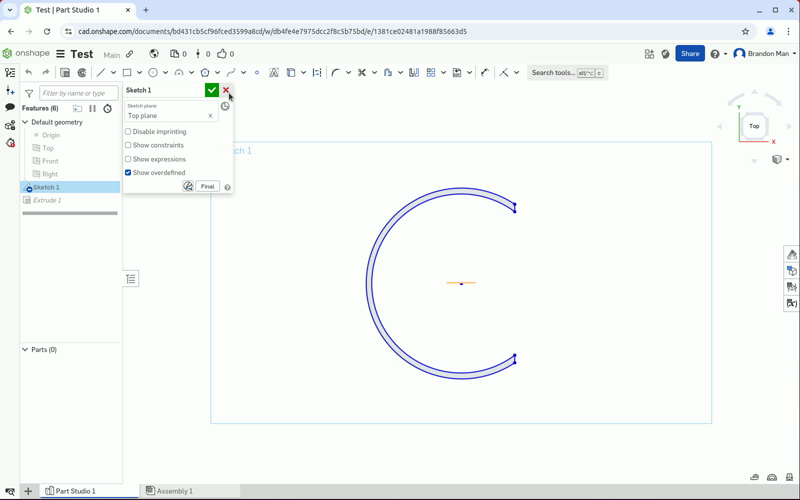
click(229, 92)
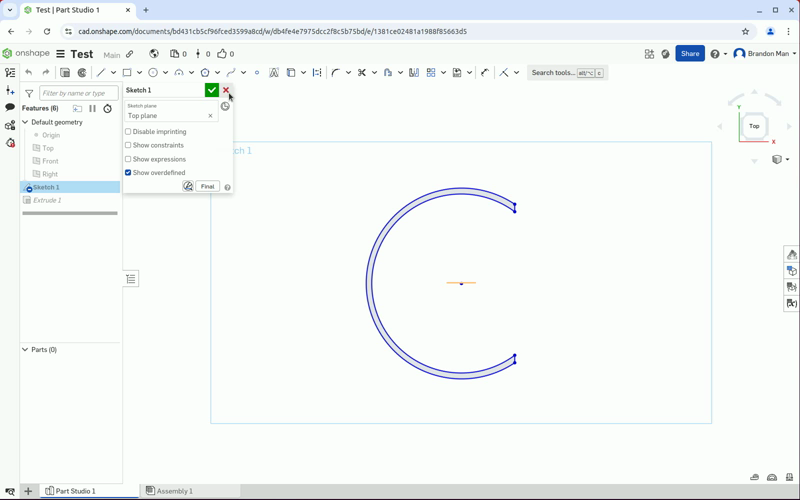
key(shift+s)
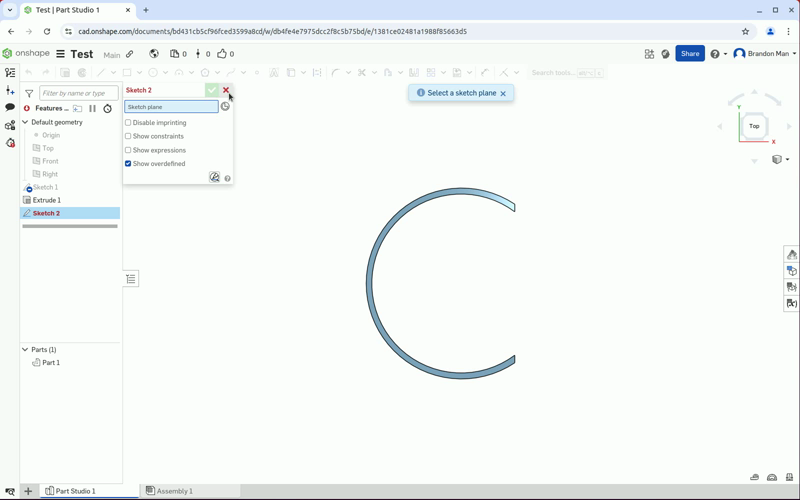
mouse_move(73, 150)
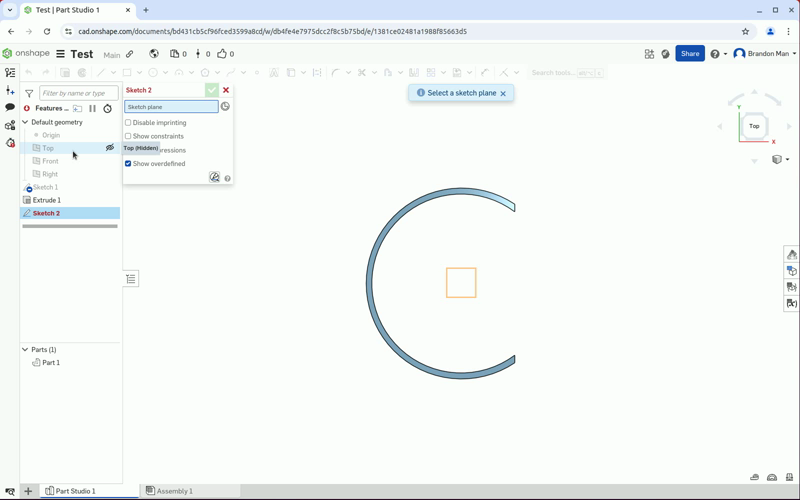
click(73, 150)
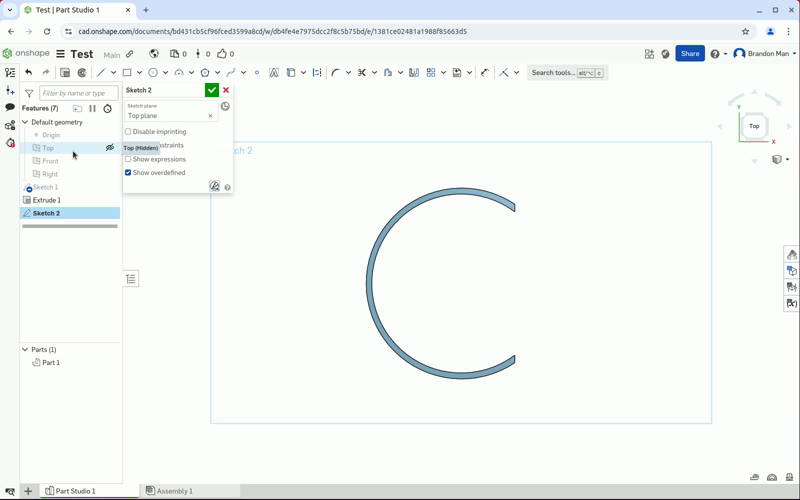
mouse_move(73, 352)
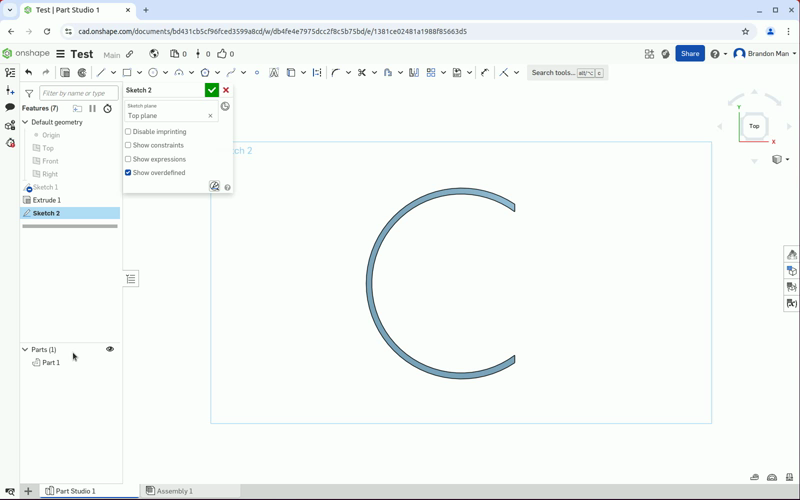
key(y)
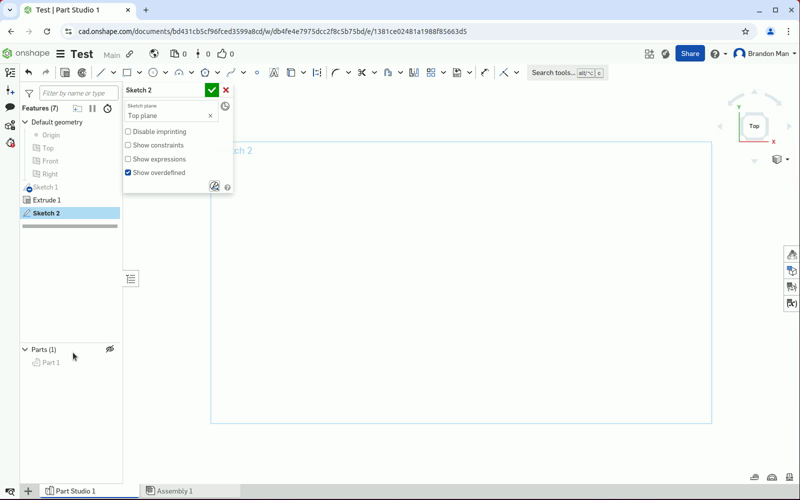
key(l)
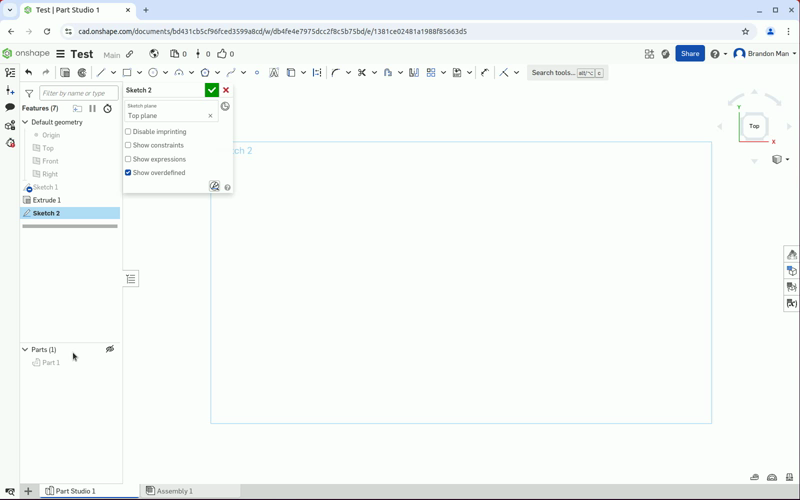
key_down(shift)
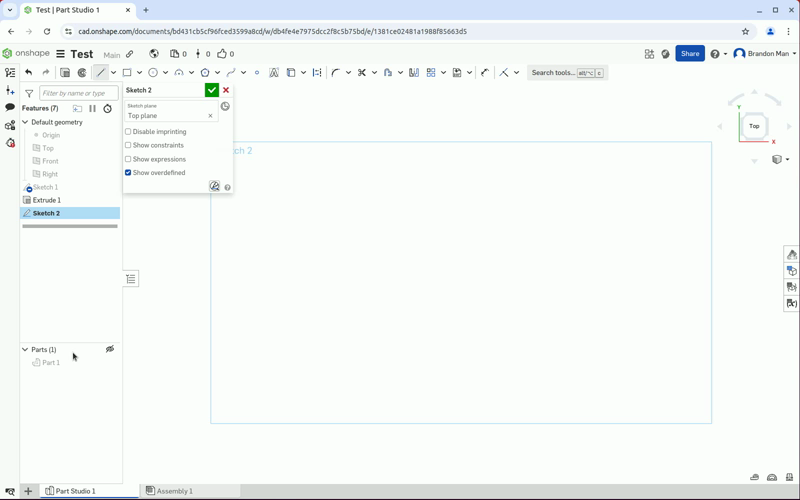
mouse_move(514, 381)
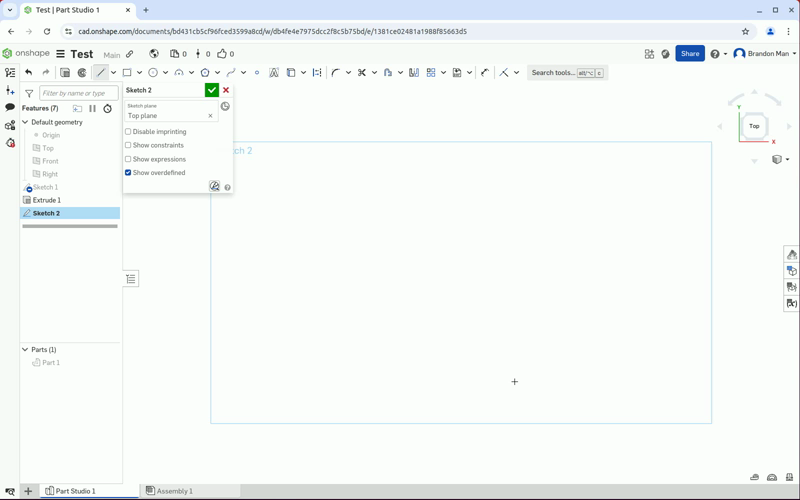
click(514, 381)
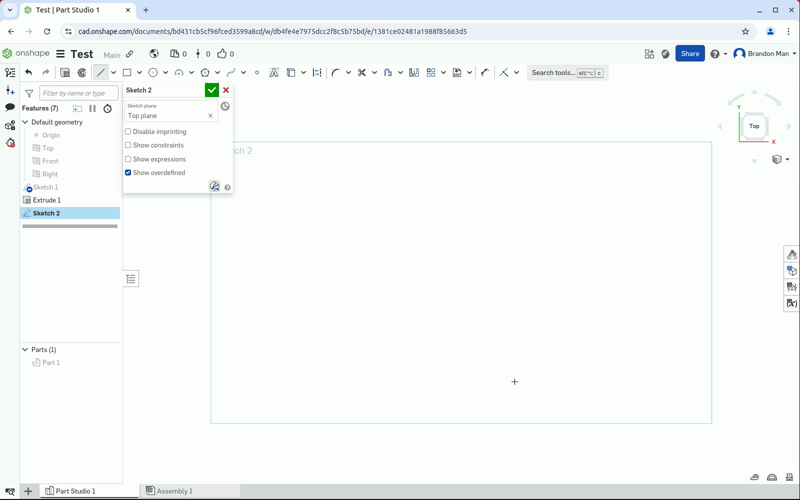
key_up(shift)
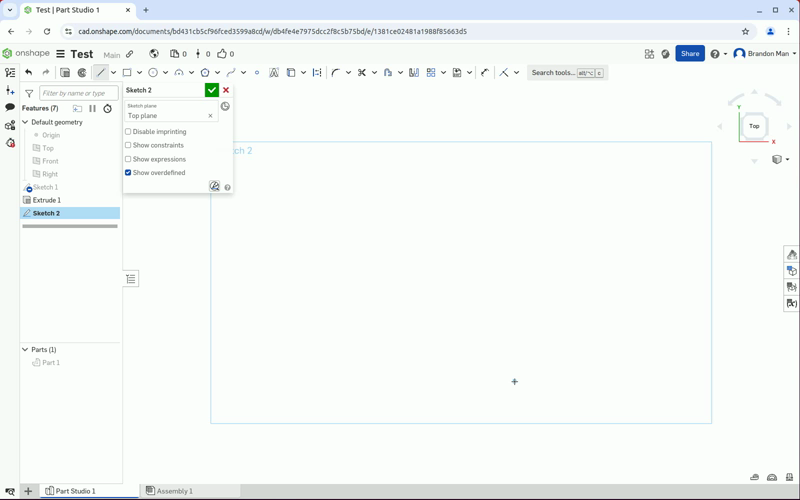
key_down(shift)
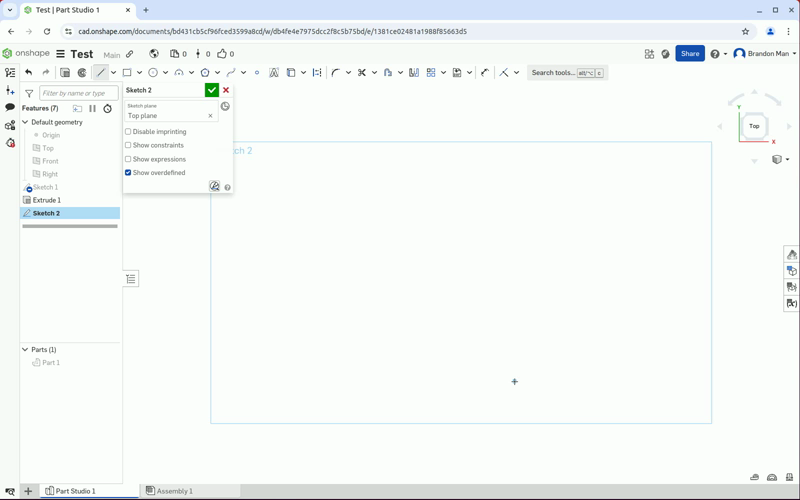
mouse_move(544, 381)
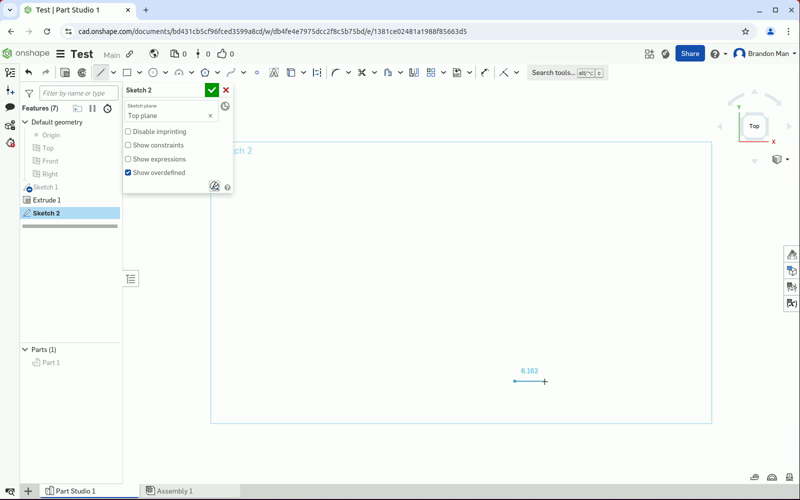
mouse_move(514, 361)
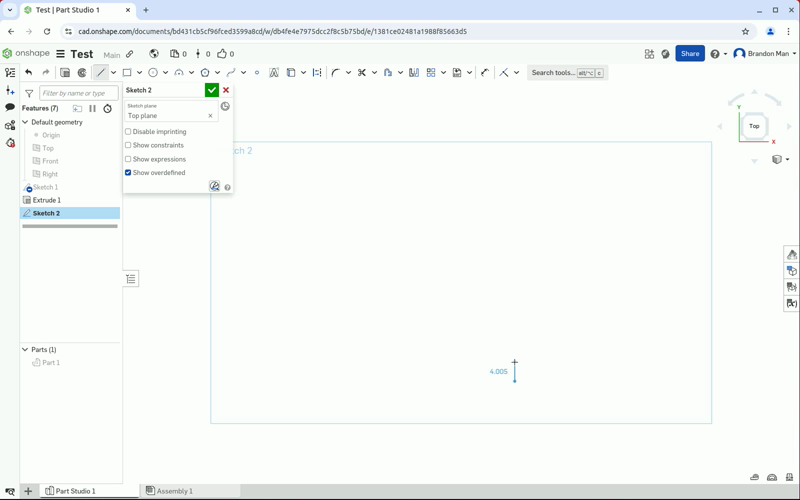
click(514, 361)
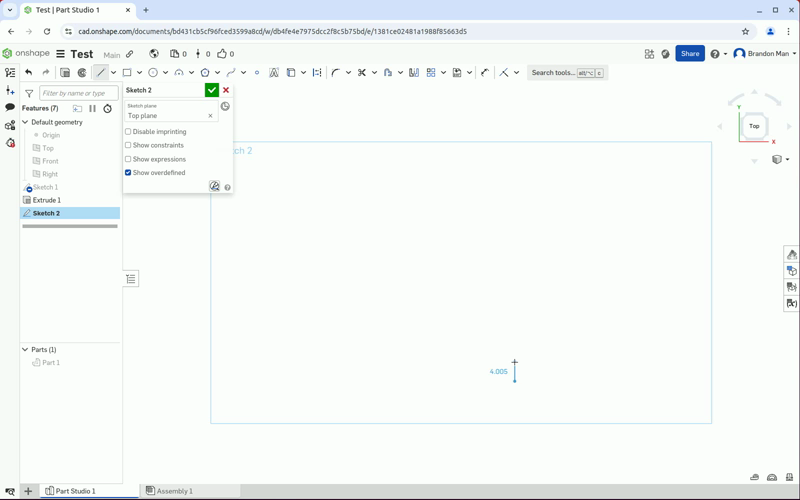
key_up(shift)
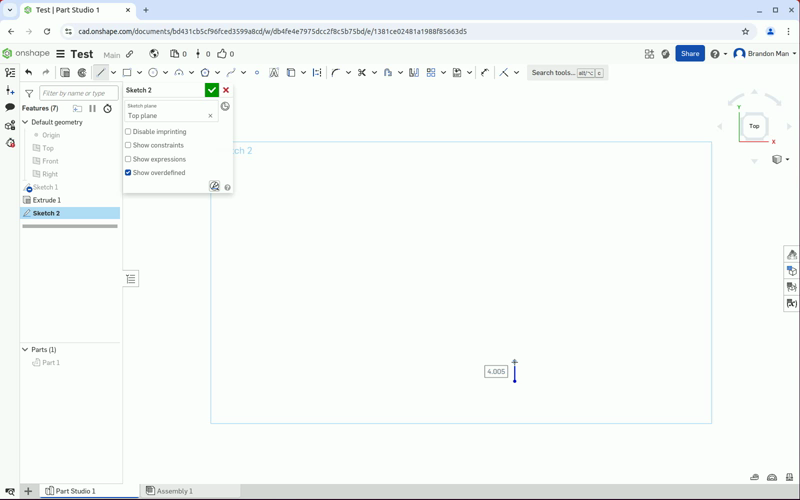
key(esc)
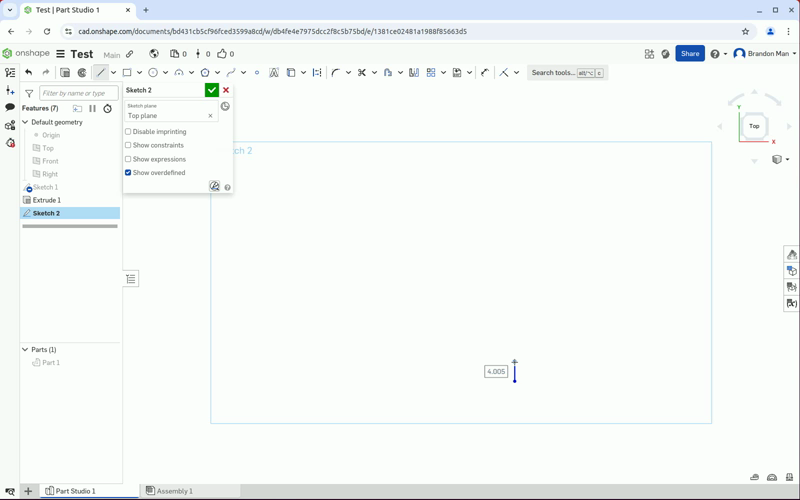
key(a)
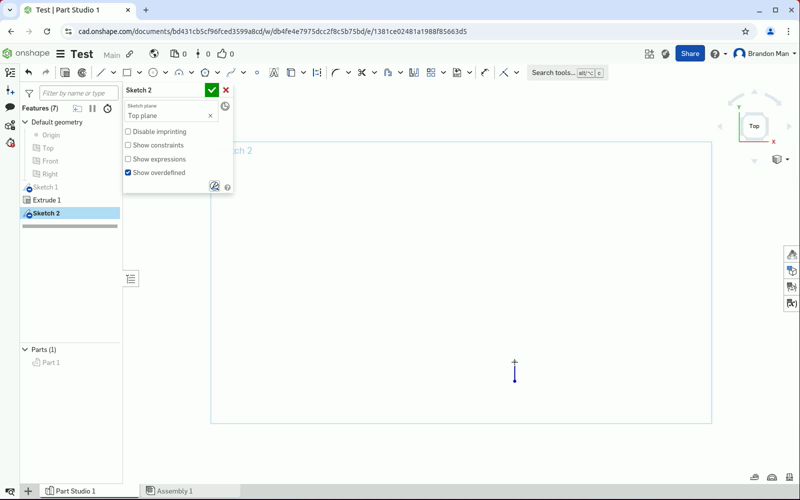
mouse_move(514, 361)
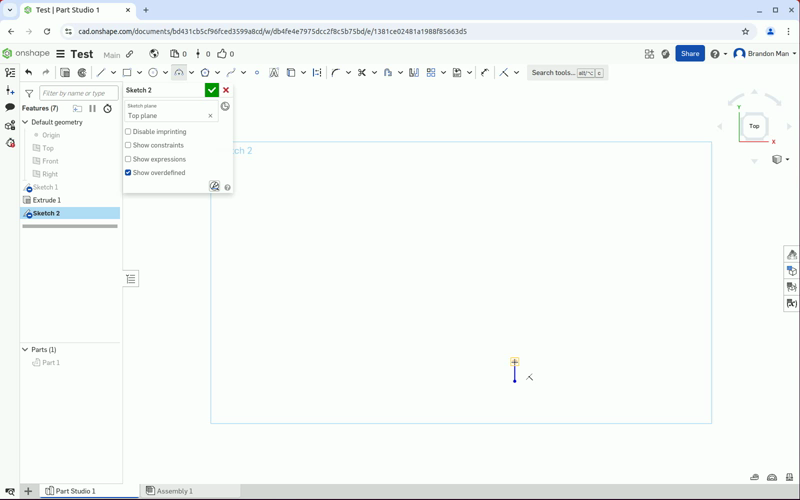
click(514, 361)
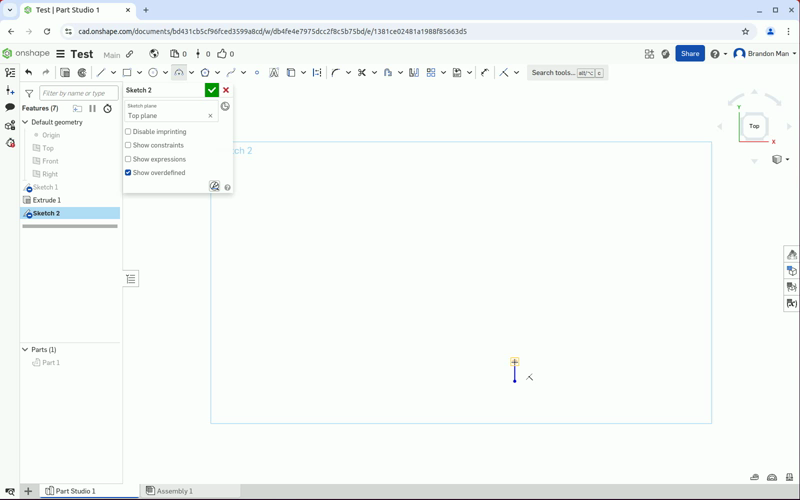
key_down(shift)
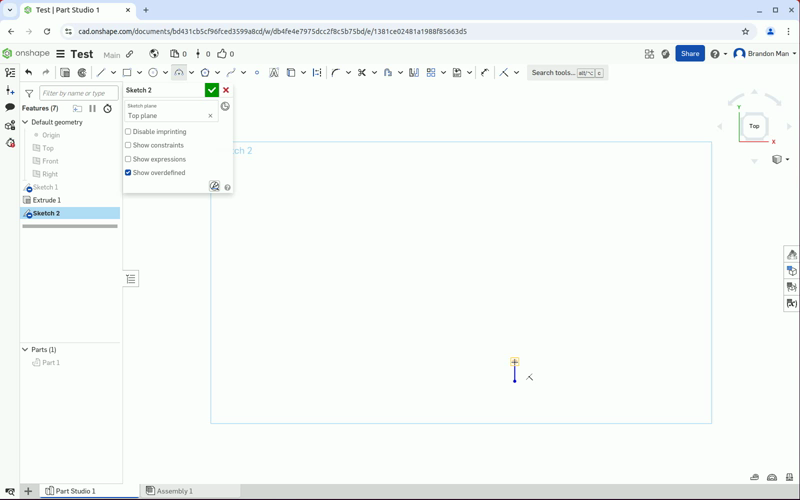
mouse_move(514, 204)
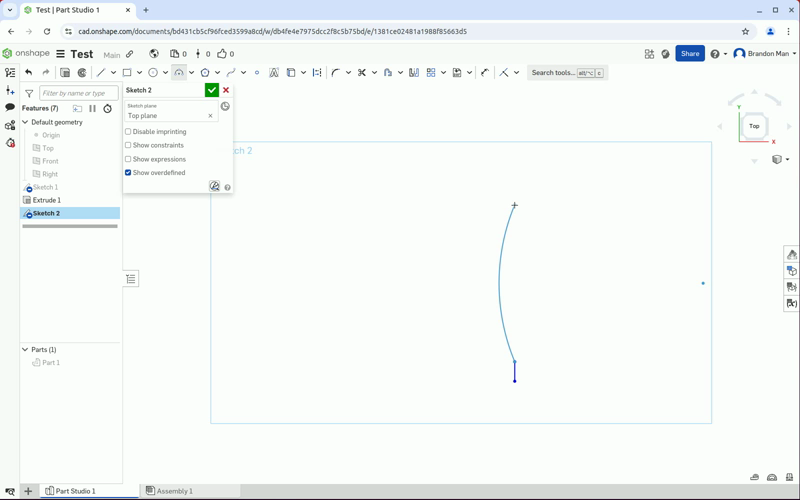
click(514, 204)
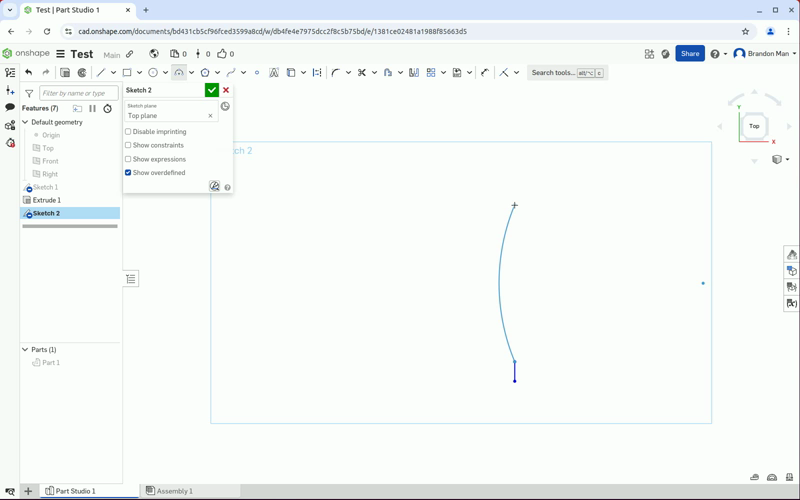
mouse_move(367, 282)
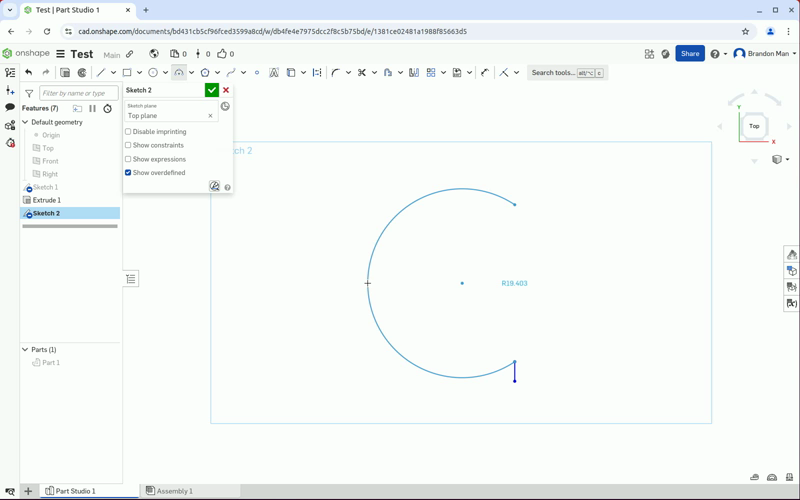
click(367, 282)
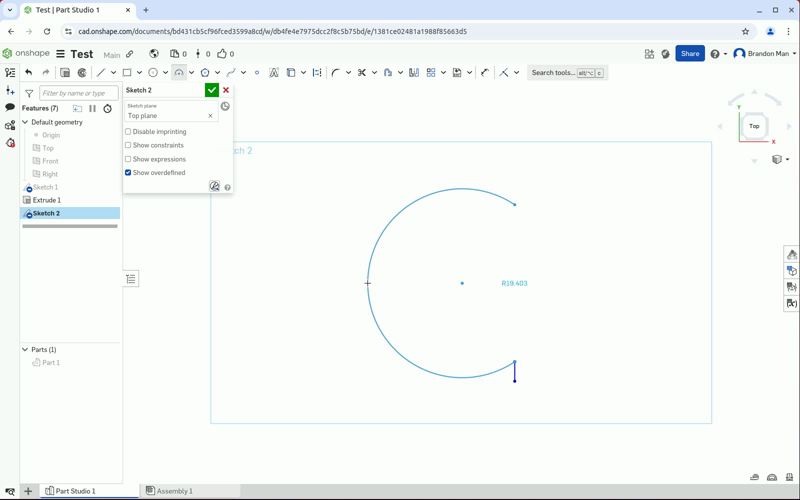
key_up(shift)
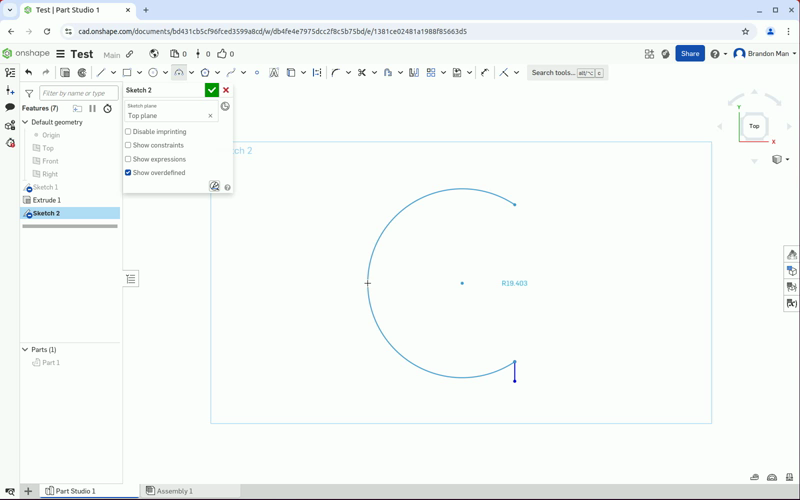
key(esc)
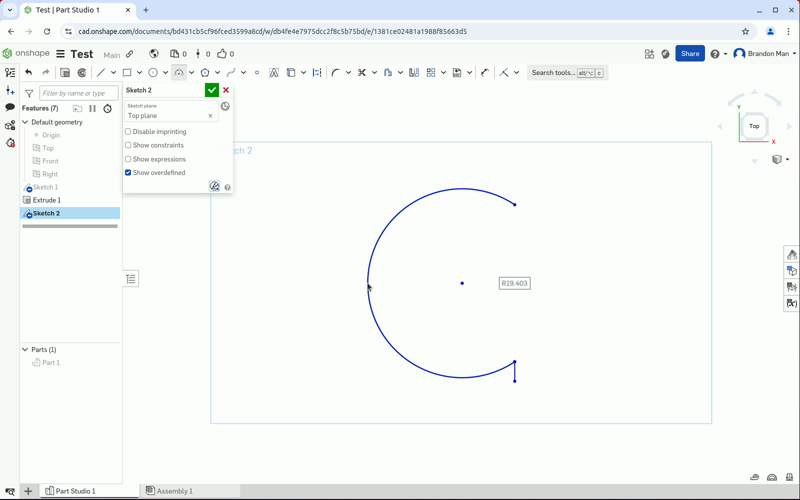
key(l)
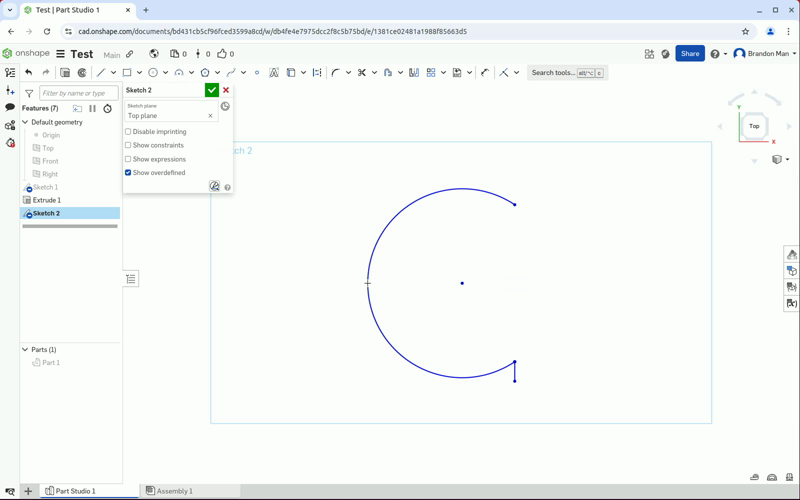
mouse_move(514, 204)
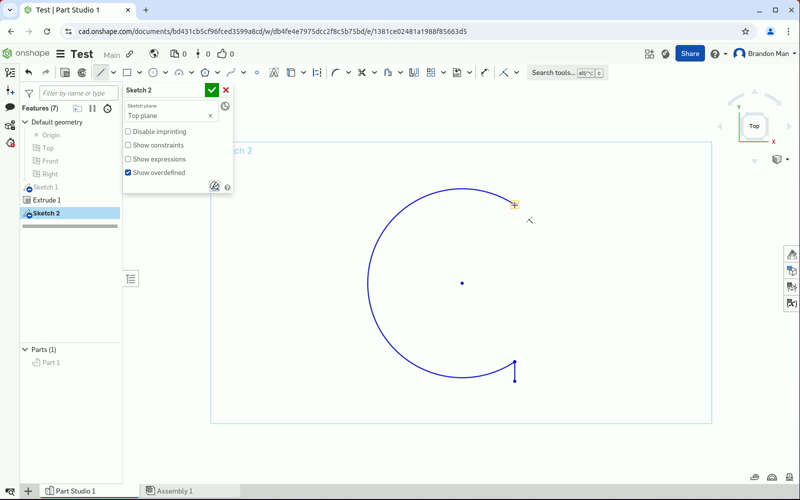
click(514, 204)
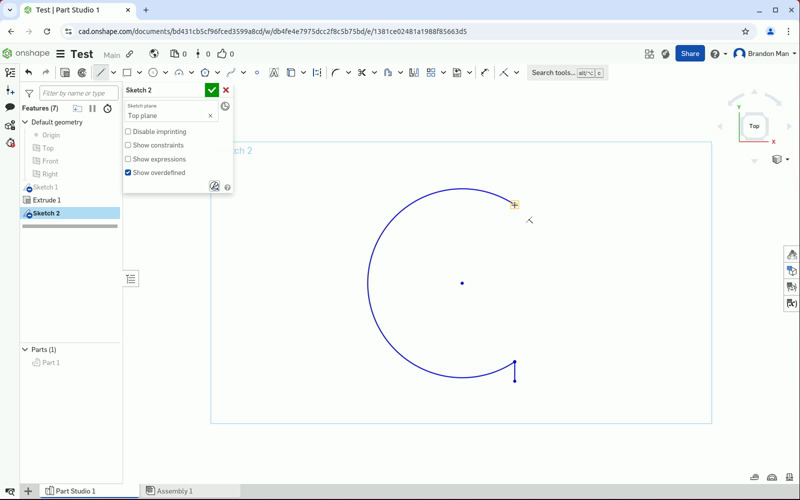
key_down(shift)
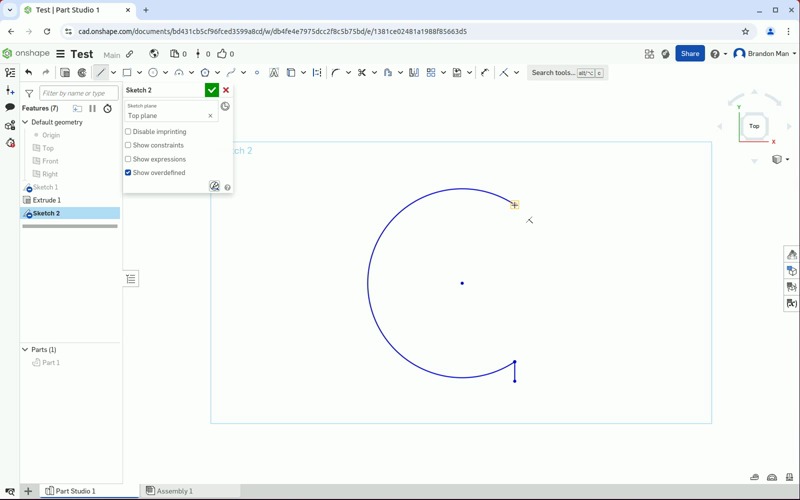
mouse_move(544, 204)
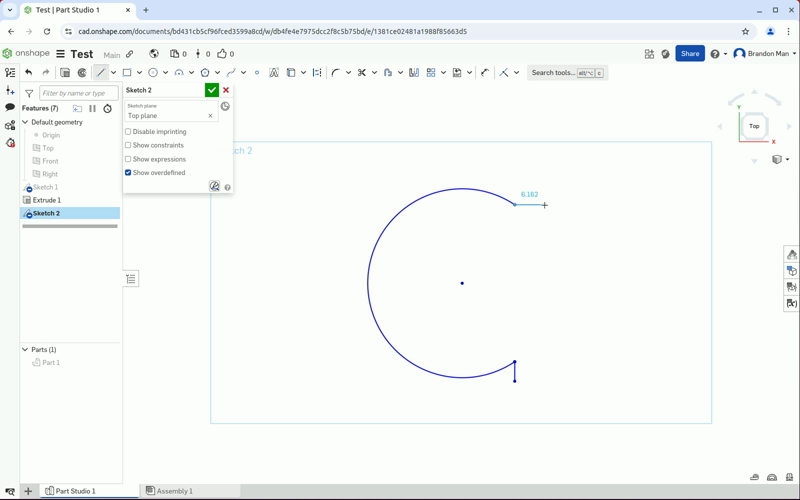
mouse_move(514, 184)
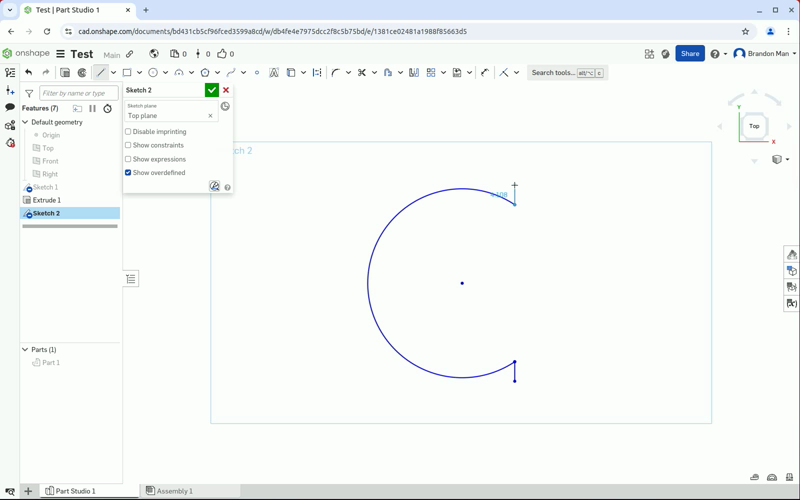
click(514, 184)
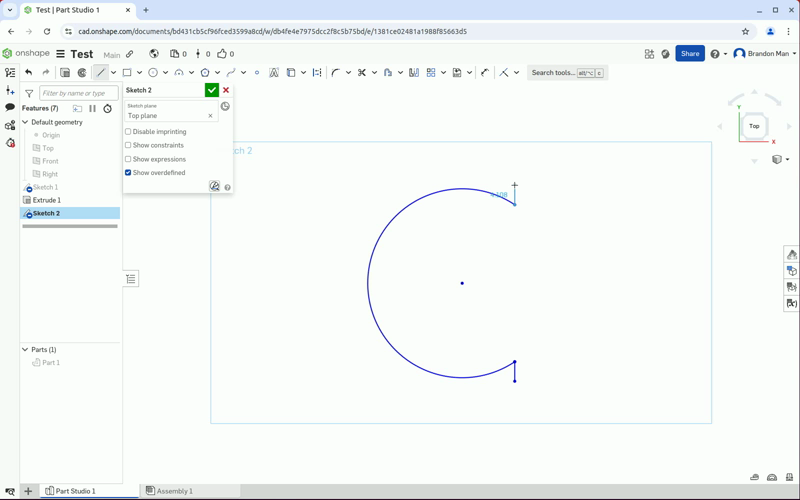
key_up(shift)
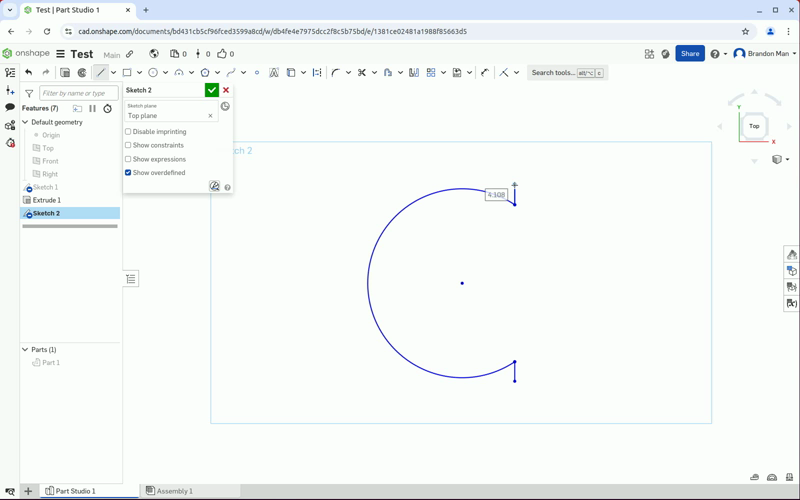
key(esc)
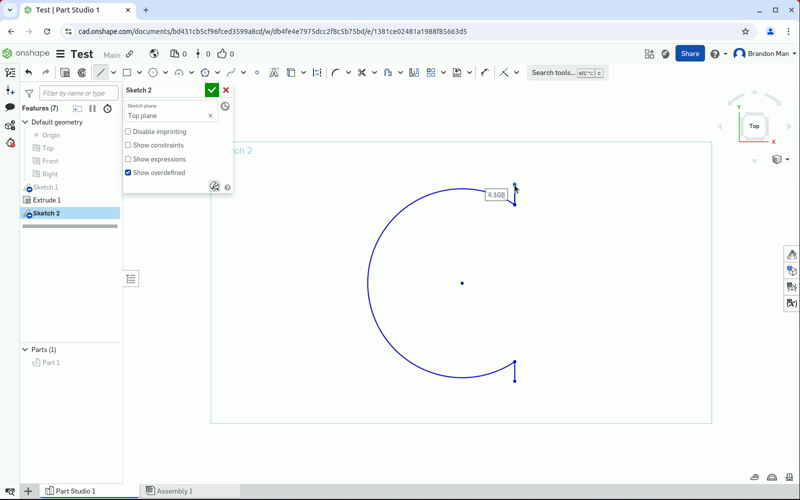
key(a)
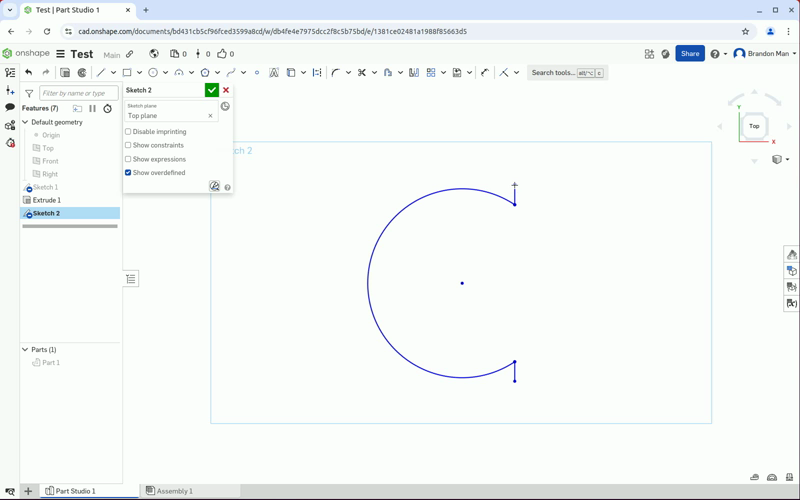
mouse_move(514, 184)
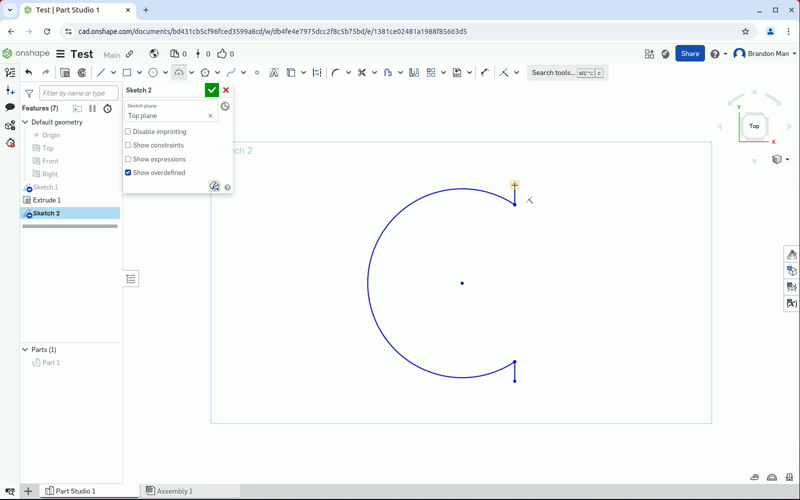
click(514, 184)
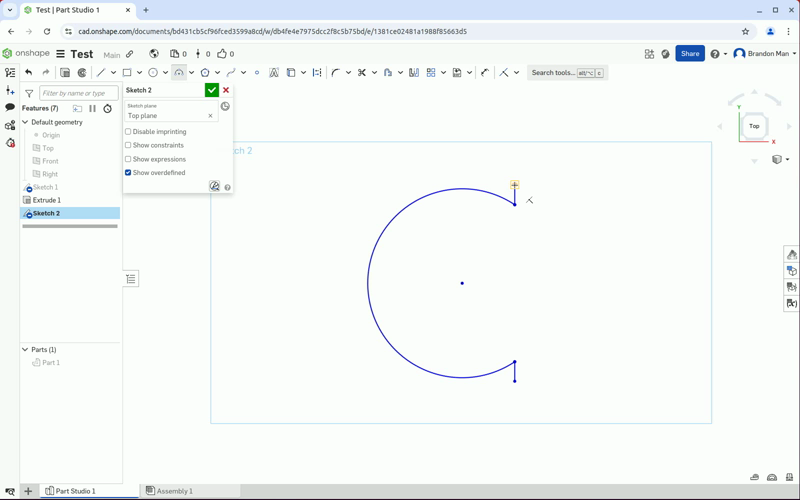
mouse_move(514, 381)
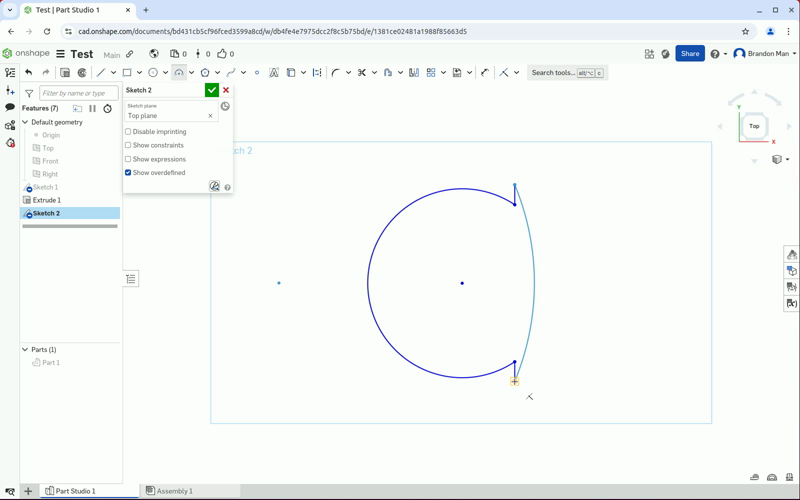
click(514, 381)
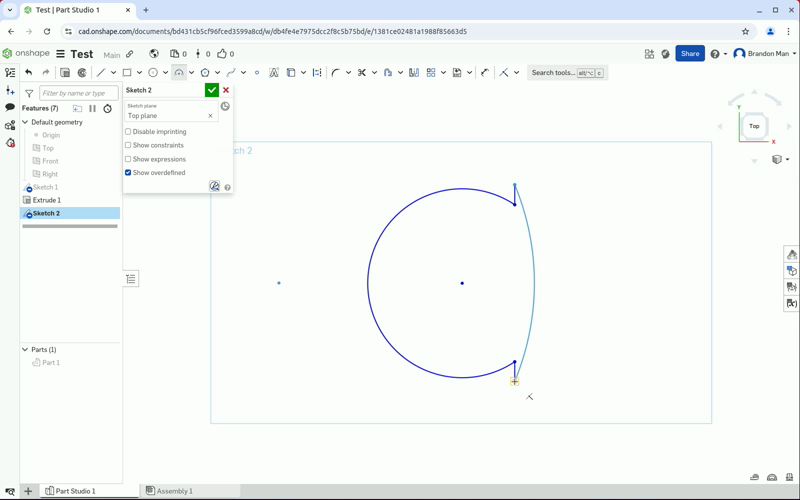
key_down(shift)
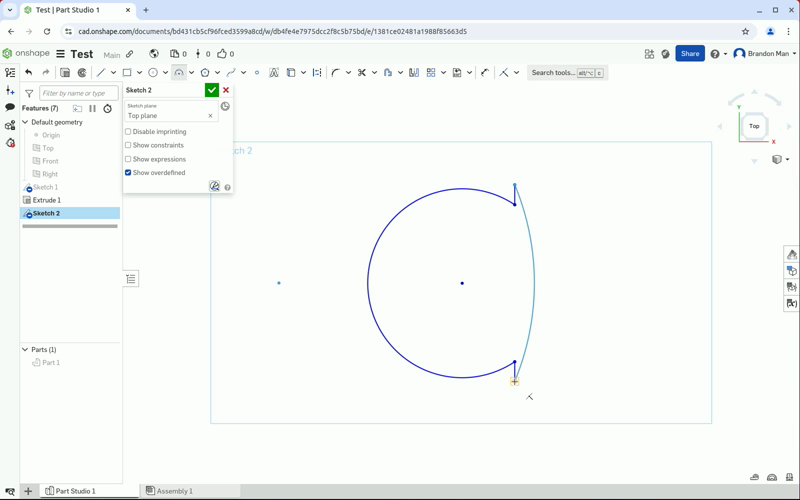
mouse_move(348, 282)
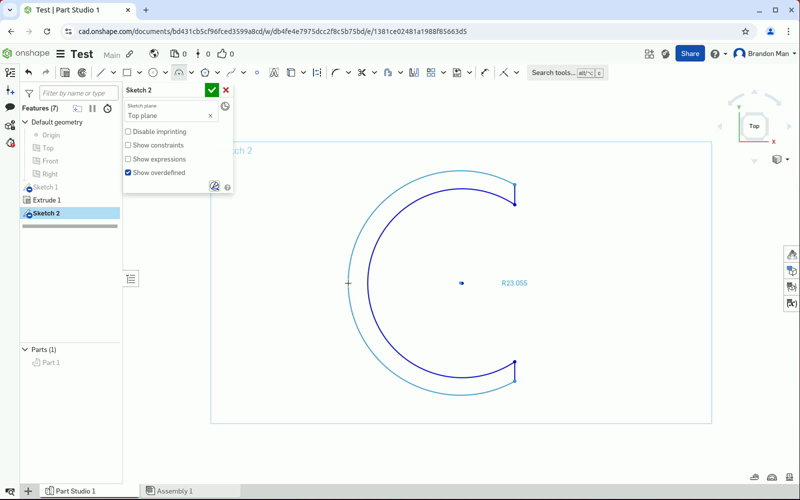
click(348, 282)
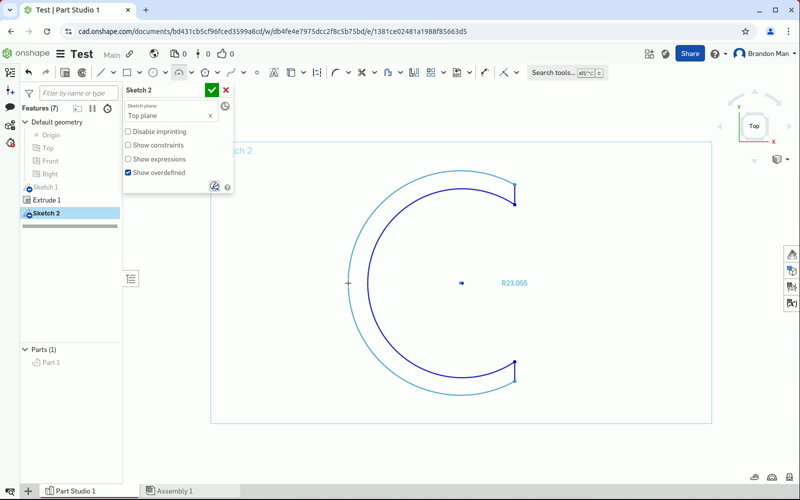
key_up(shift)
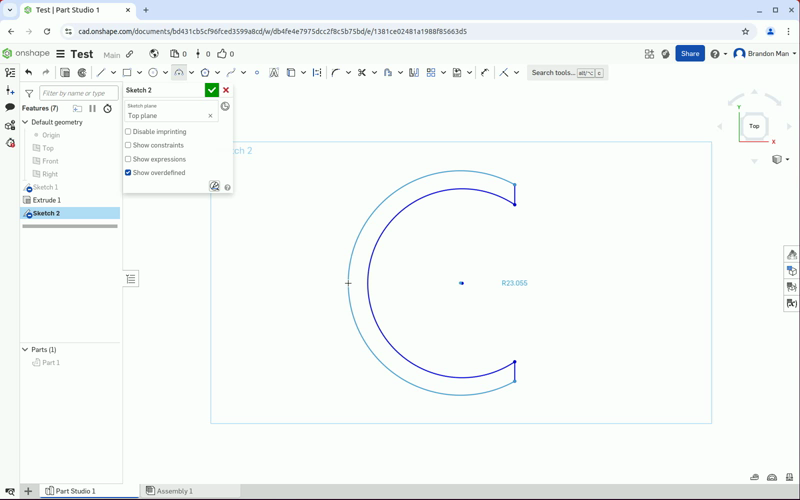
key(esc)
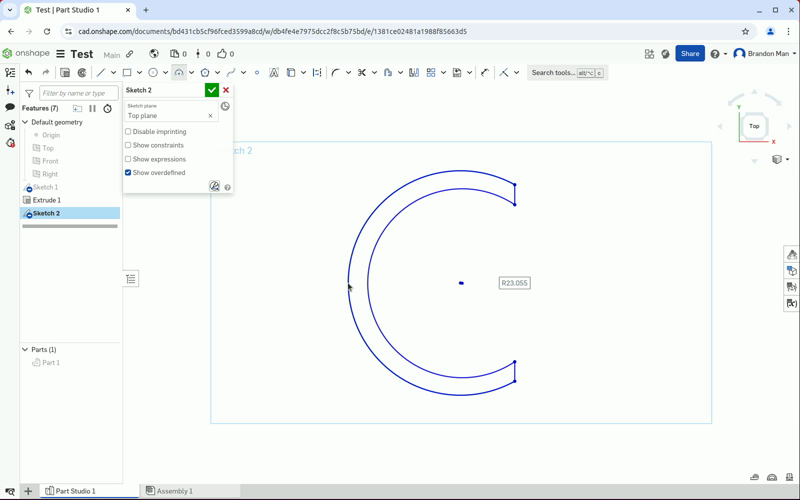
mouse_move(407, 374)
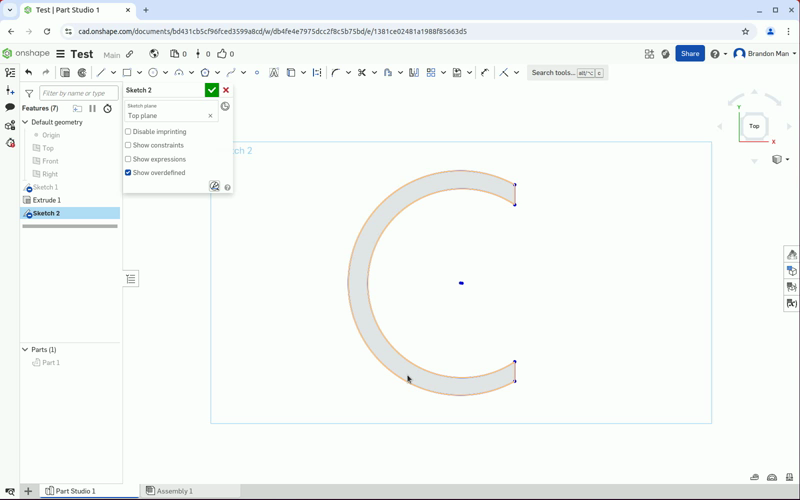
click(407, 374)
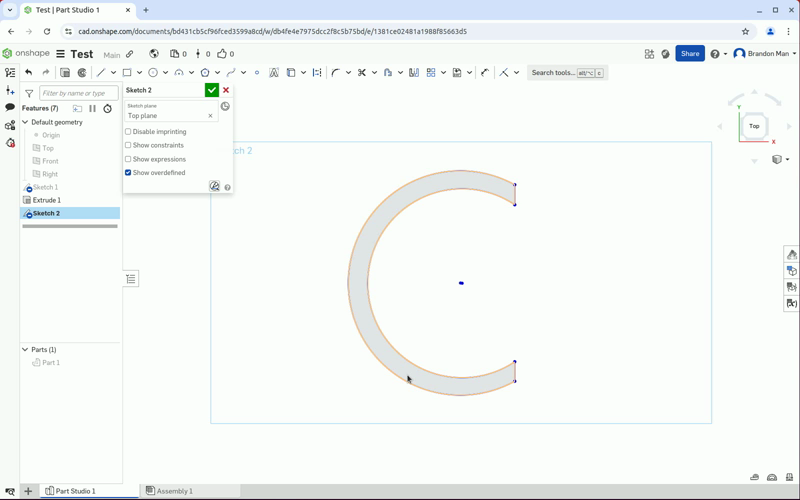
mouse_move(73, 352)
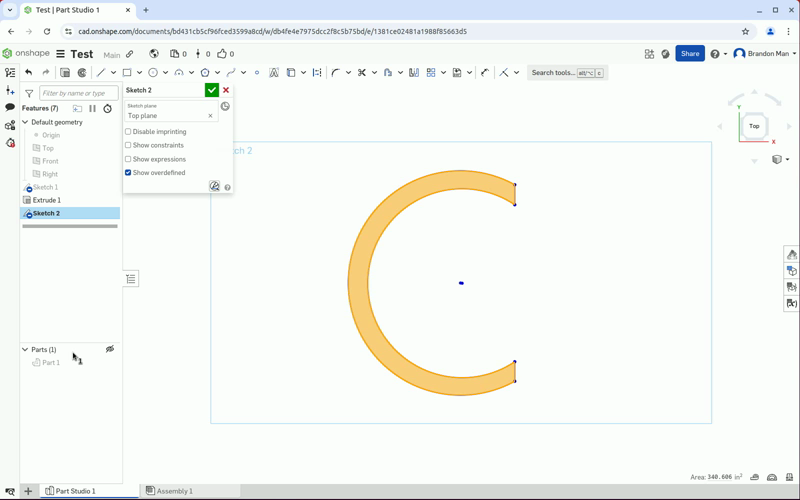
key(shift+y)
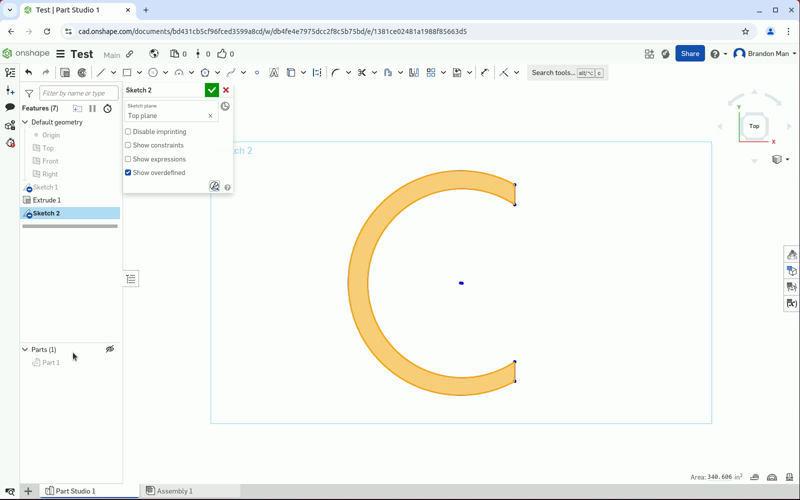
key(shift+e)
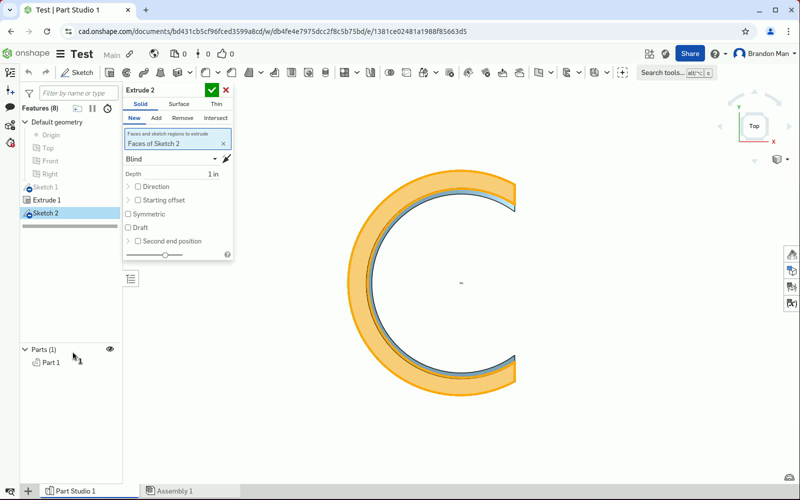
mouse_move(143, 106)
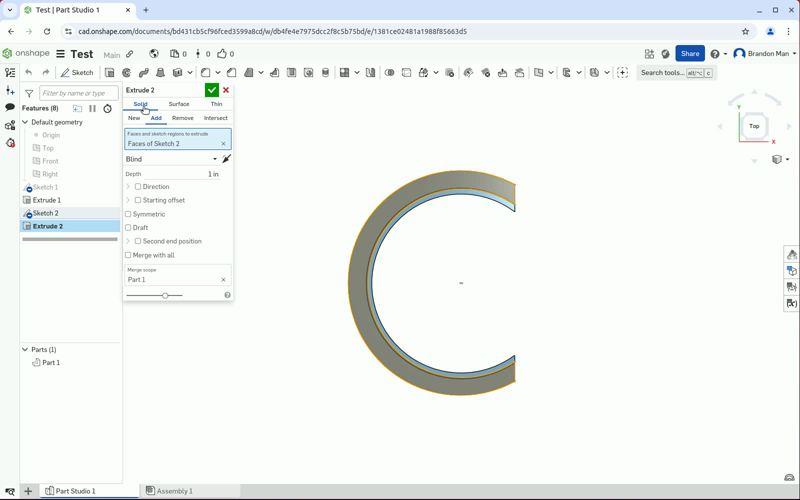
click(143, 106)
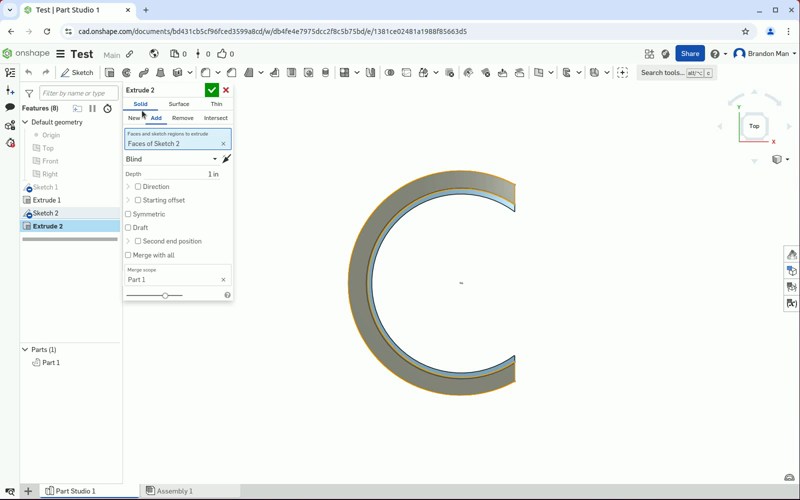
mouse_move(137, 120)
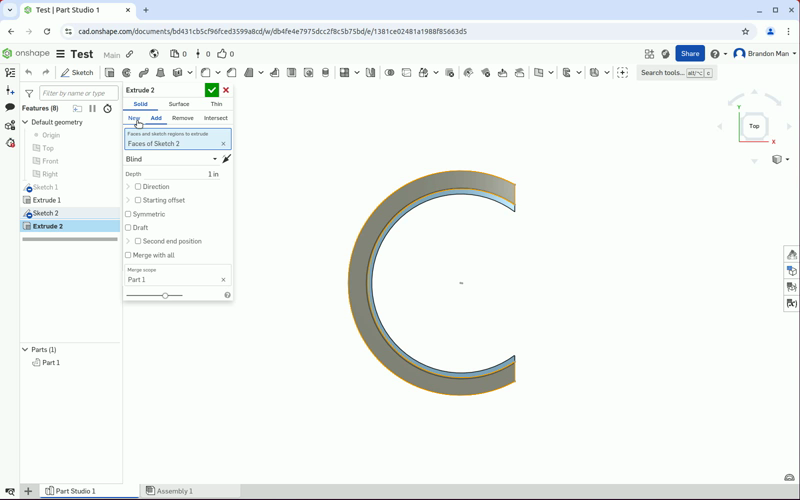
click(137, 120)
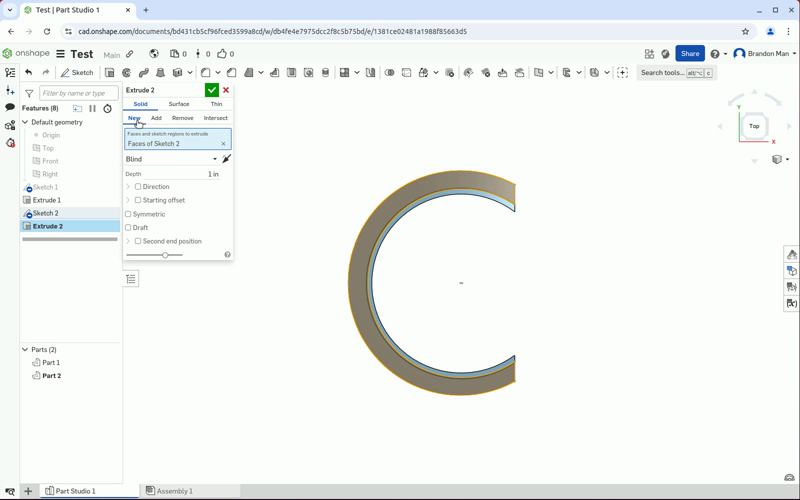
key(tab, 4)
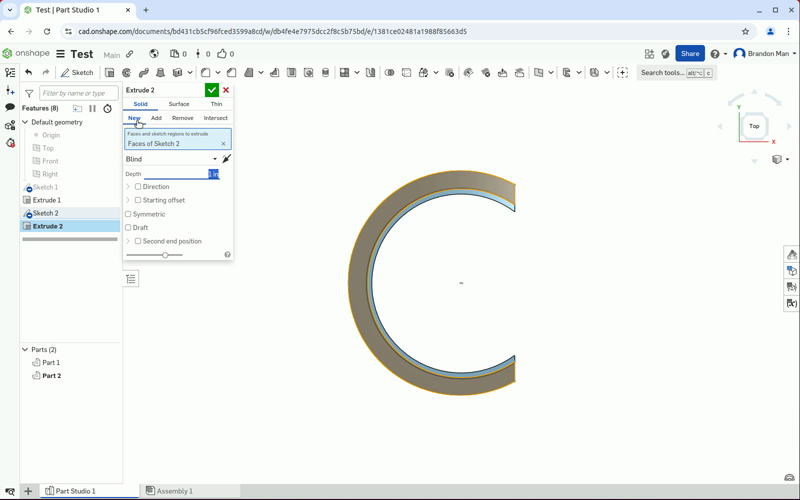
text(1.204)
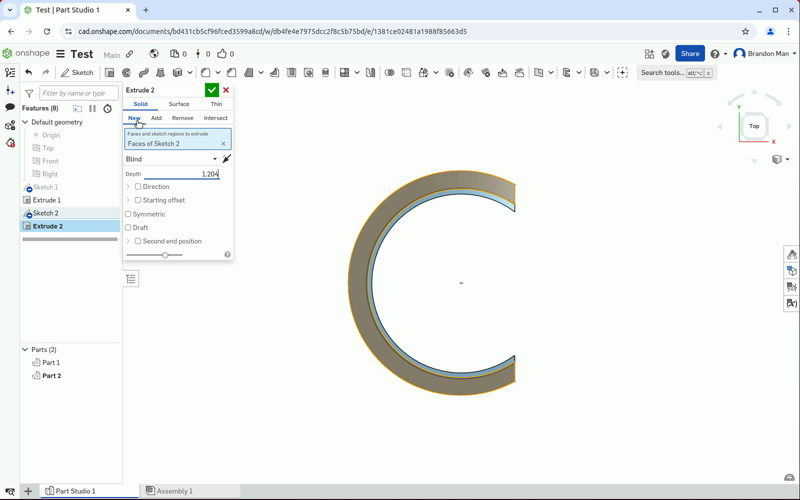
key(enter)
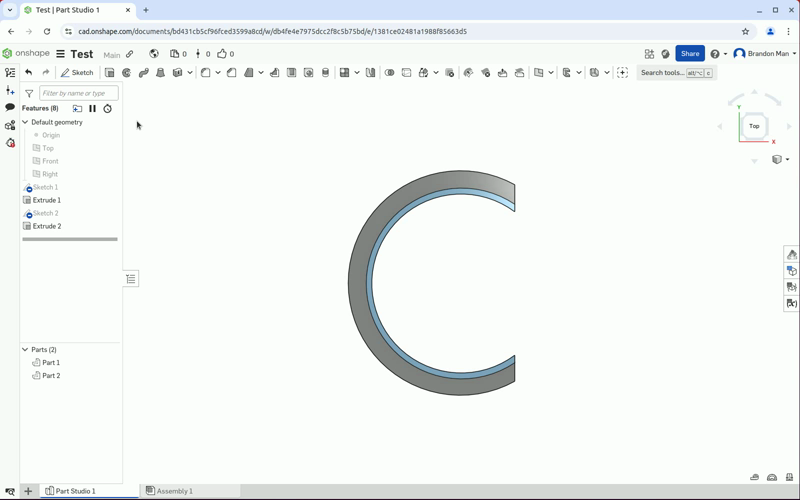
key(shift+h)
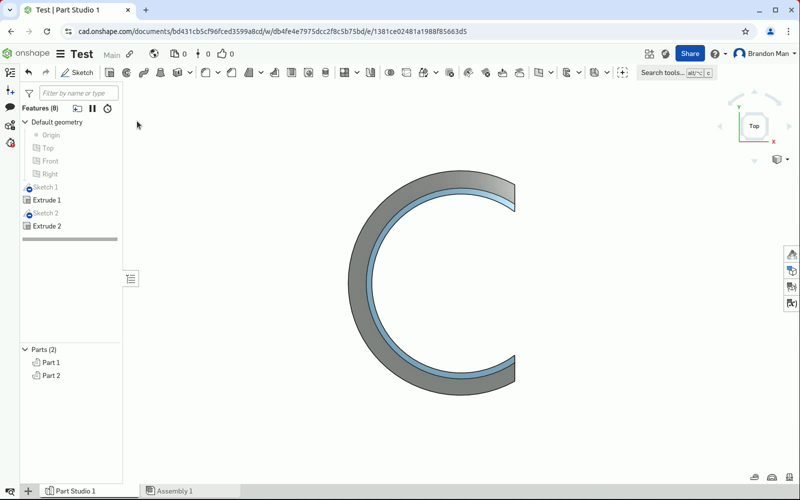
key(shift+h)
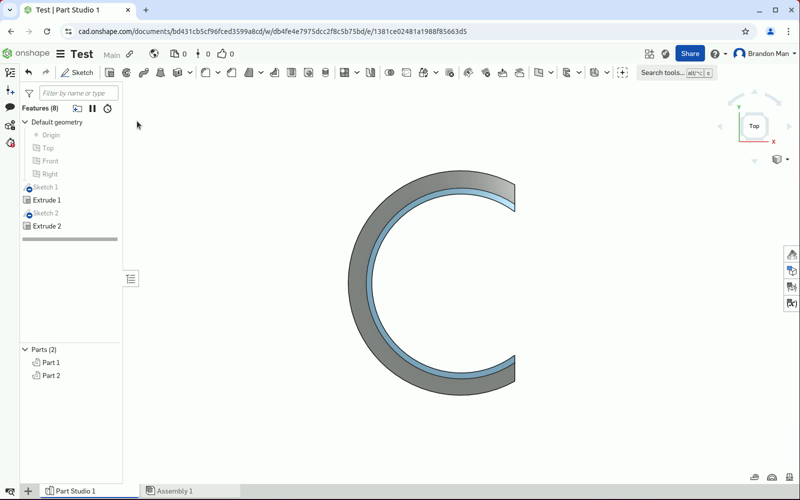
mouse_move(73, 189)
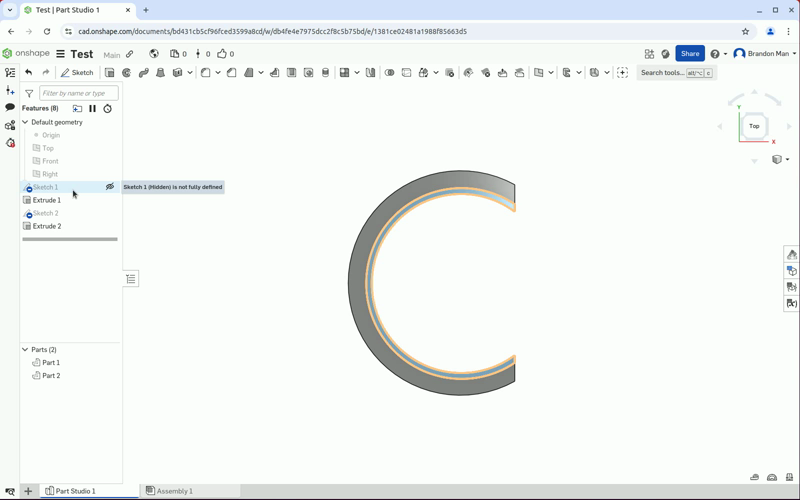
click(73, 189)
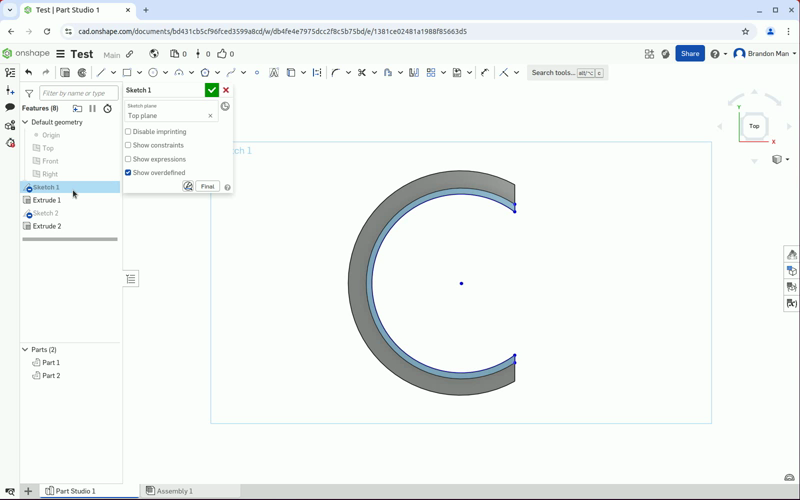
mouse_move(229, 92)
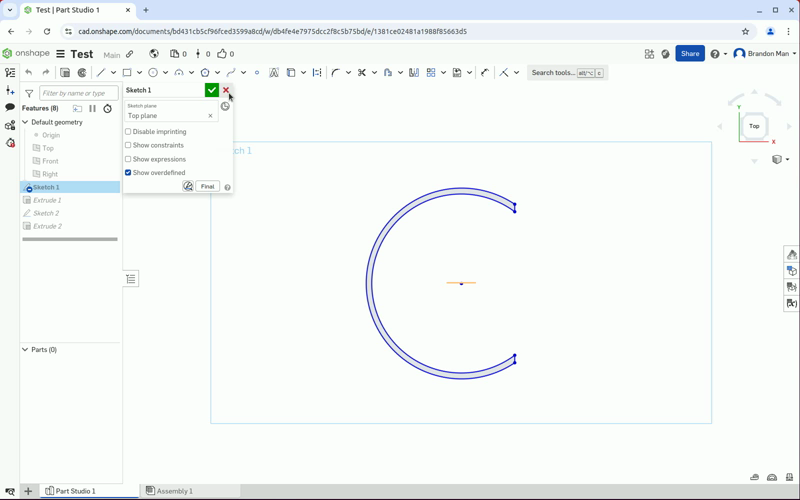
click(229, 92)
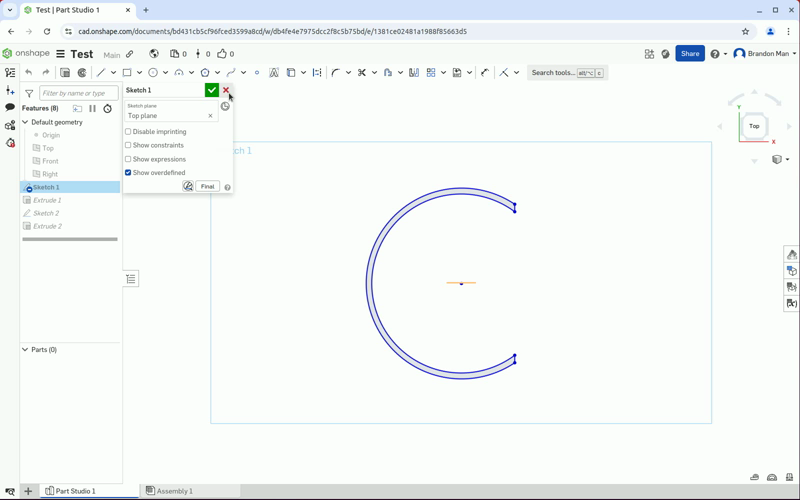
key(shift+s)
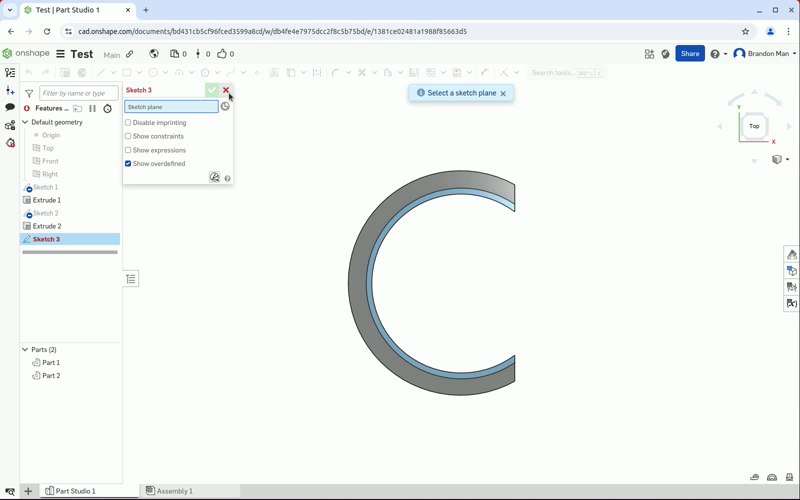
mouse_move(73, 150)
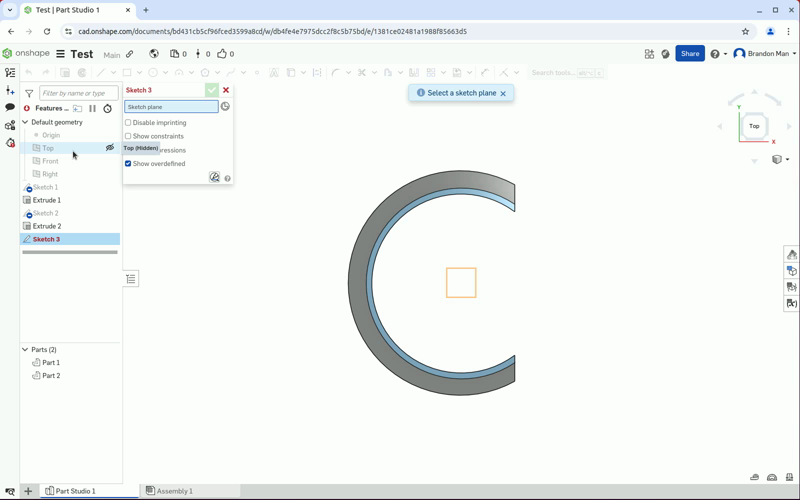
click(73, 150)
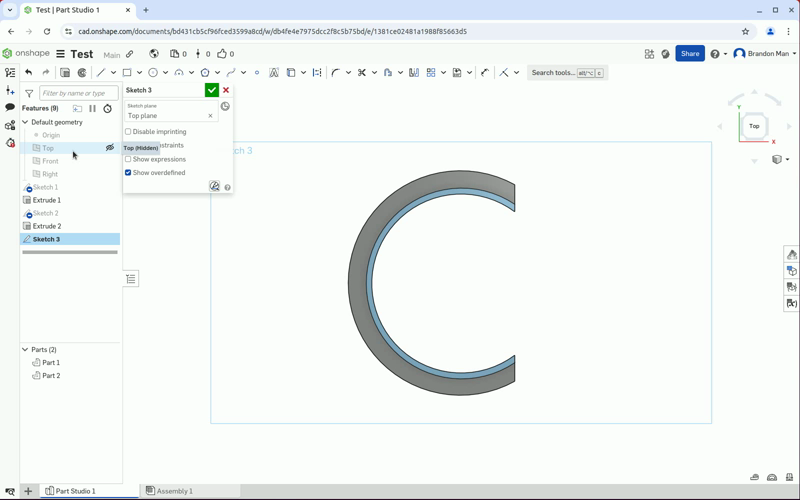
mouse_move(73, 352)
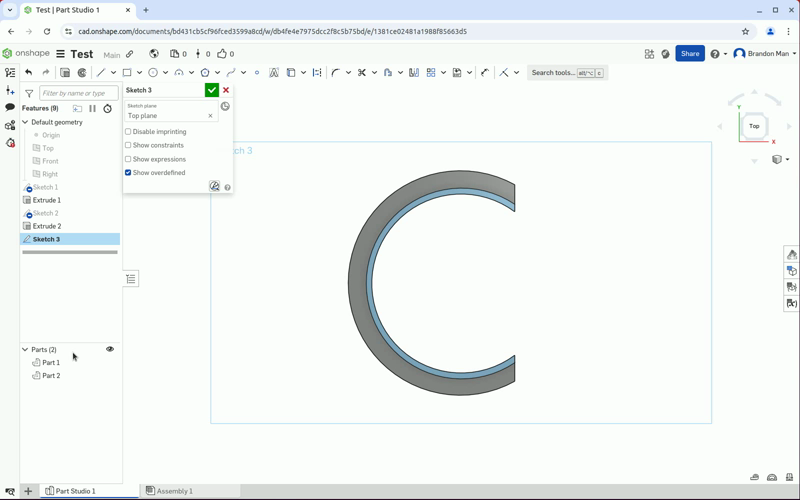
key(y)
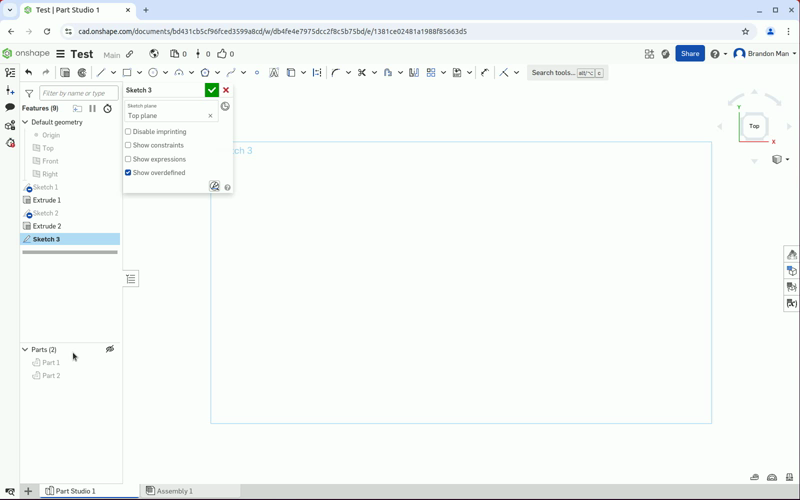
key(l)
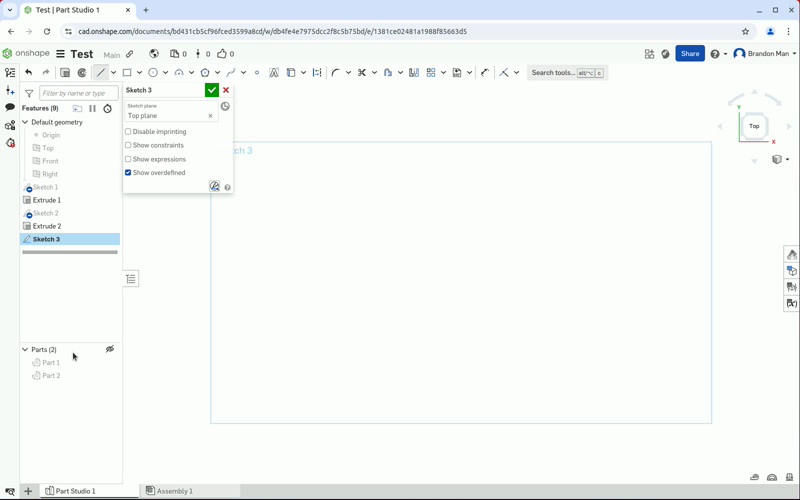
key_down(shift)
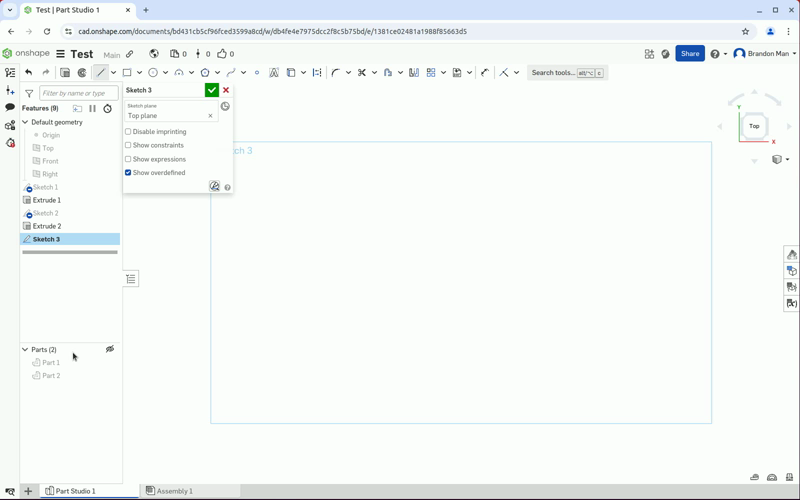
mouse_move(514, 355)
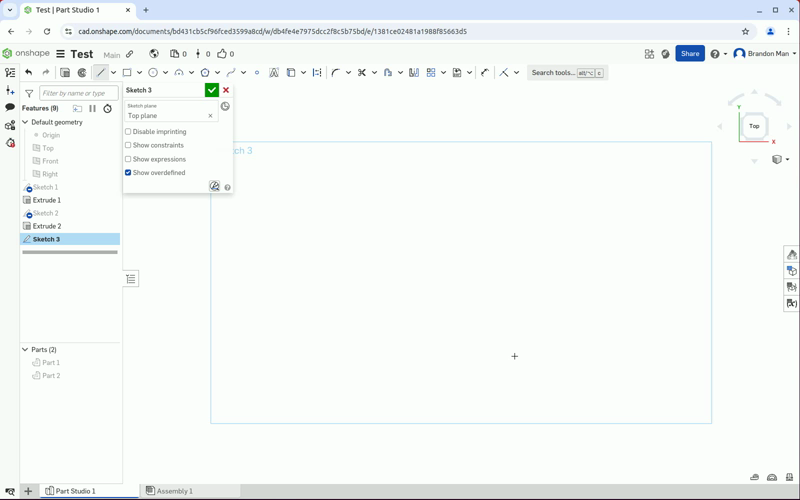
click(514, 355)
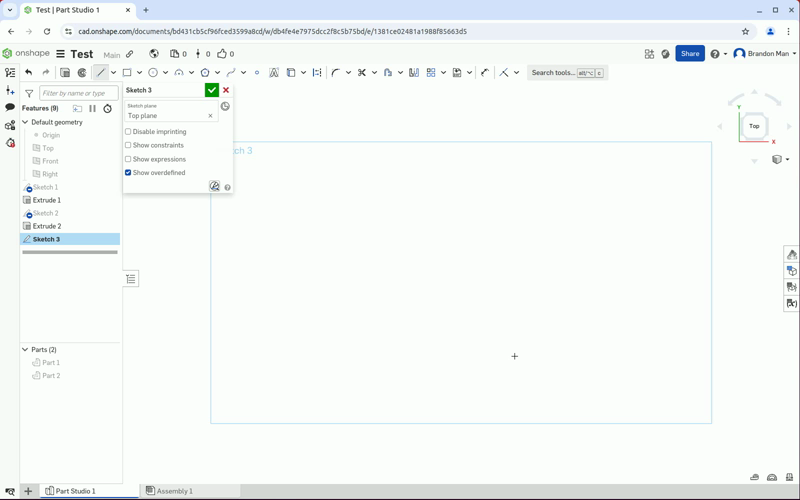
key_up(shift)
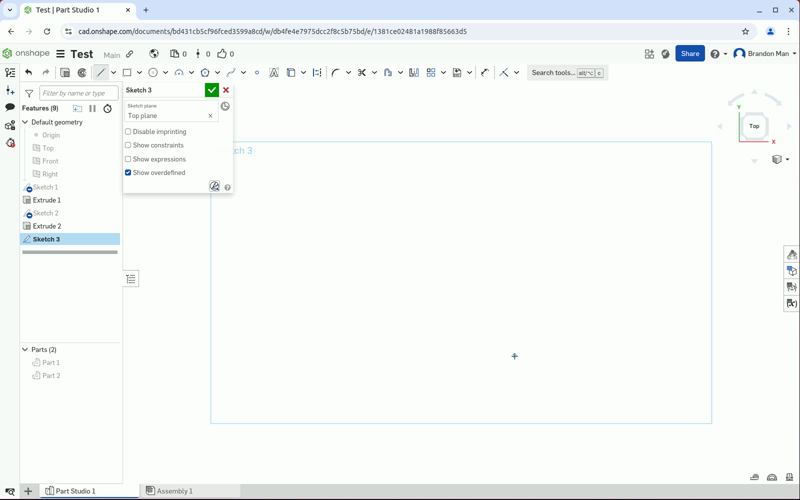
key_down(shift)
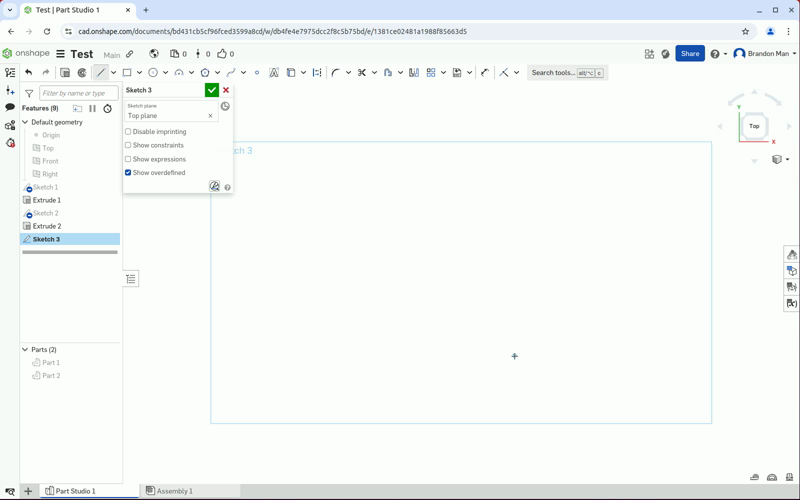
mouse_move(514, 211)
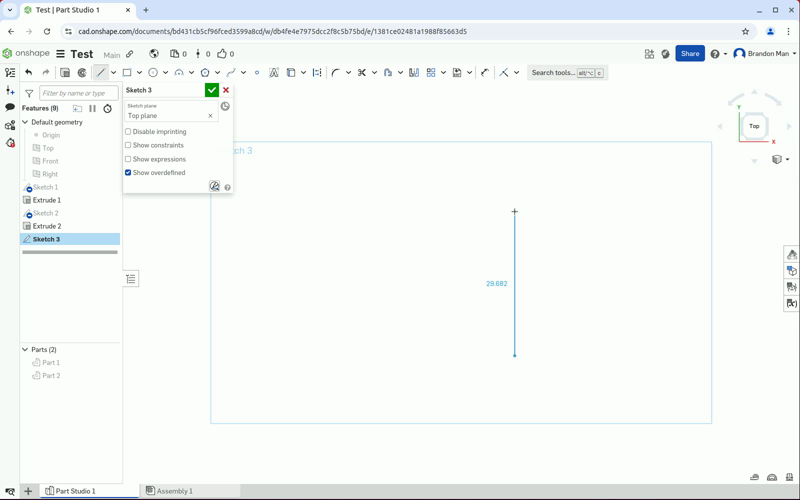
click(514, 211)
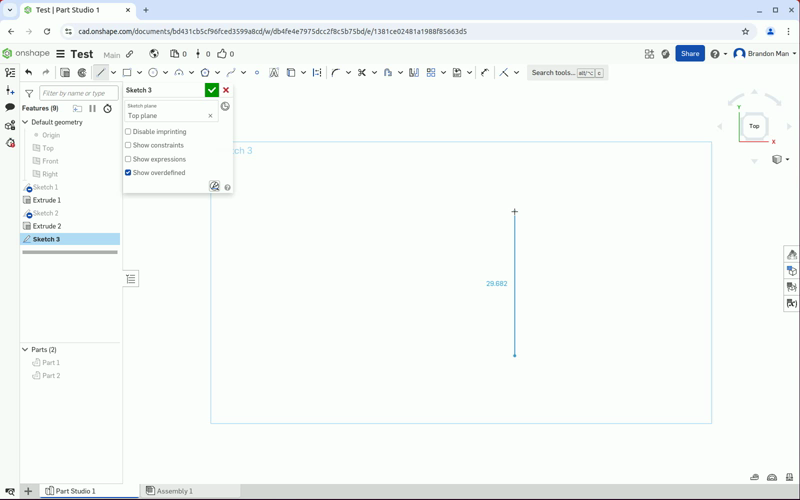
key_up(shift)
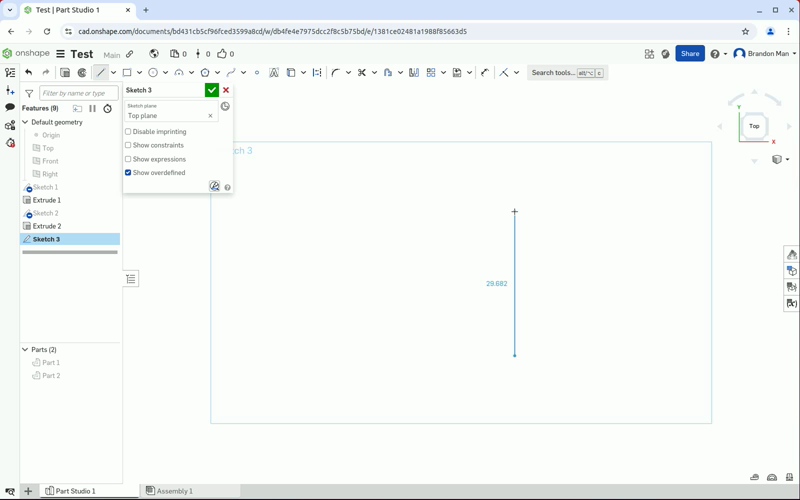
key(esc)
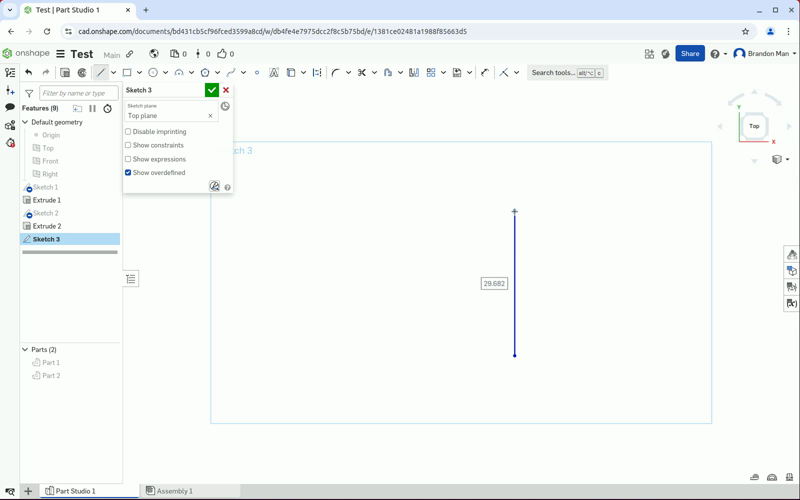
key(a)
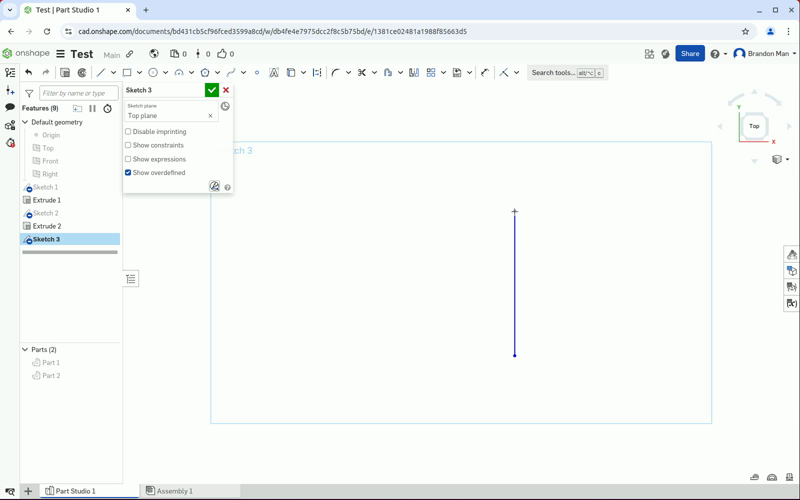
mouse_move(514, 211)
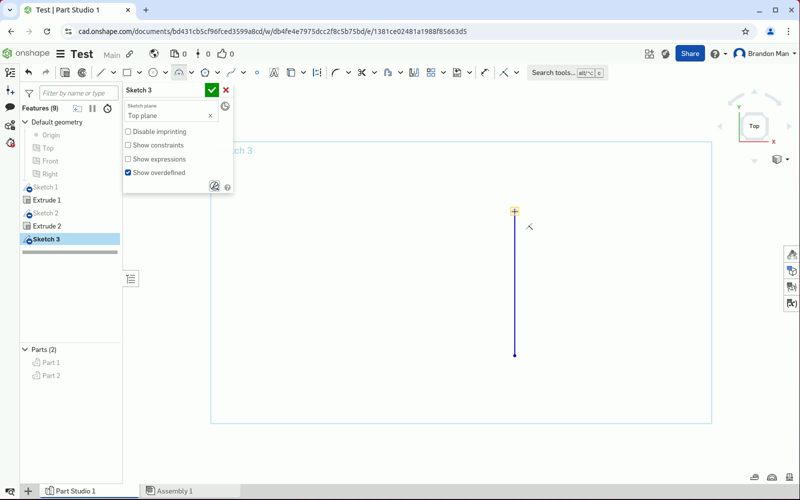
click(514, 211)
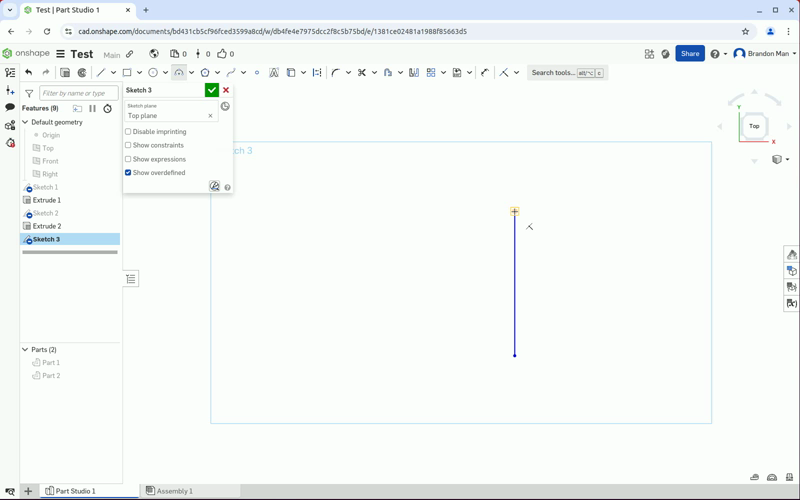
mouse_move(514, 355)
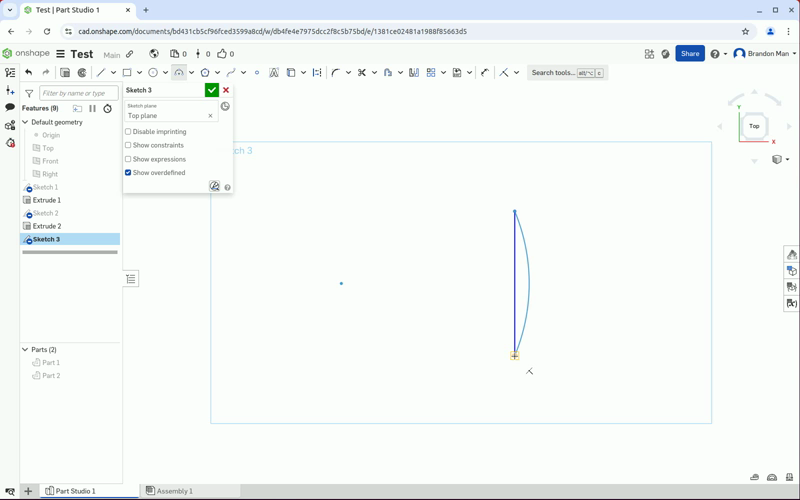
click(514, 355)
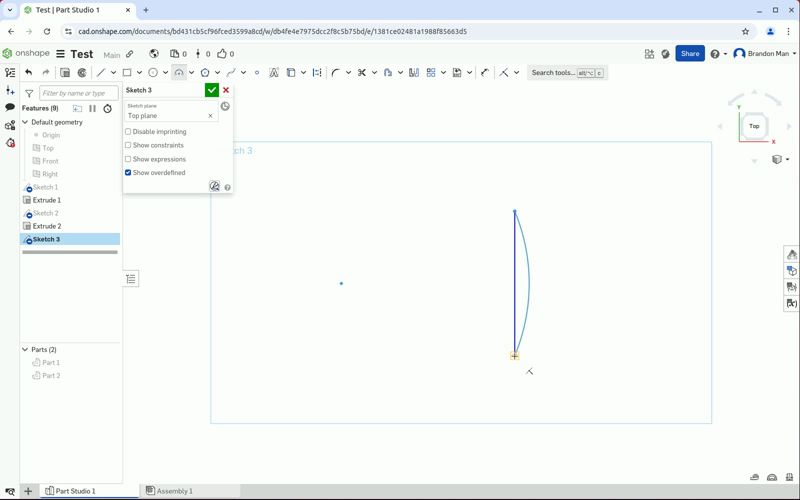
key_down(shift)
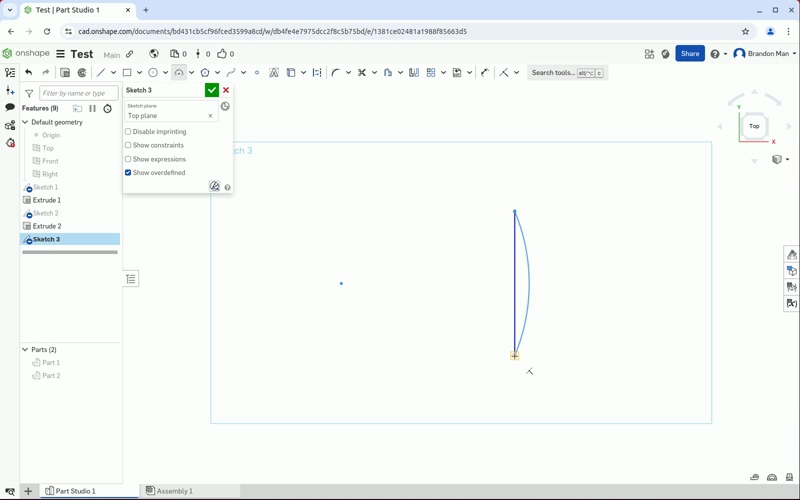
mouse_move(371, 283)
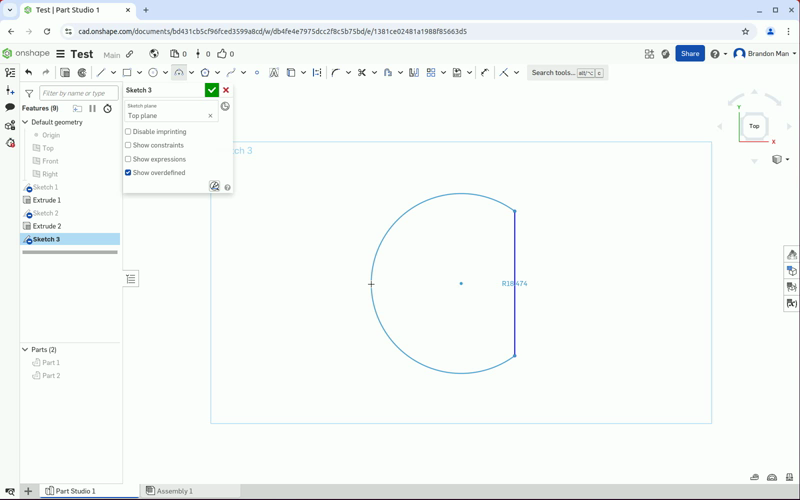
click(371, 283)
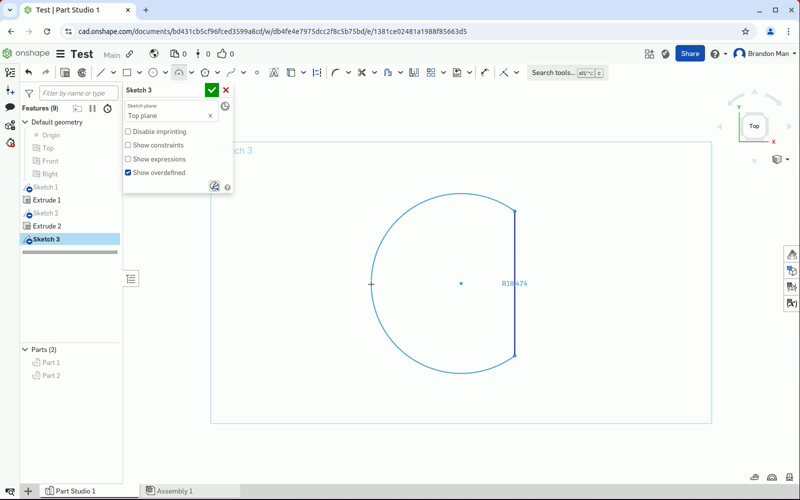
key_up(shift)
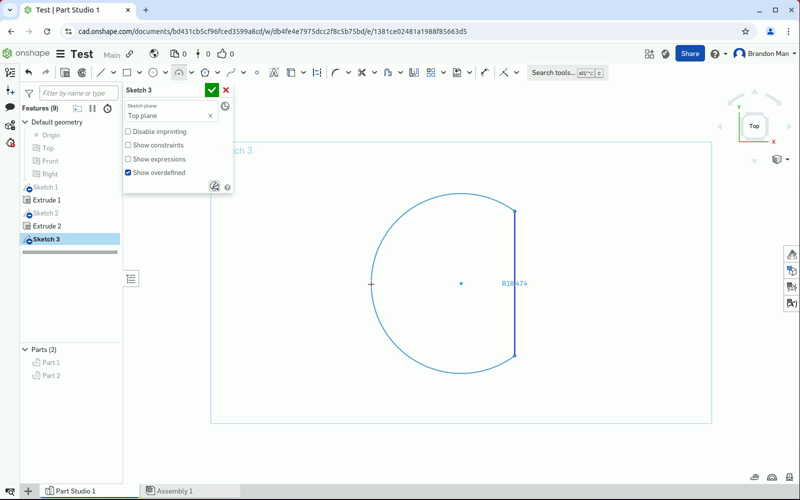
key(esc)
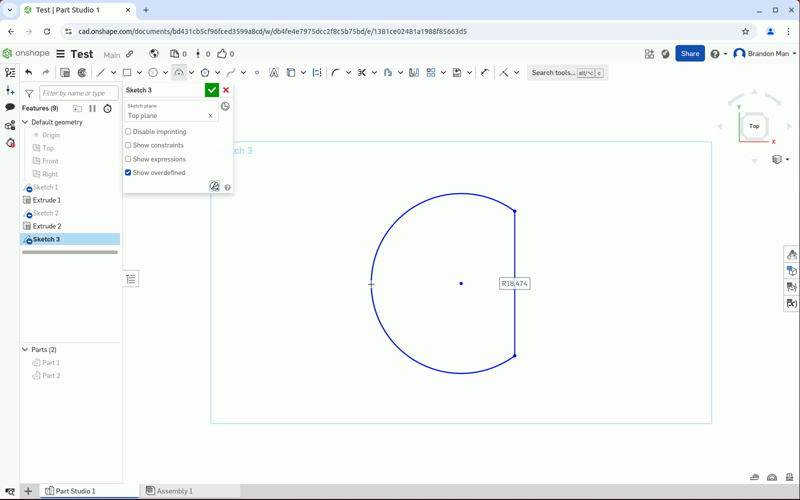
mouse_move(466, 351)
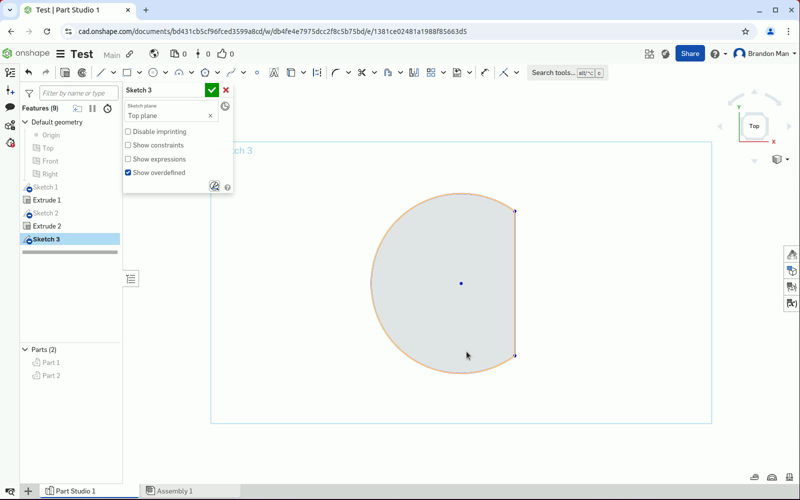
click(466, 351)
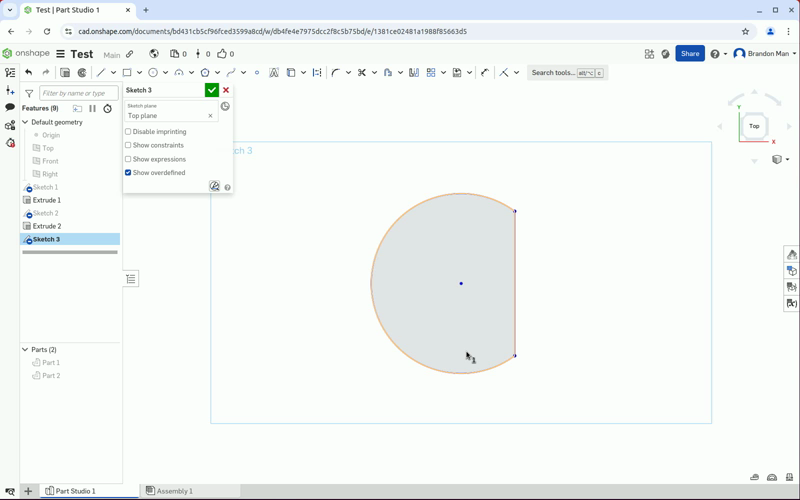
mouse_move(73, 352)
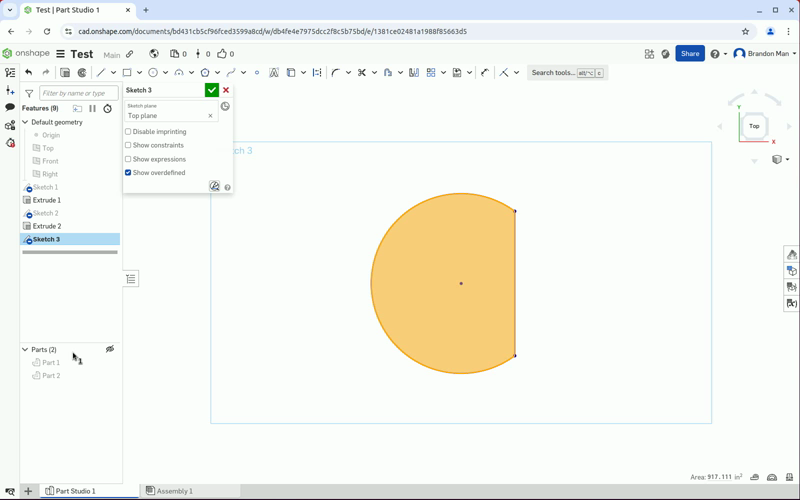
key(shift+y)
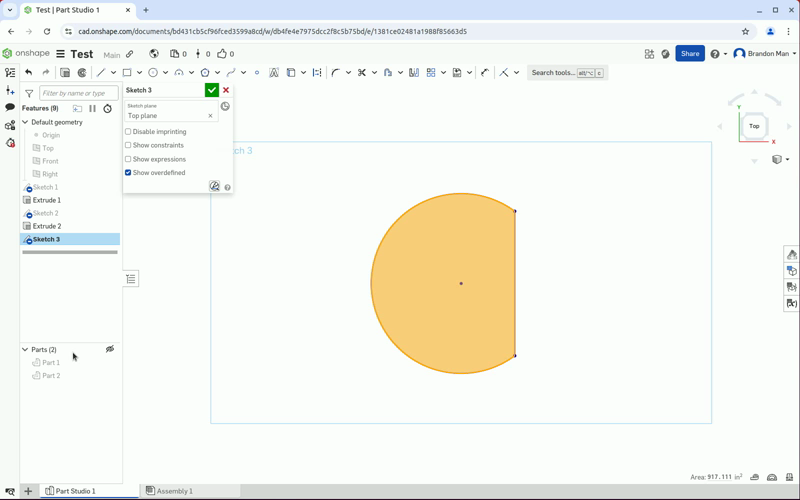
key(shift+e)
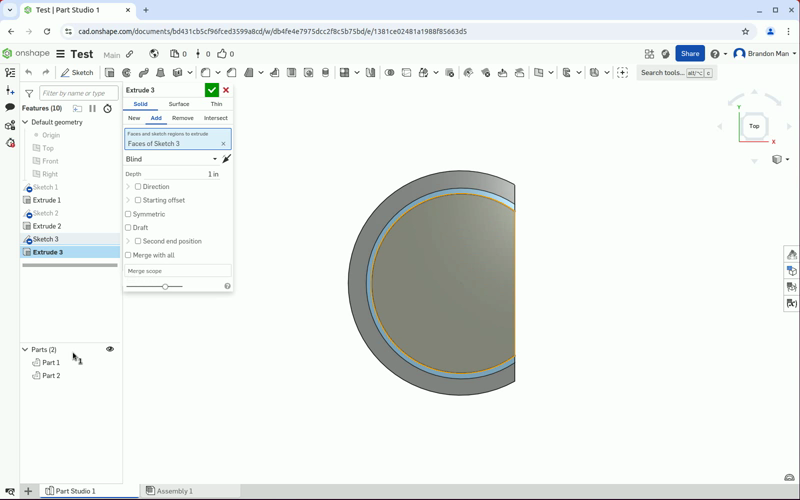
mouse_move(143, 106)
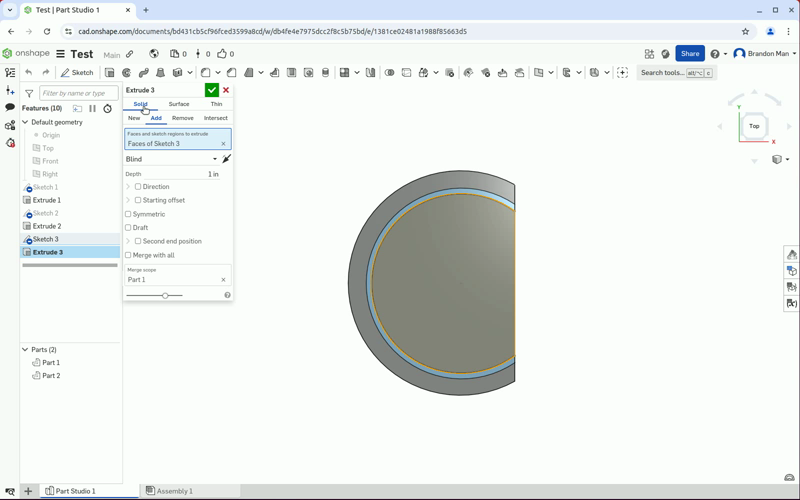
click(143, 106)
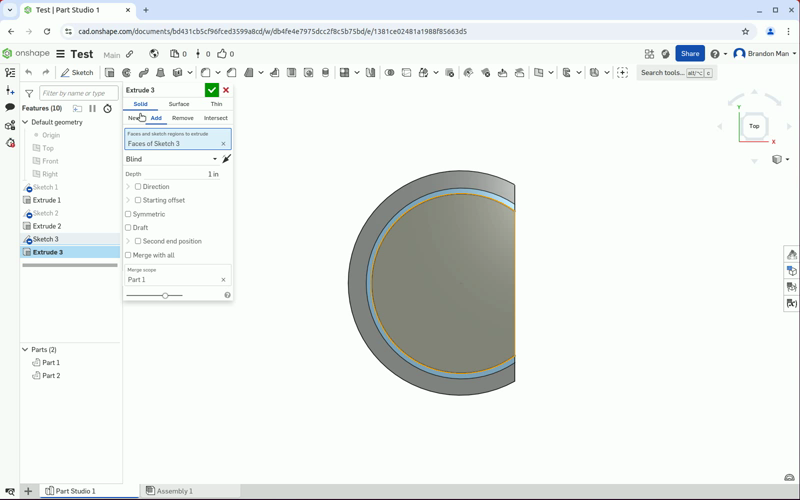
mouse_move(137, 120)
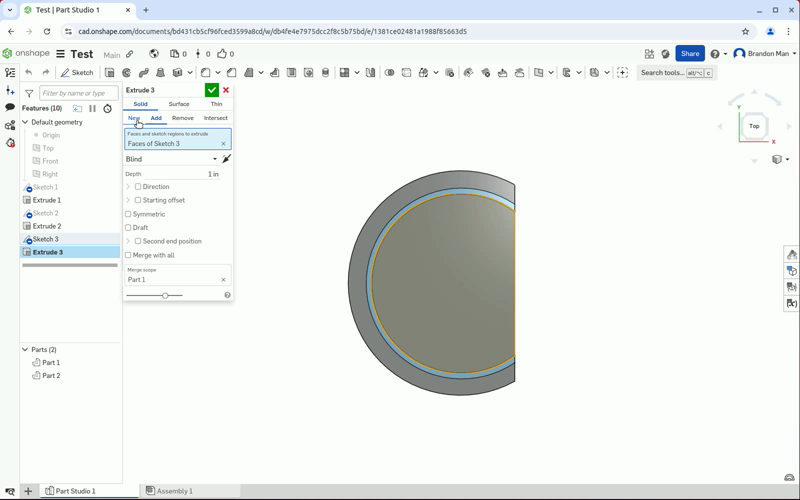
click(137, 120)
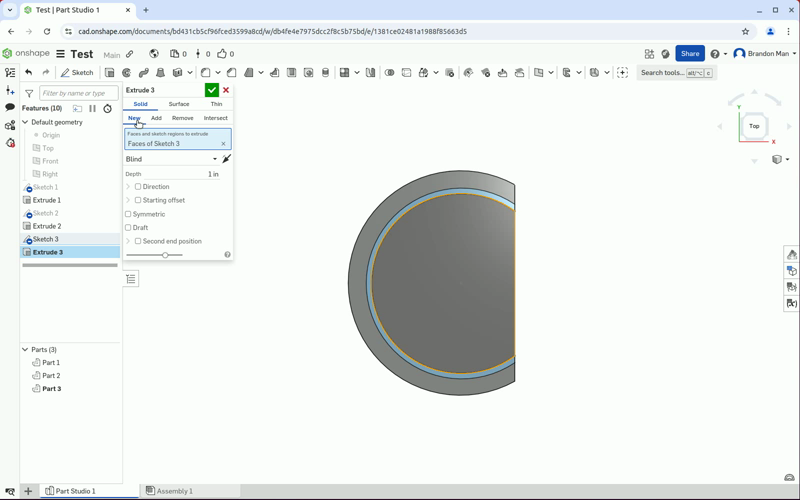
key(tab, 4)
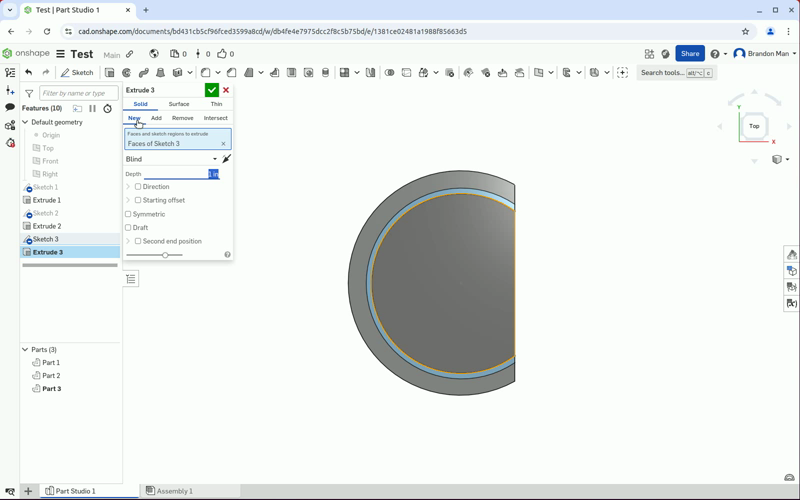
text(1.204)
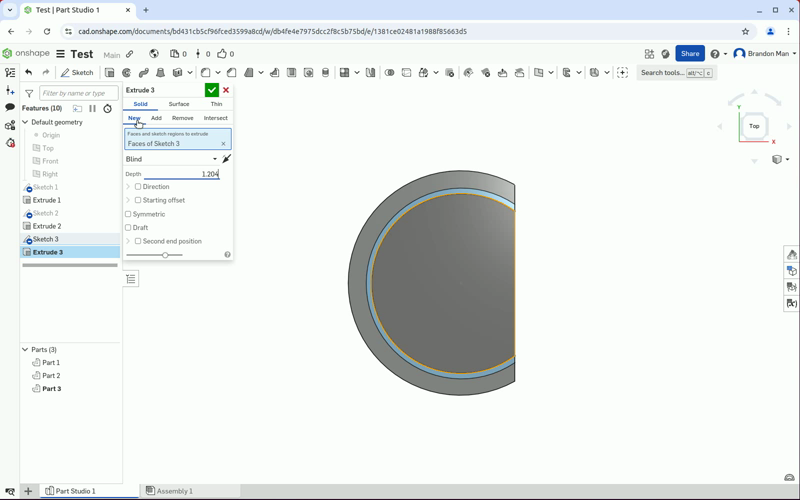
key(enter)
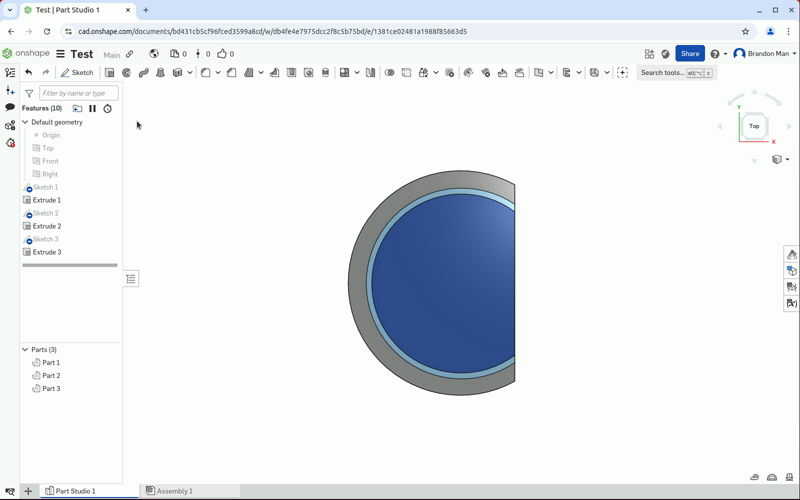
key(shift+h)
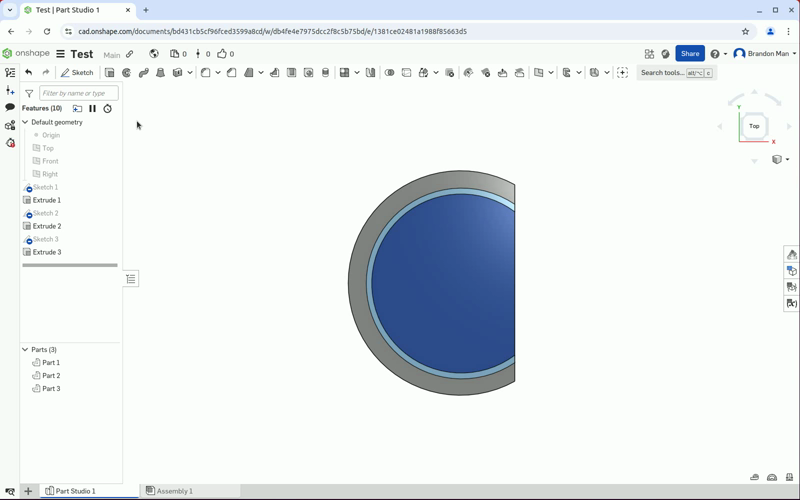
key(shift+h)
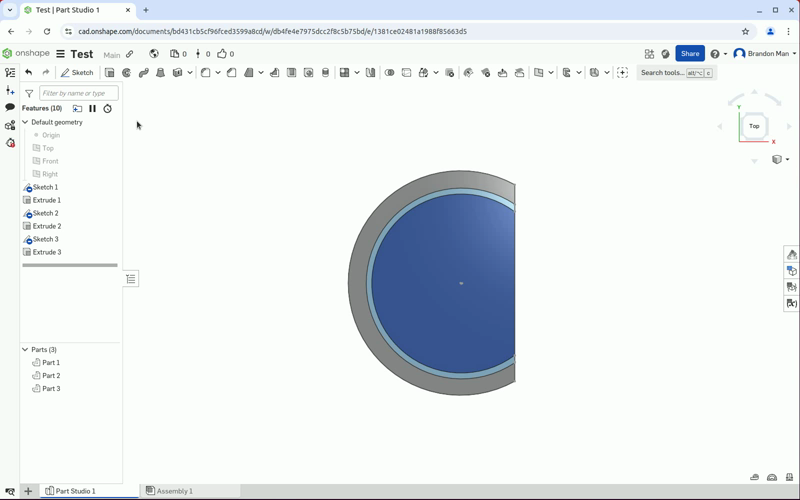
key(shift+7)
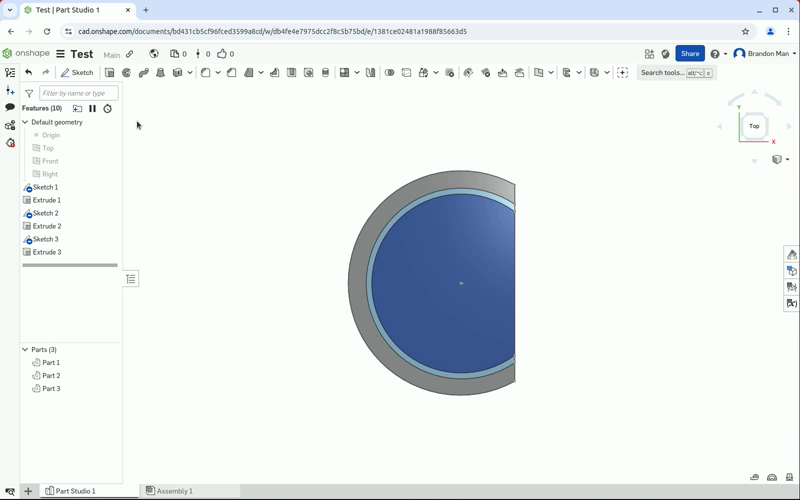
key(up, 3)
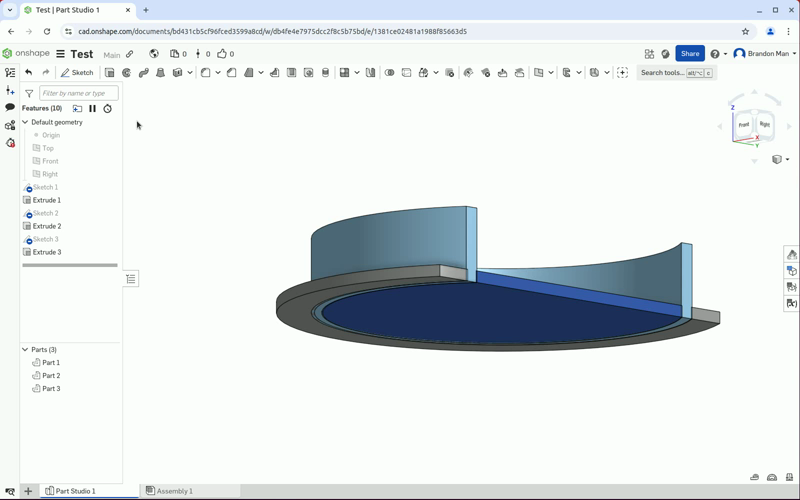
key(left, 3)
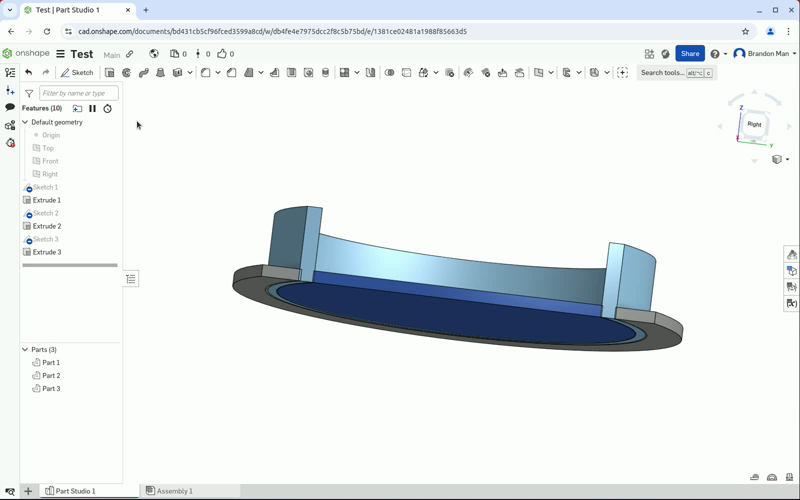
key(right, 3)
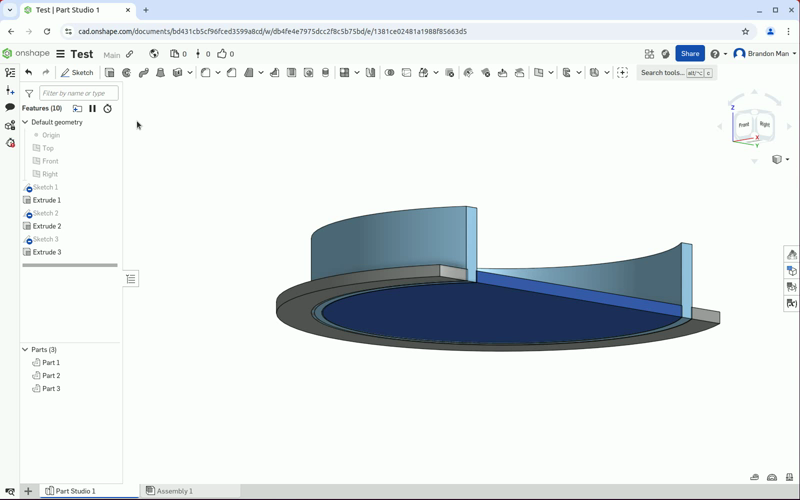
key(down, 3)
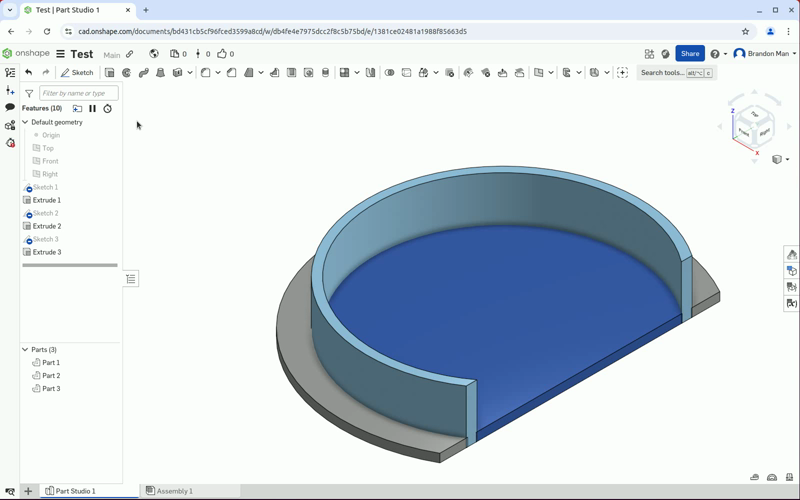
mouse_move(73, 189)
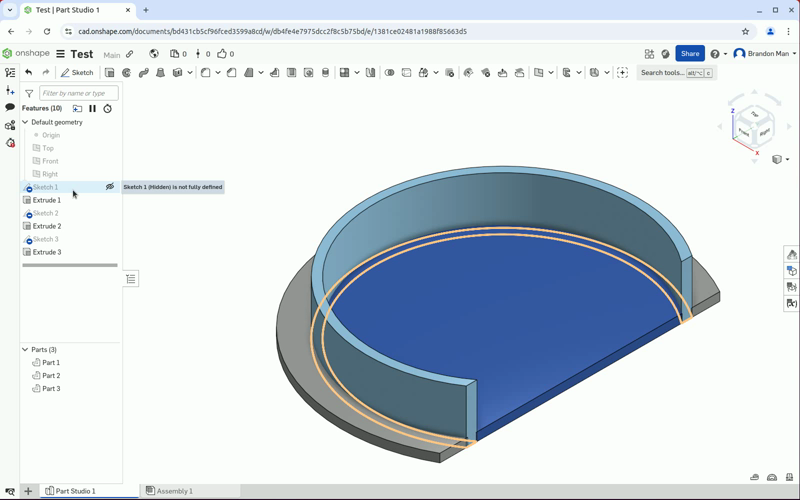
click(73, 189)